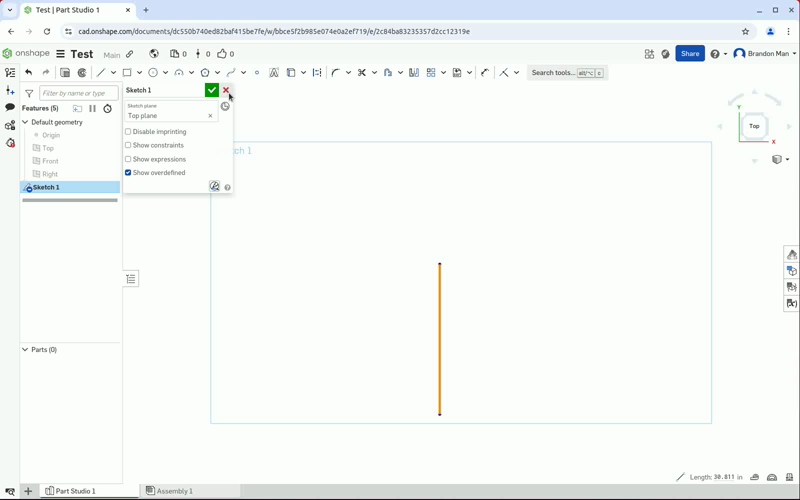
key(shift+h)
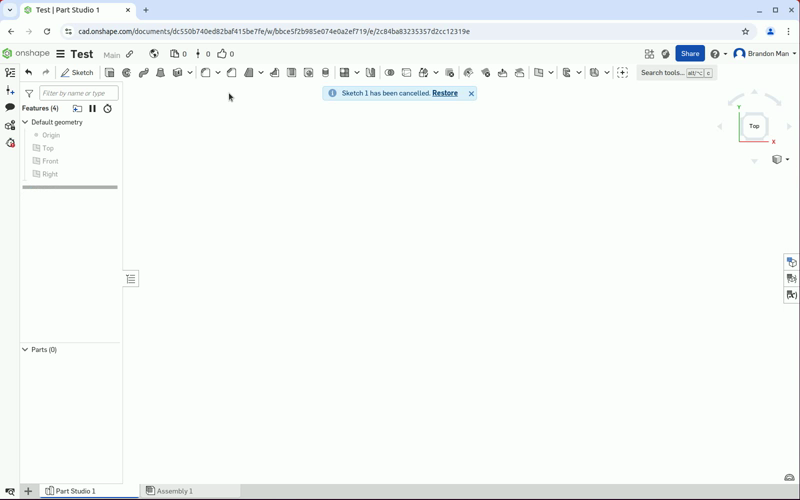
mouse_move(73, 352)
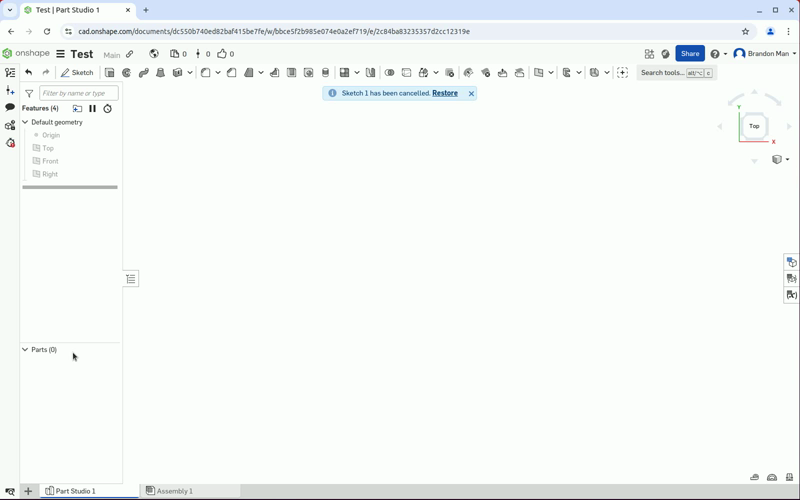
key(y)
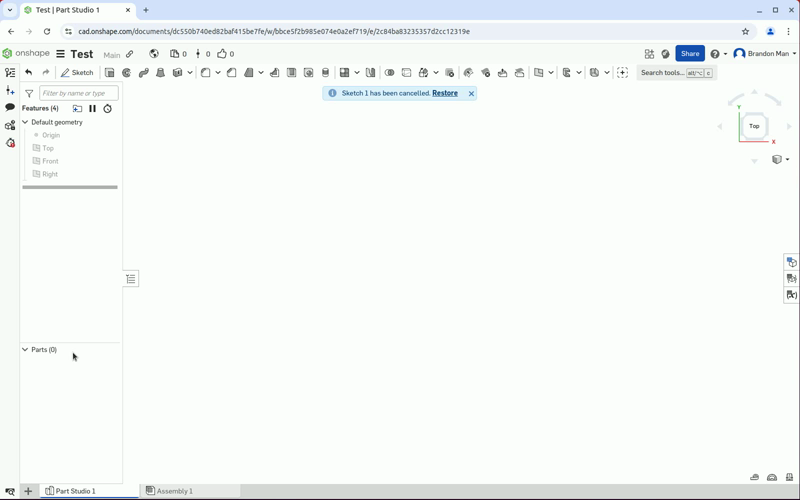
key(shift+p)
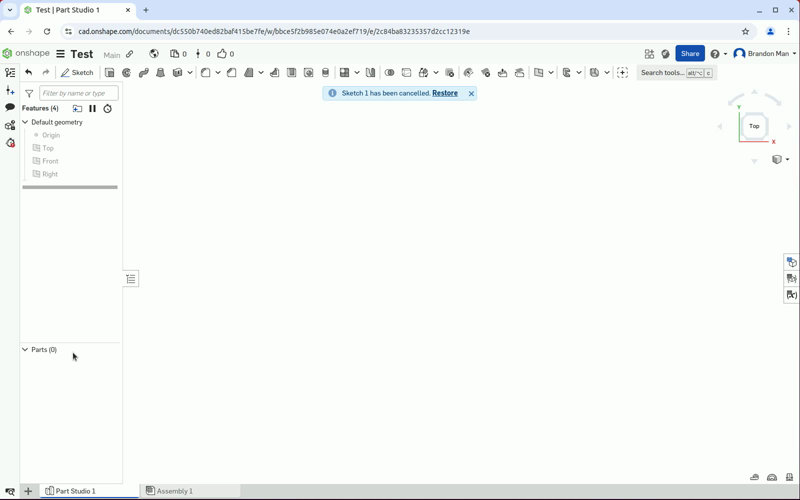
key(space)
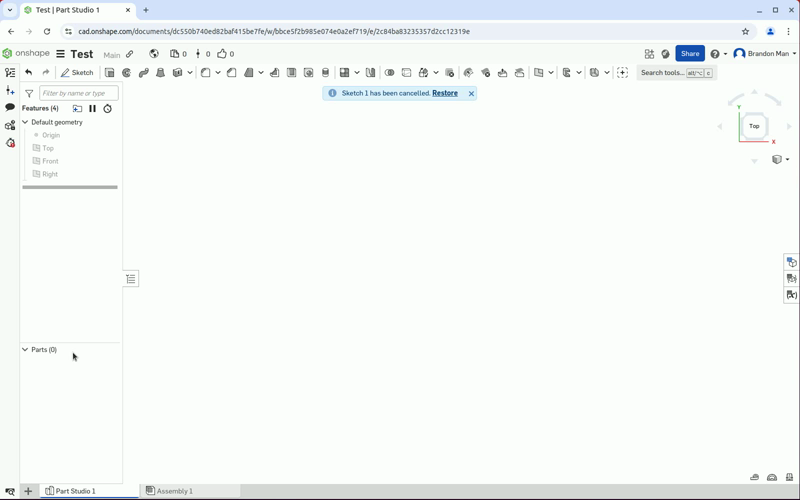
key_down(shift)
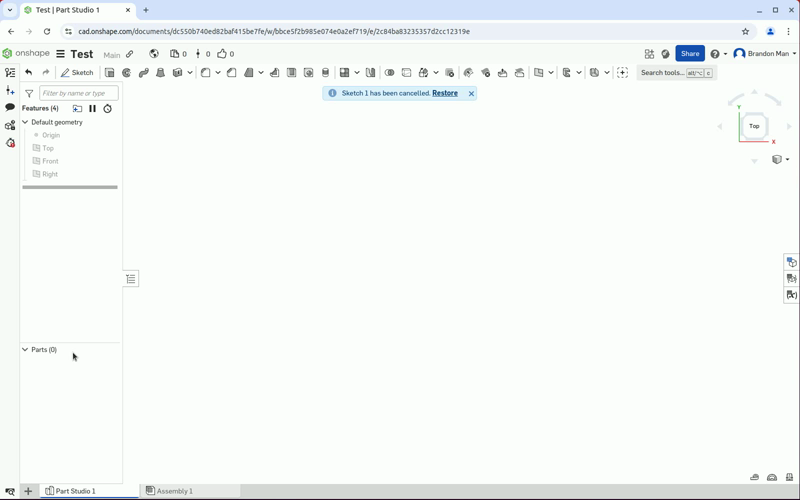
key(up)
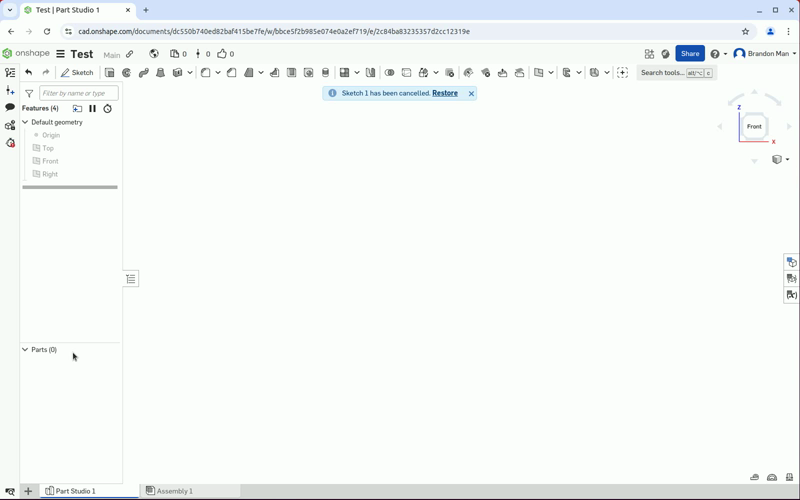
key_up(shift)
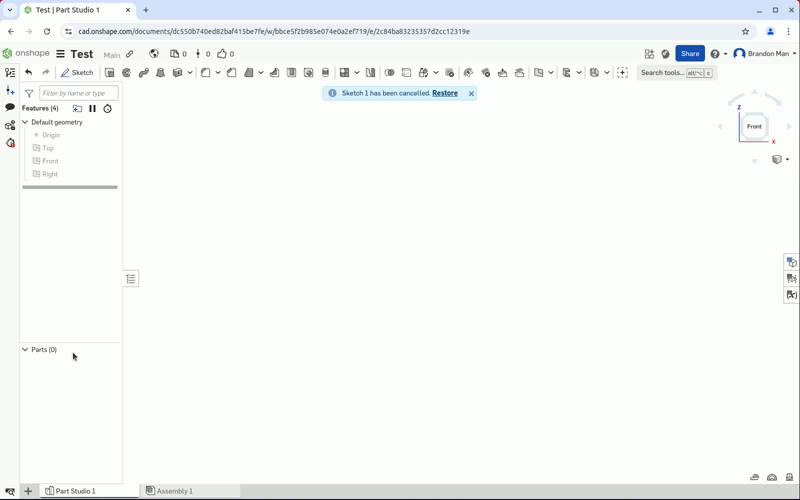
mouse_move(73, 352)
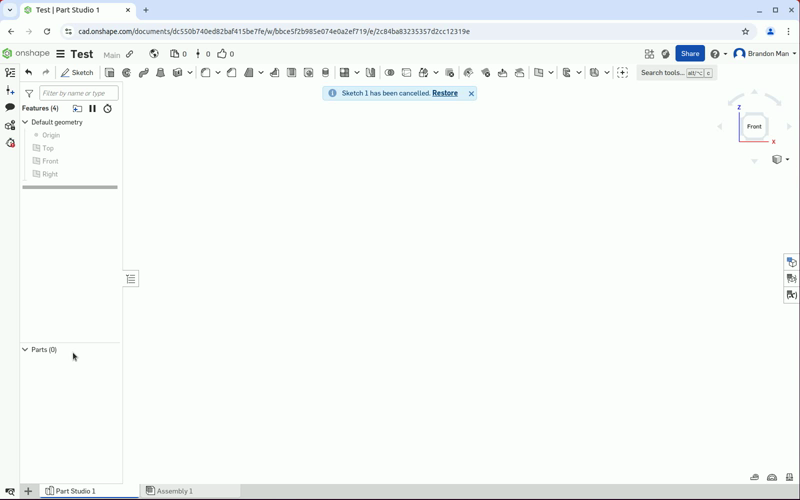
key(shift+y)
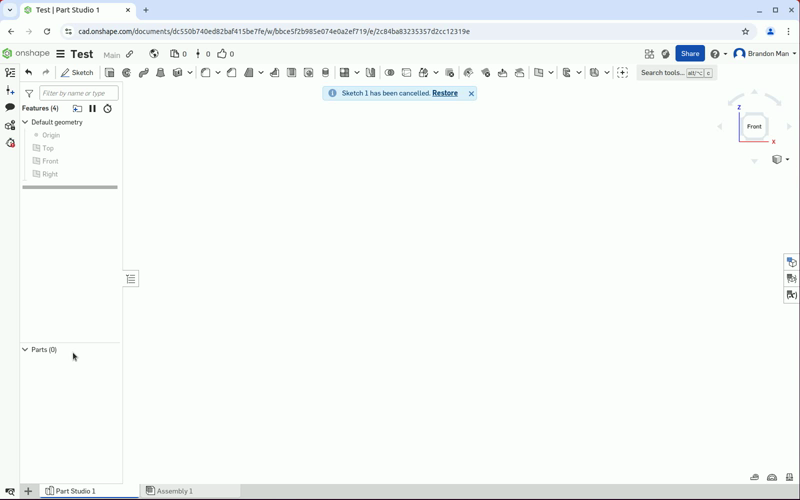
key(shift+s)
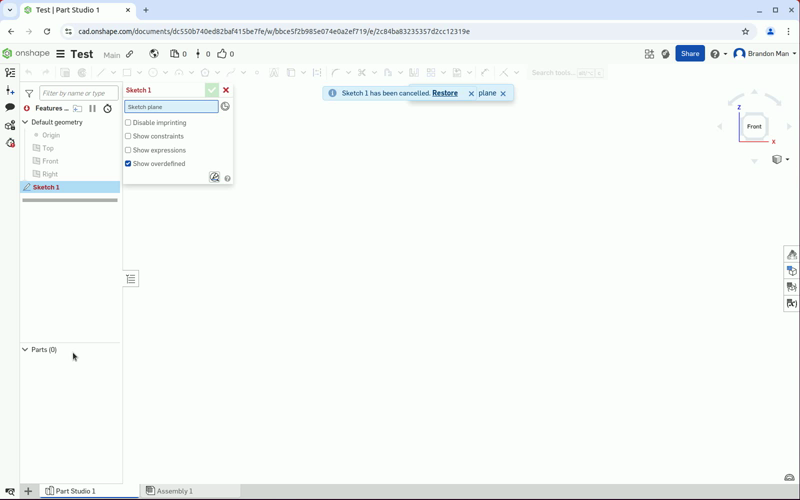
mouse_move(73, 163)
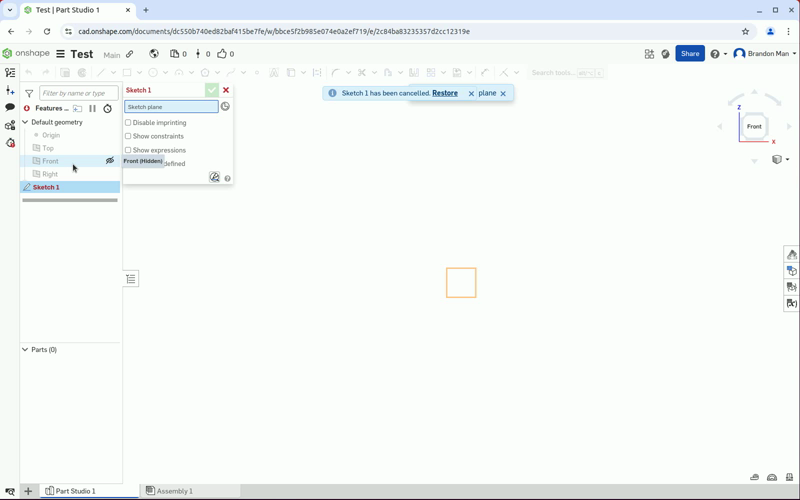
click(73, 163)
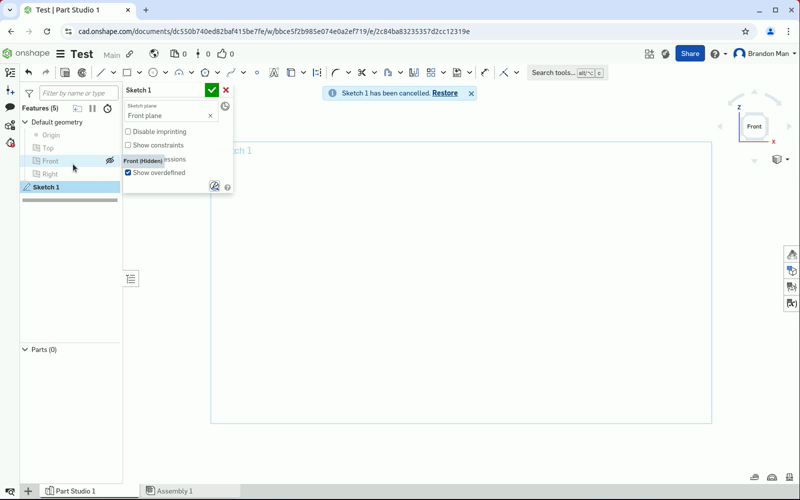
mouse_move(73, 352)
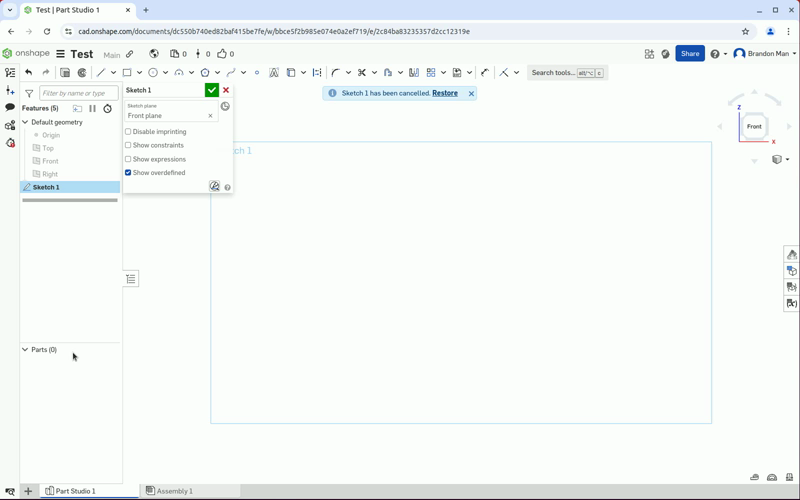
key(y)
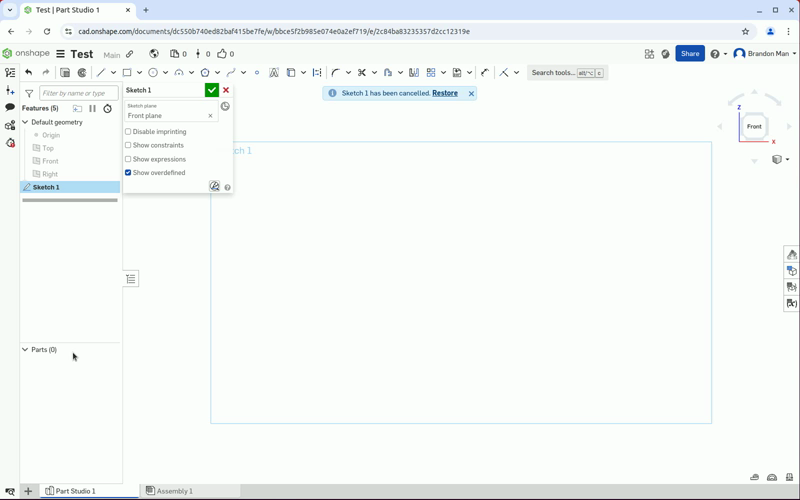
key(c)
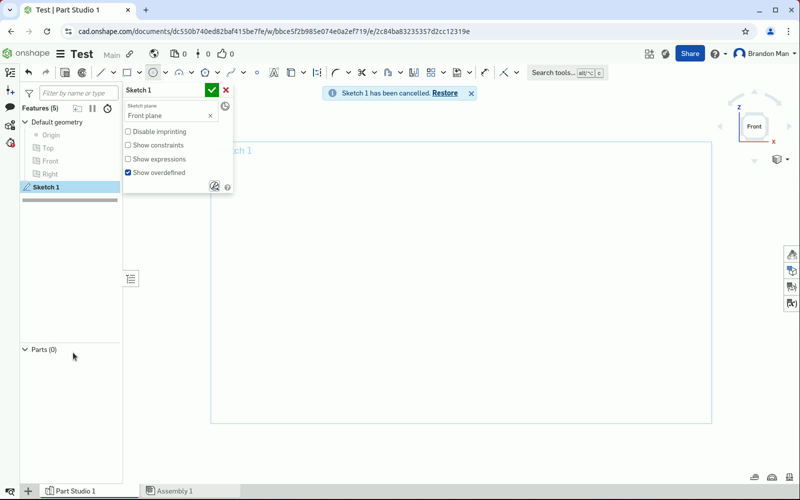
key_down(shift)
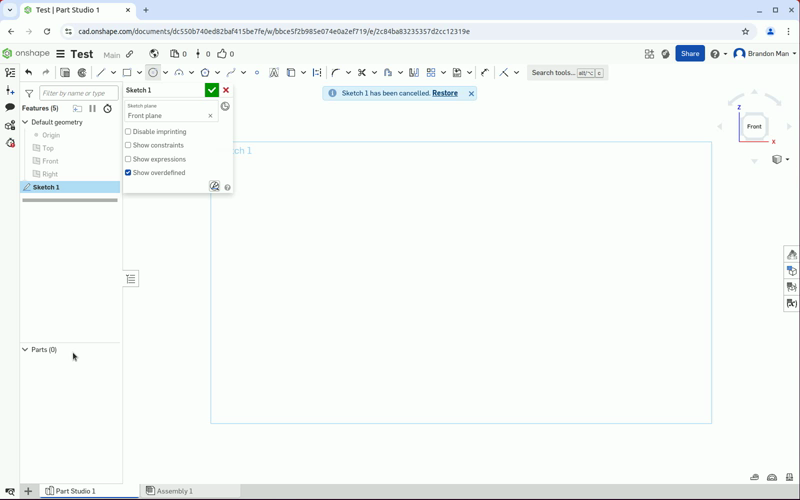
mouse_move(461, 282)
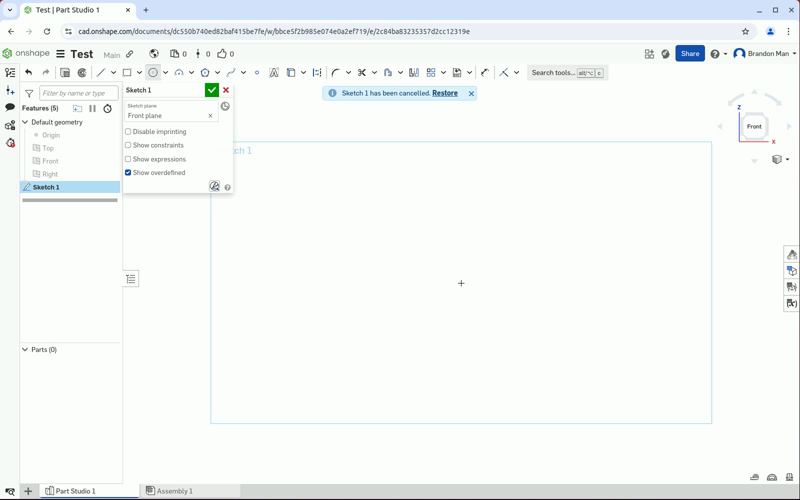
click(461, 282)
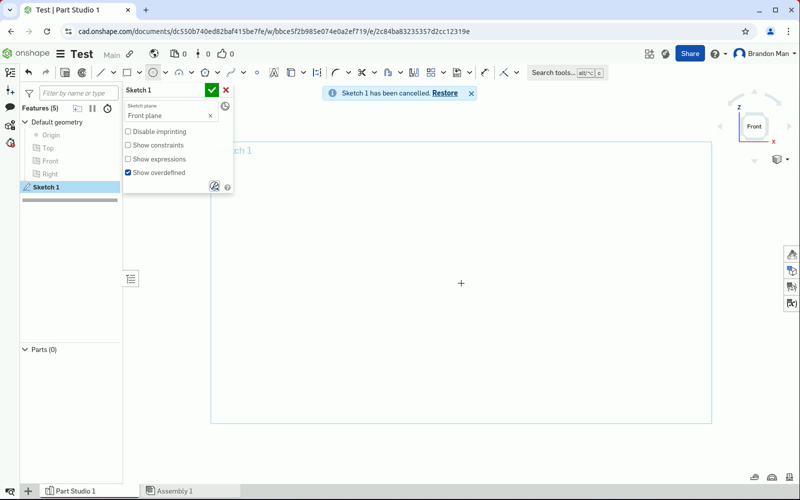
key_up(shift)
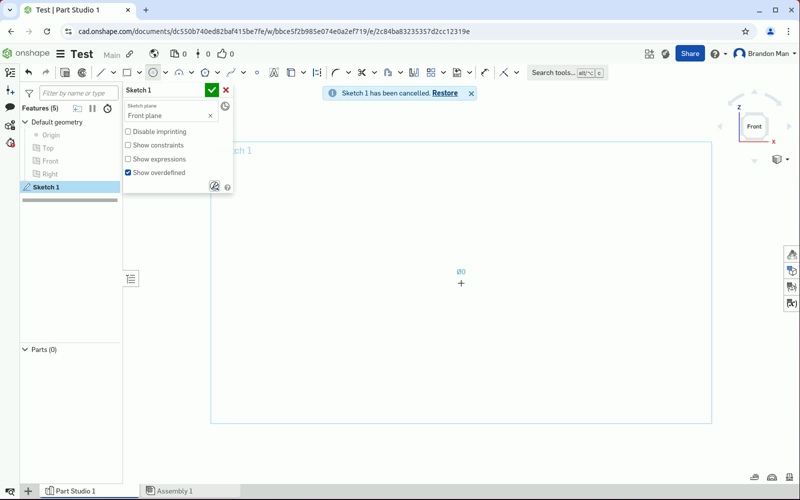
mouse_move(572, 282)
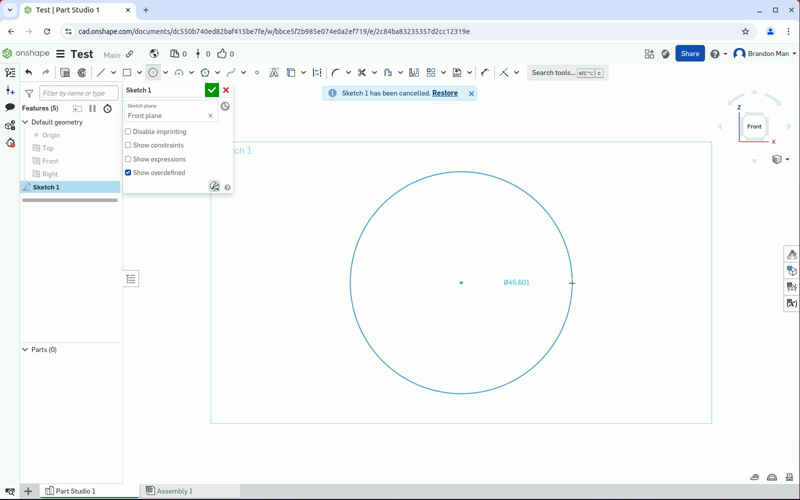
click(572, 282)
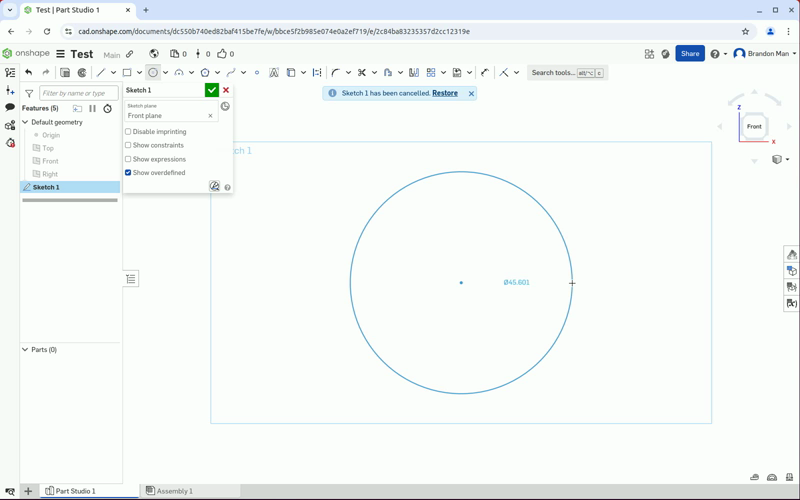
key(esc)
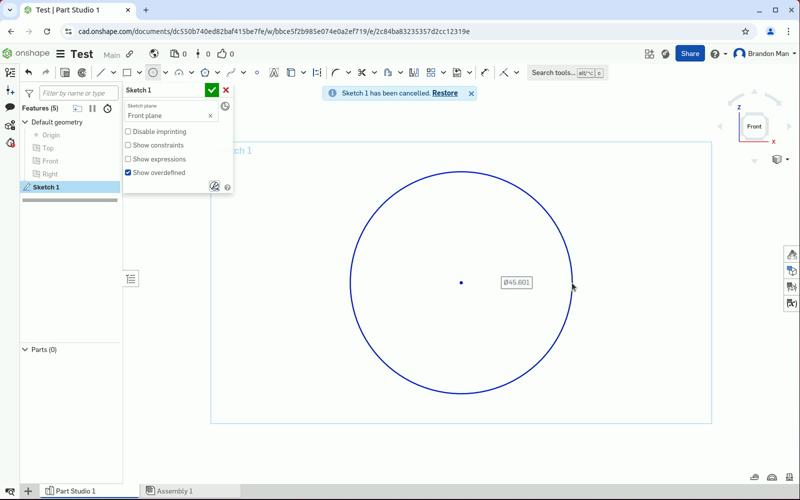
key(c)
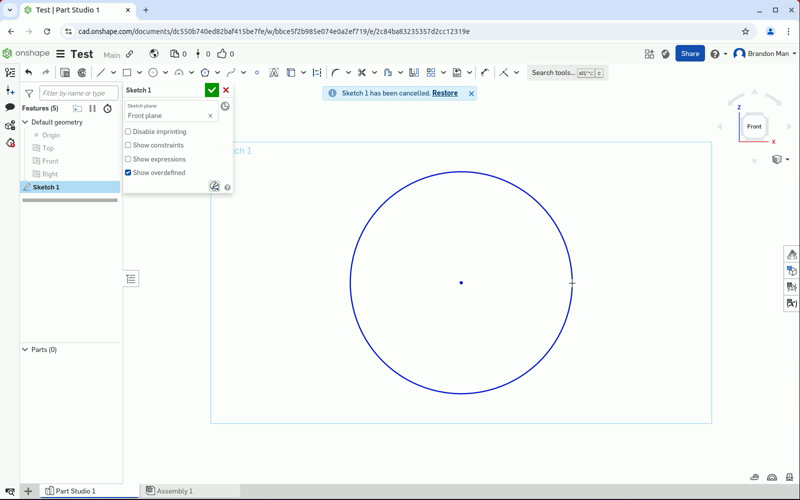
key_down(shift)
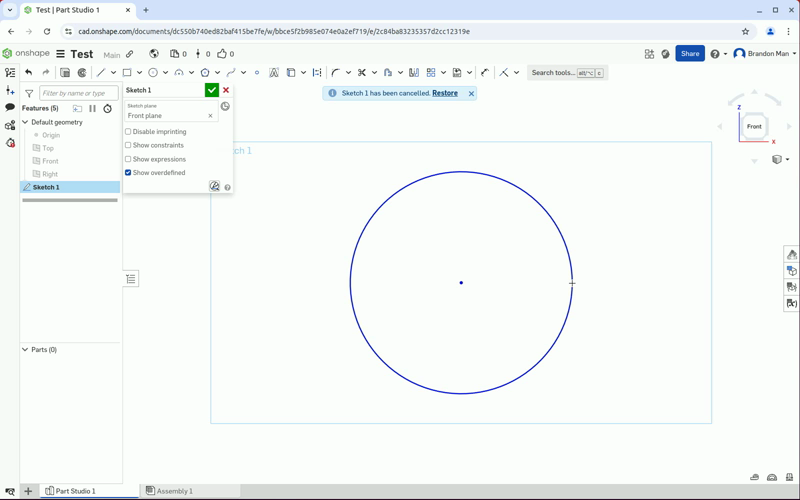
mouse_move(461, 282)
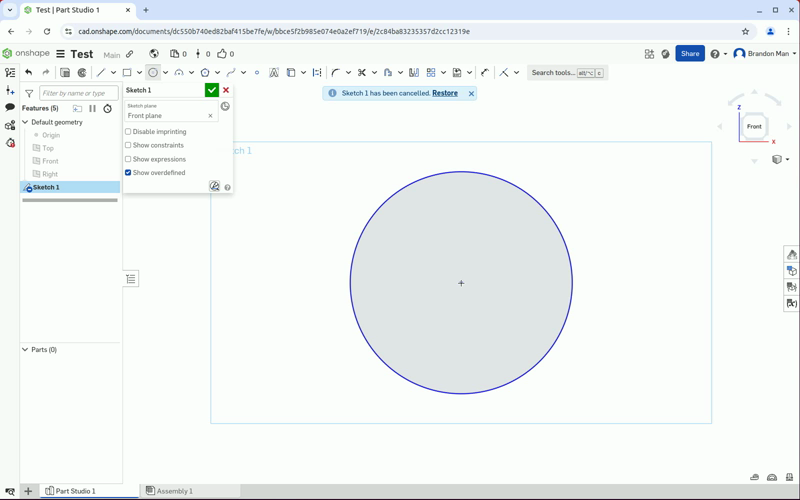
click(461, 282)
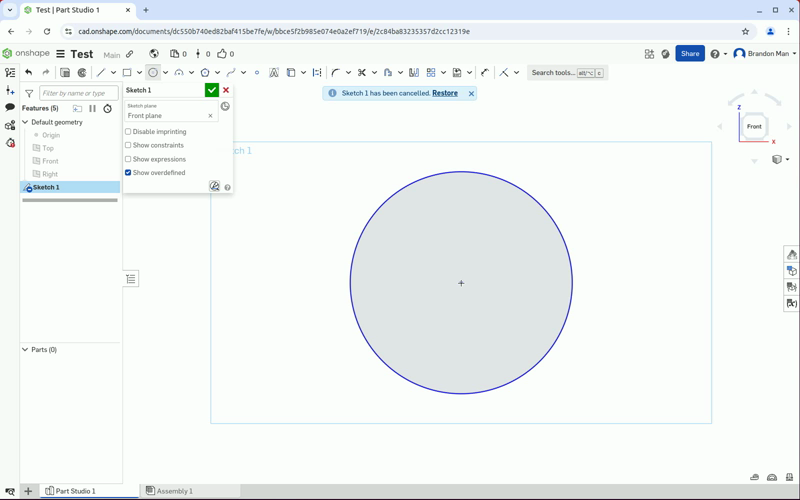
key_up(shift)
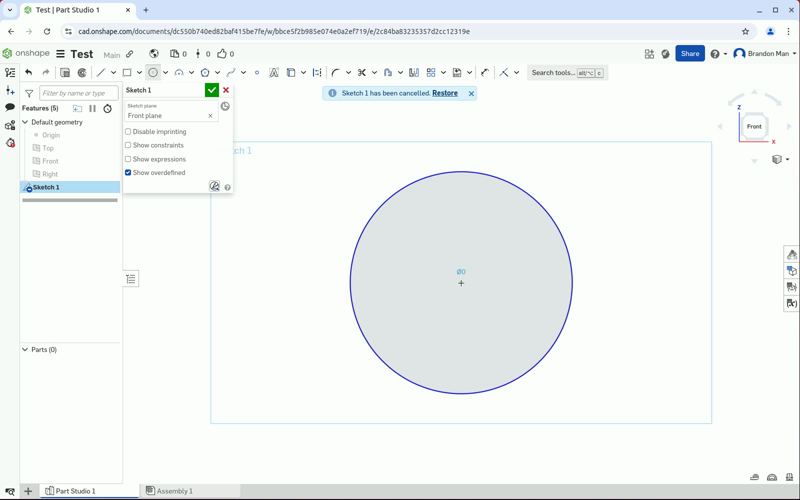
mouse_move(539, 282)
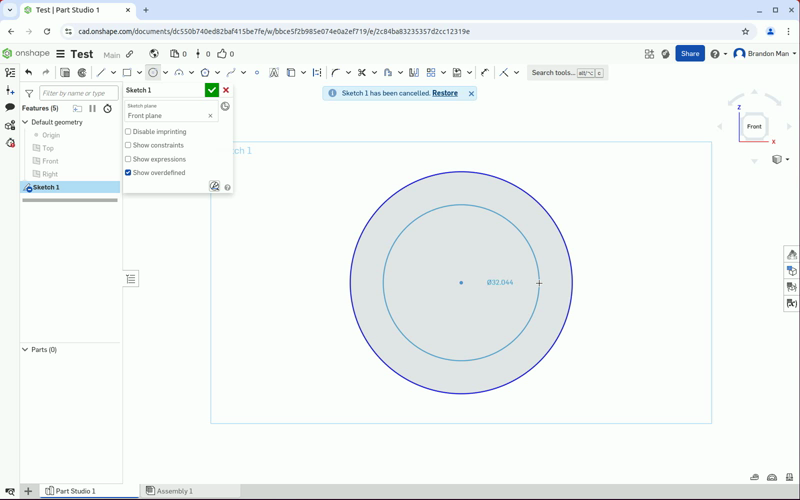
click(539, 282)
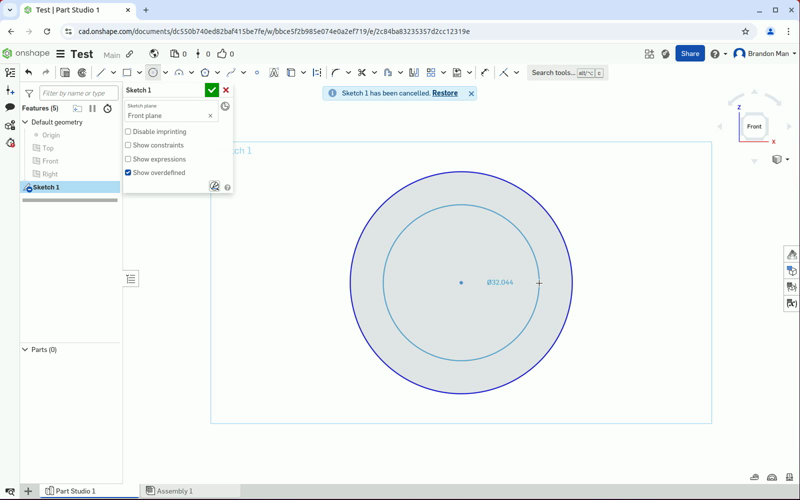
key(esc)
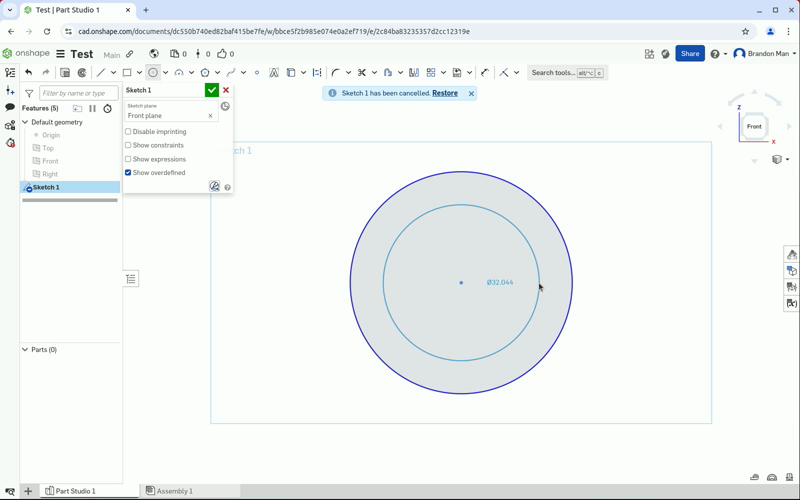
mouse_move(366, 281)
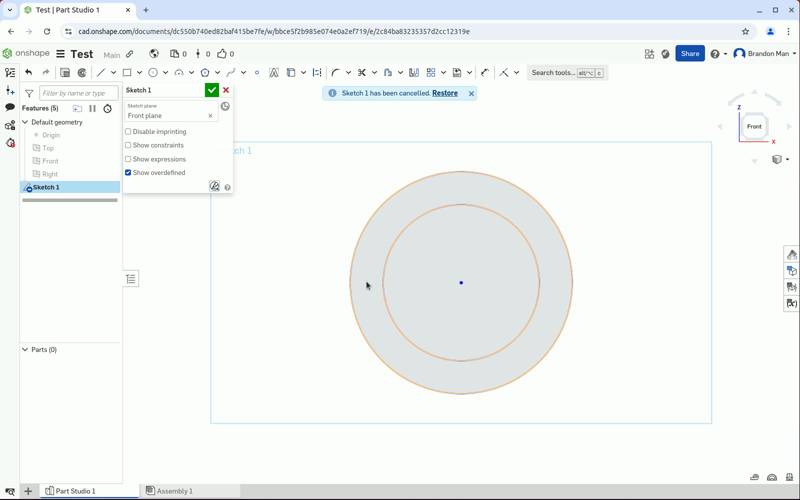
click(366, 281)
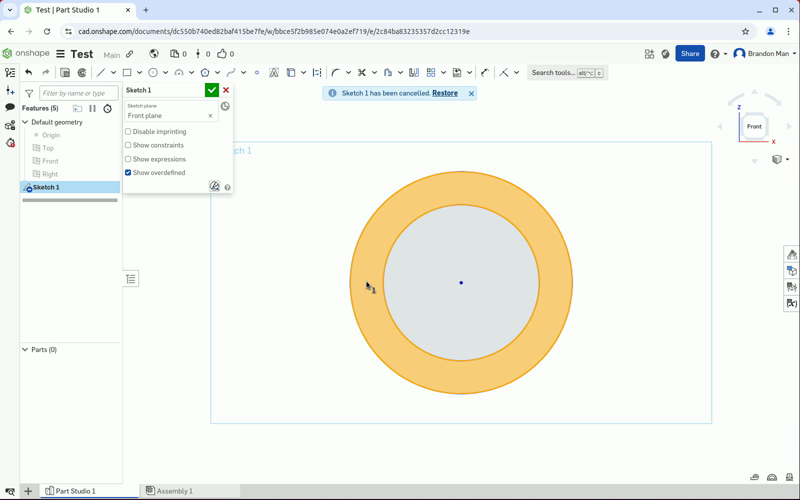
mouse_move(73, 352)
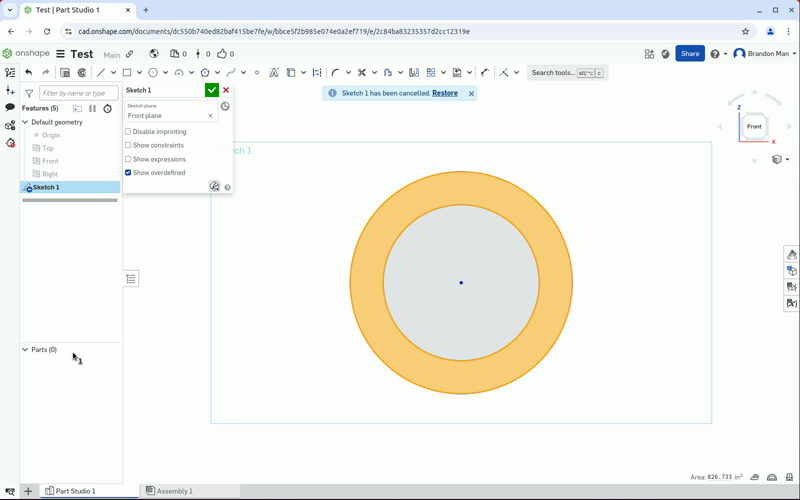
key(shift+y)
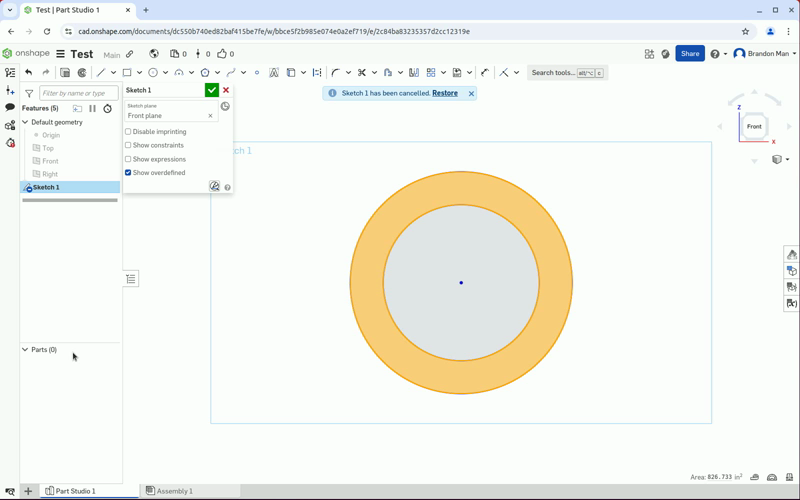
key(shift+e)
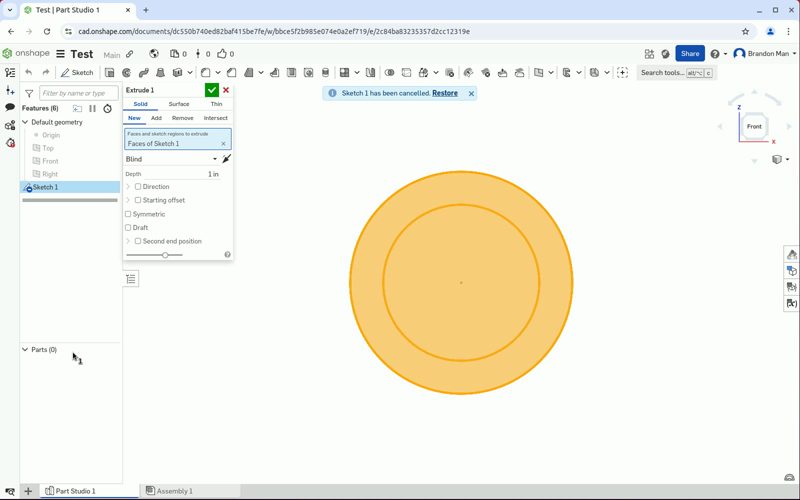
mouse_move(143, 106)
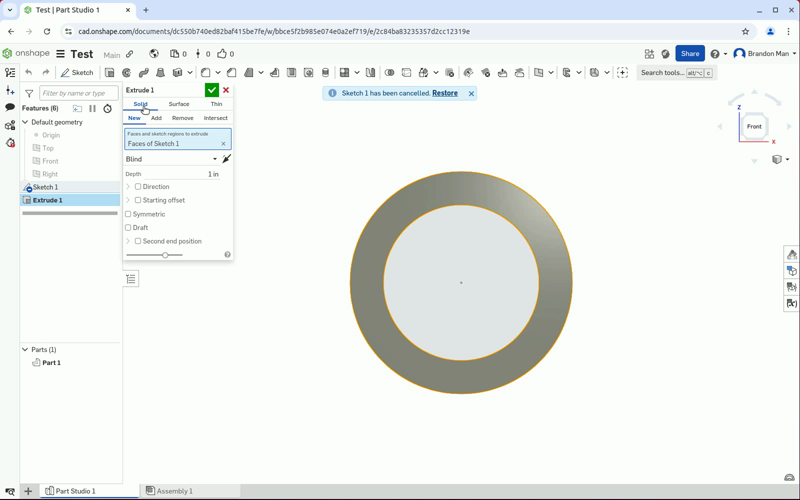
click(143, 106)
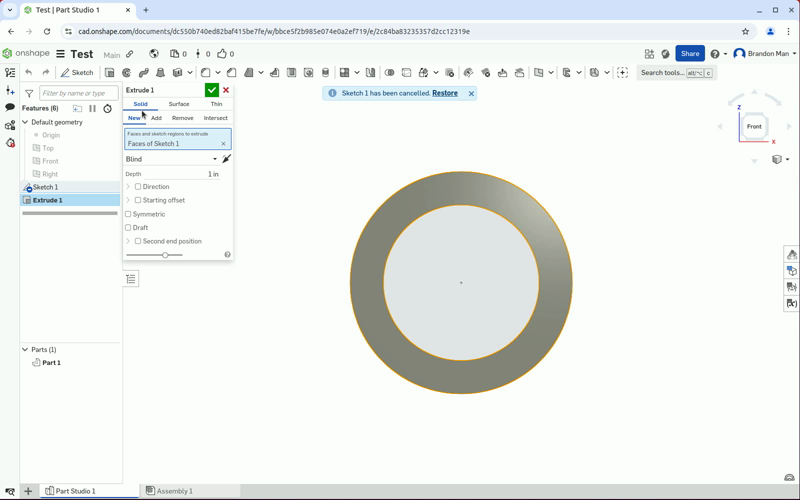
mouse_move(137, 120)
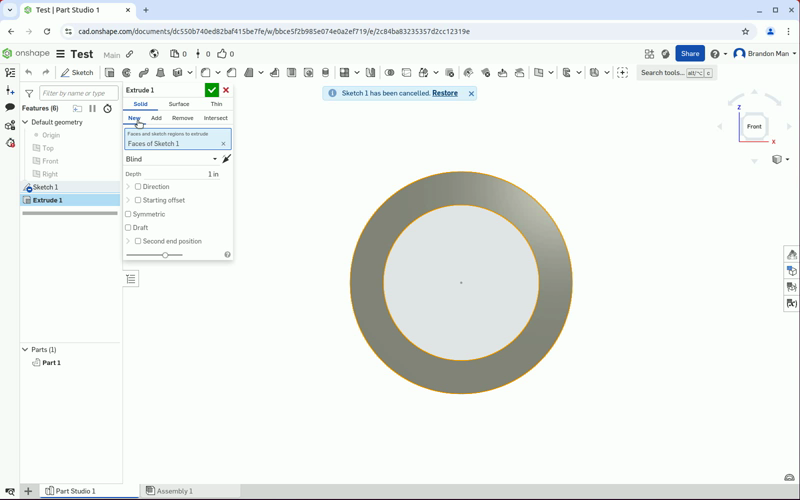
click(137, 120)
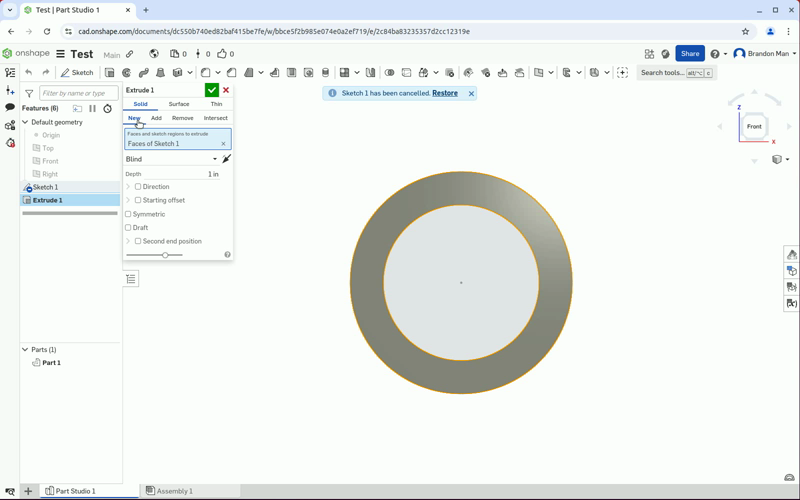
key(tab, 4)
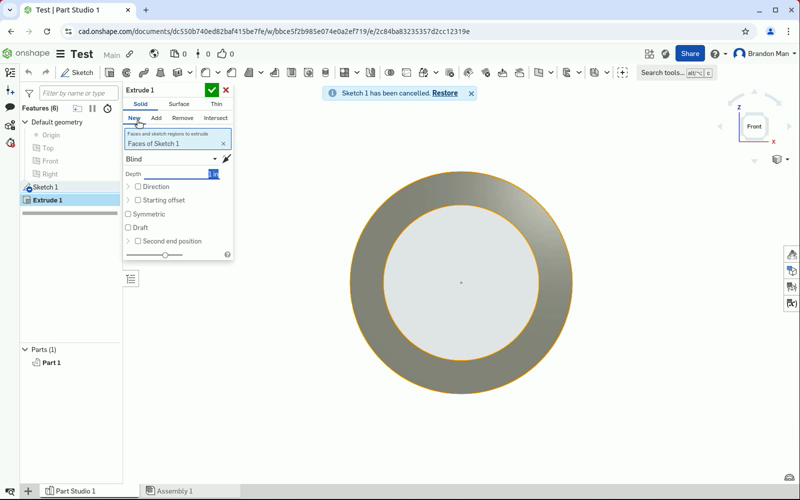
text(7.462)
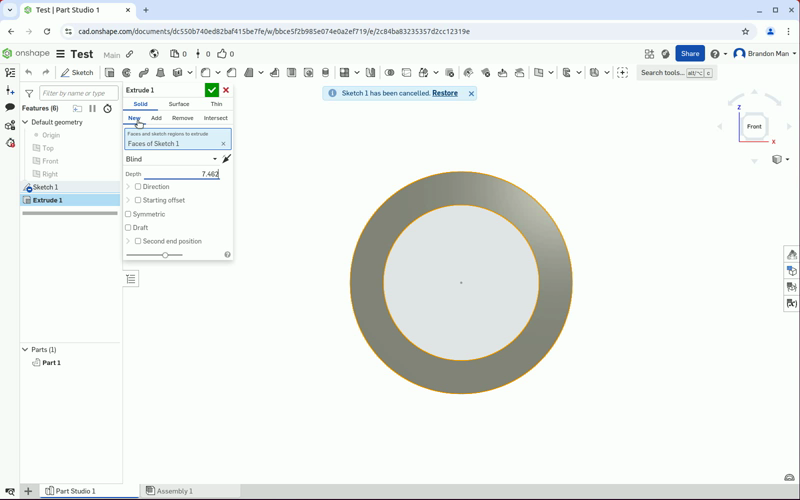
key(enter)
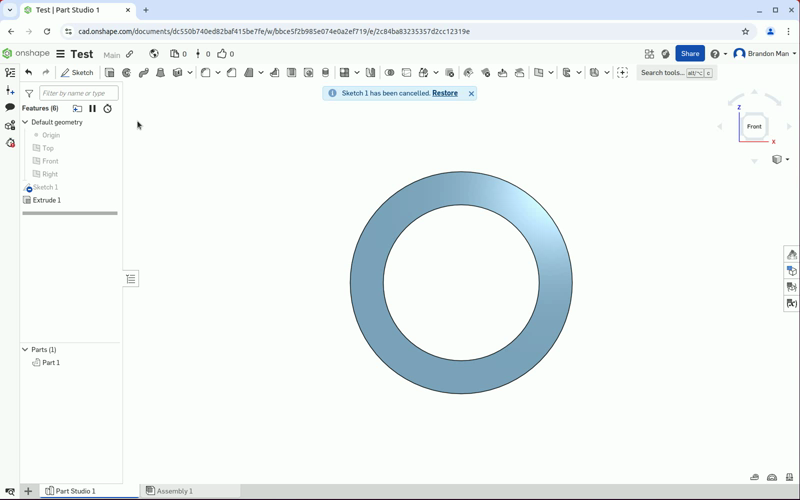
key(shift+h)
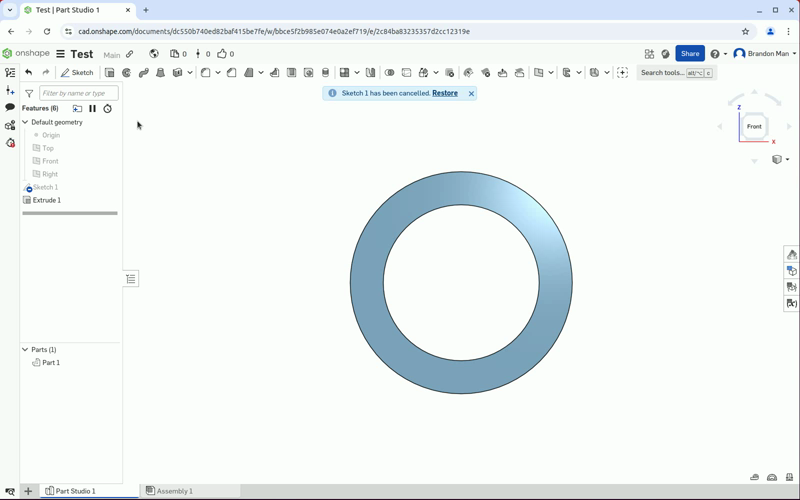
key(shift+h)
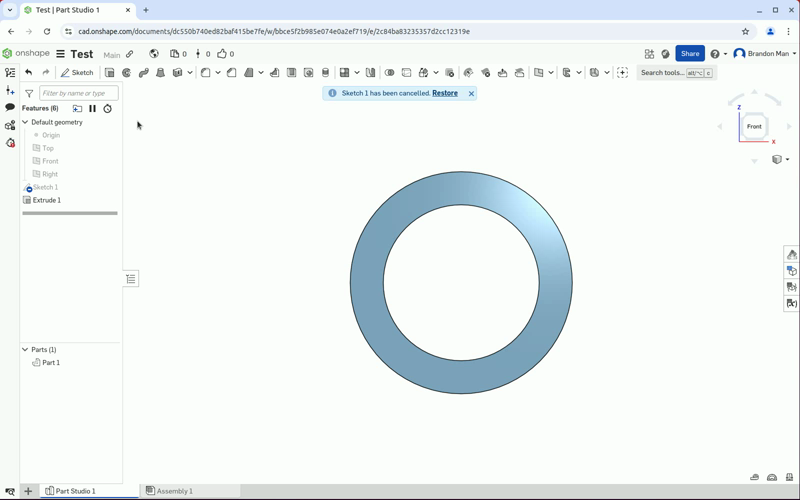
mouse_move(73, 189)
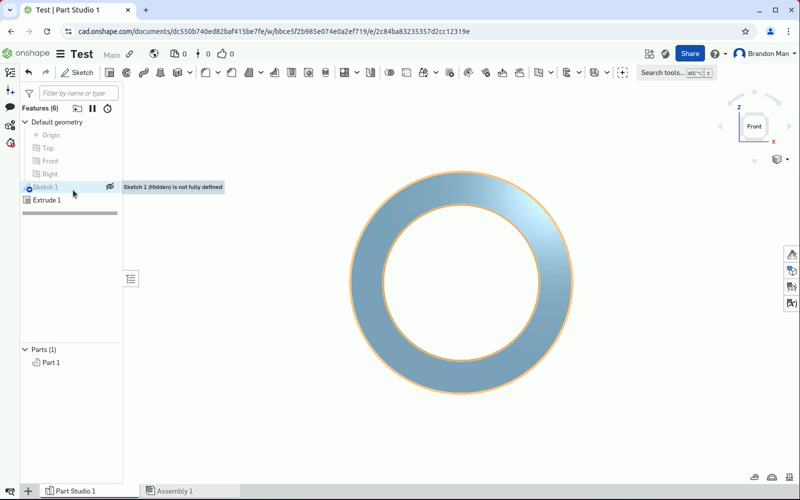
click(73, 189)
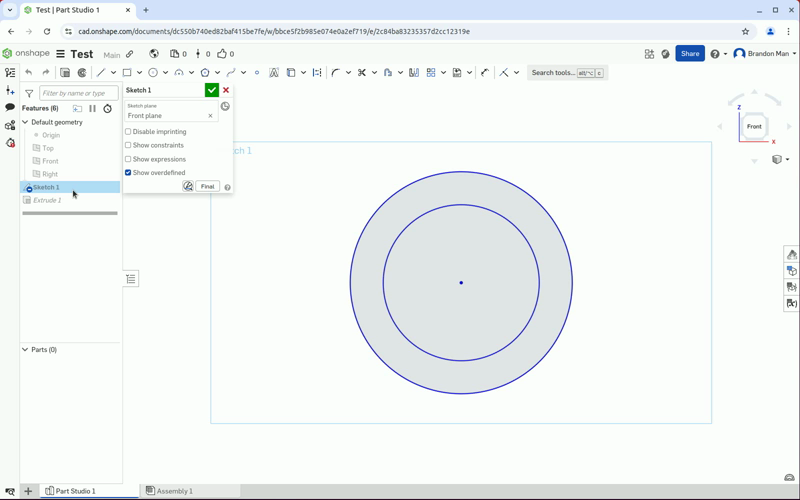
mouse_move(229, 92)
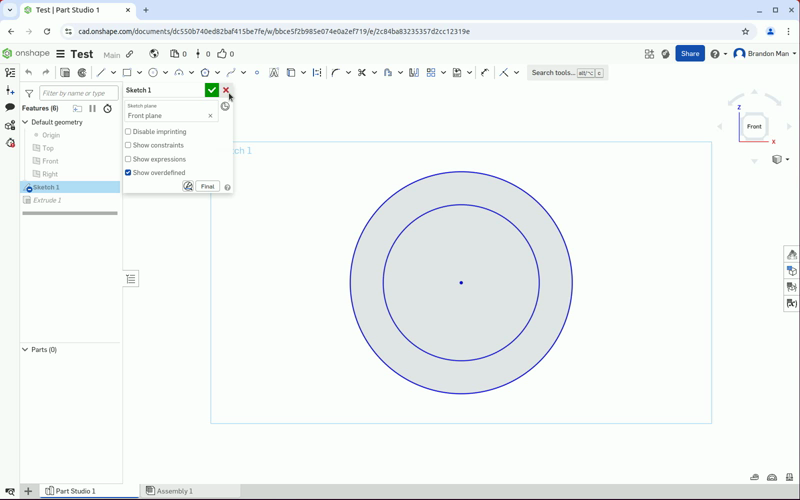
click(229, 92)
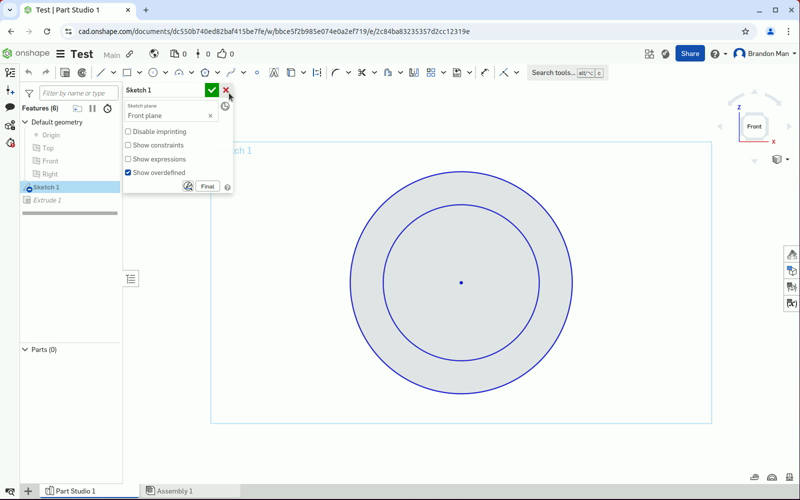
key(shift+s)
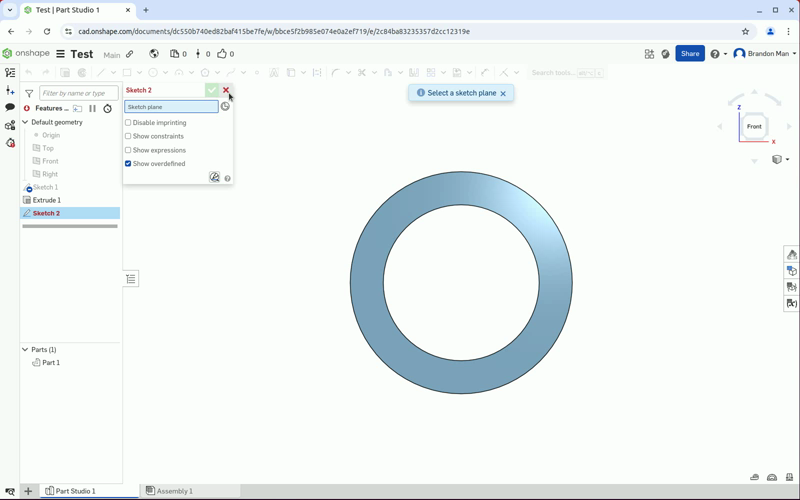
mouse_move(73, 163)
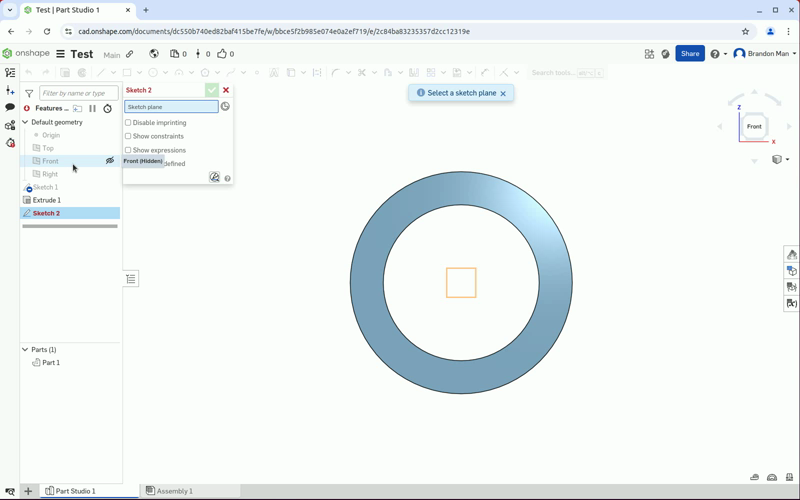
click(73, 163)
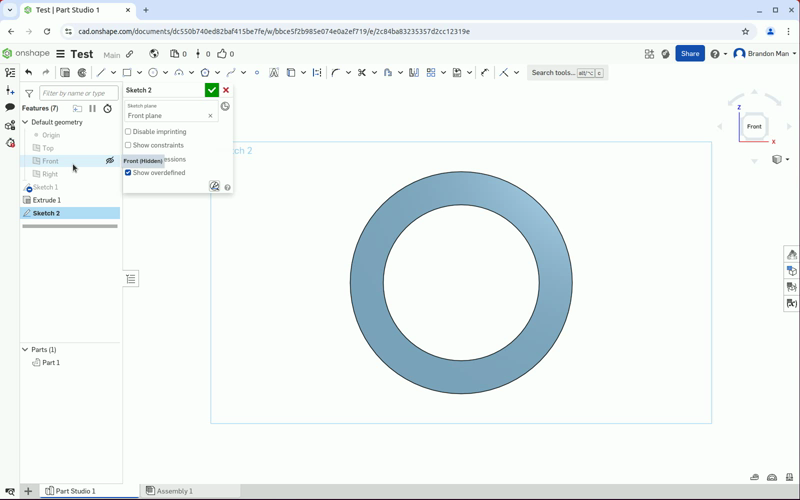
mouse_move(73, 352)
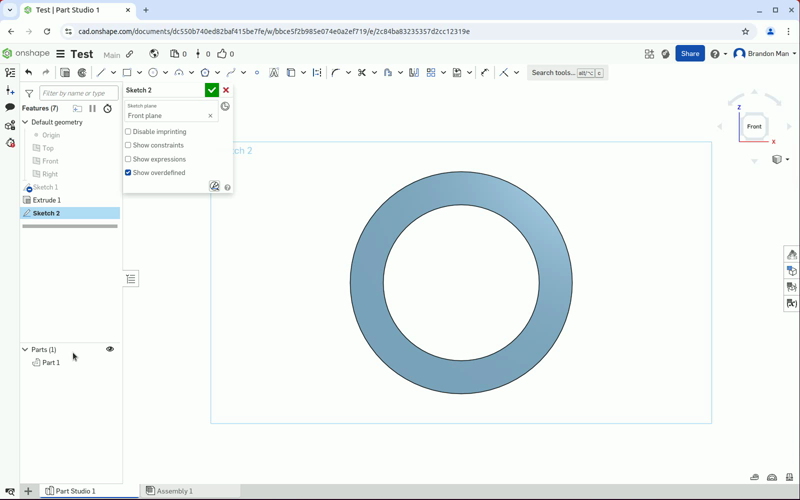
key(y)
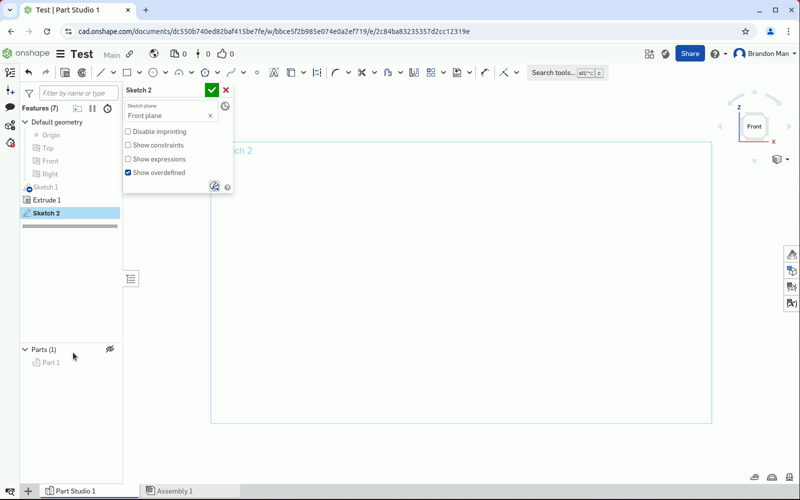
key(l)
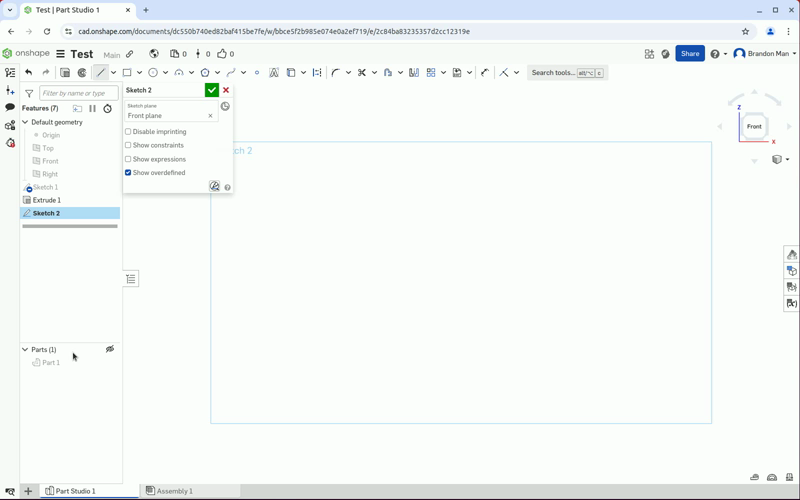
key_down(shift)
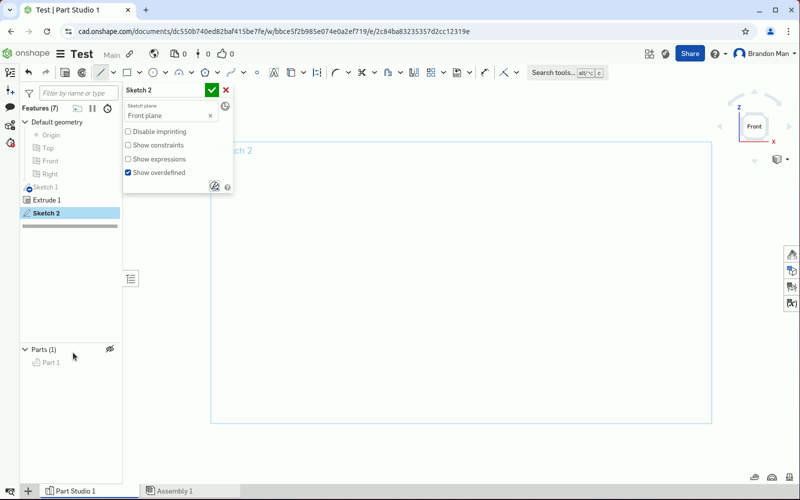
mouse_move(501, 313)
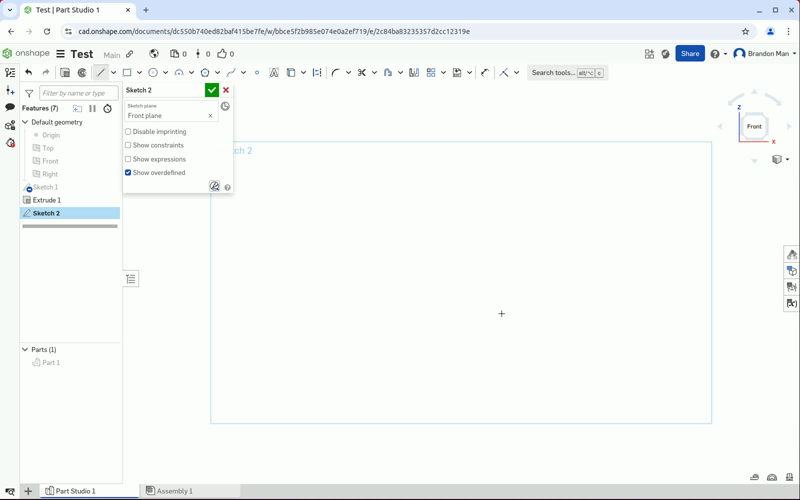
click(501, 313)
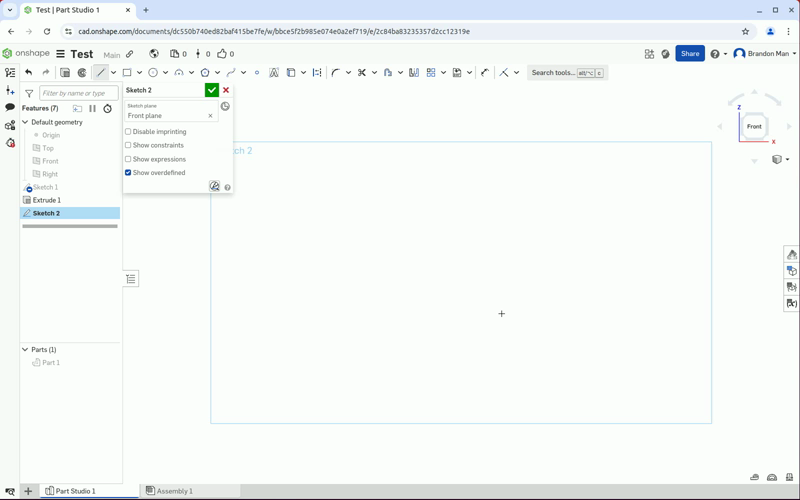
key_up(shift)
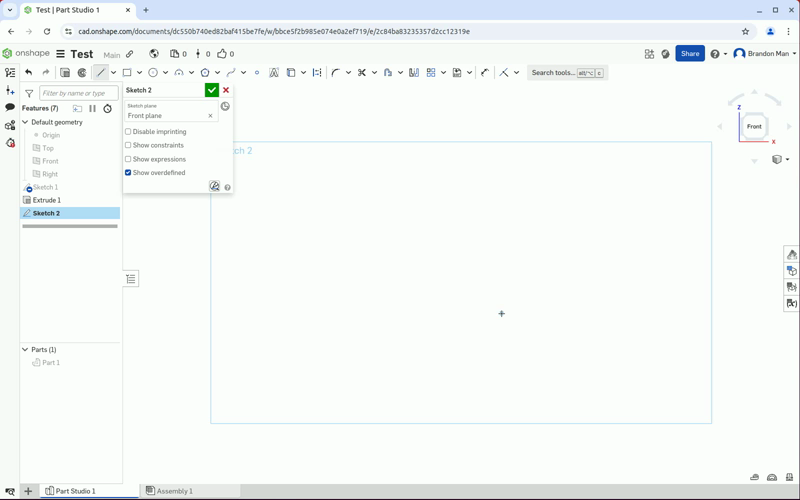
key_down(shift)
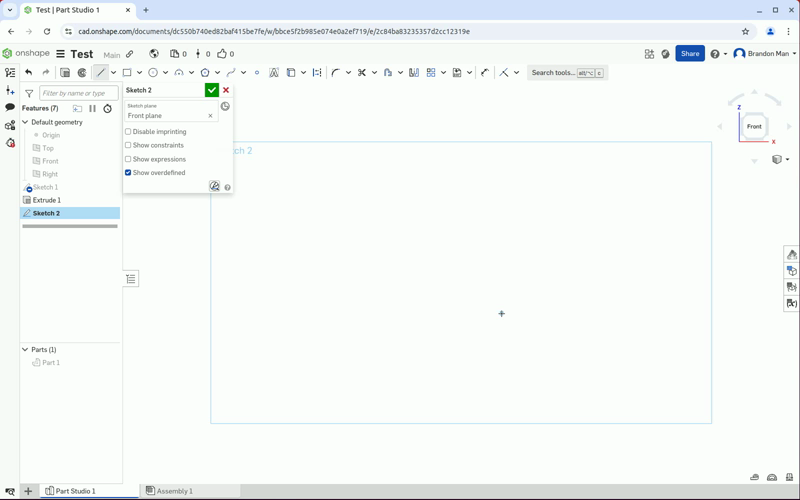
mouse_move(531, 313)
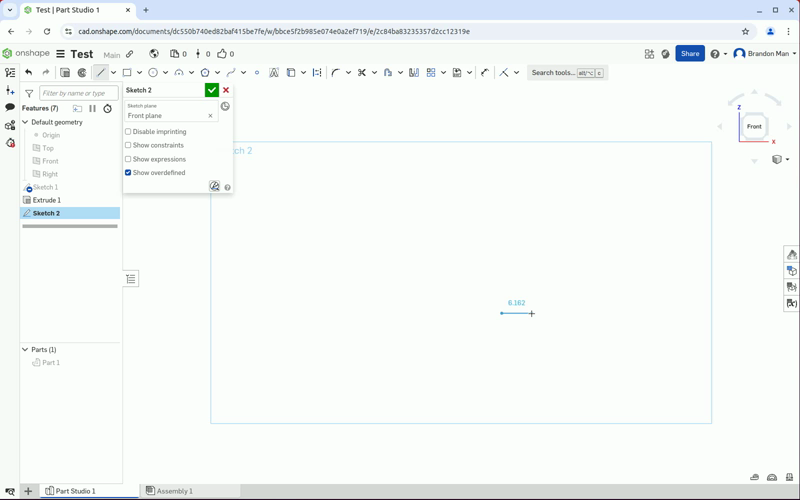
mouse_move(526, 325)
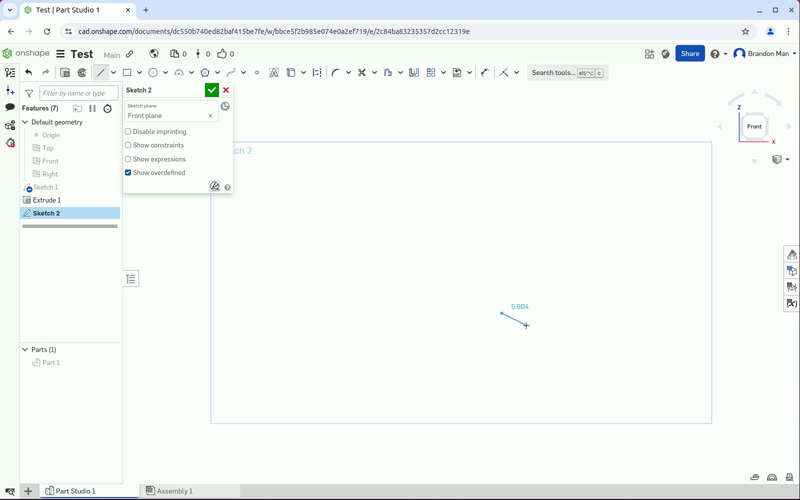
click(526, 325)
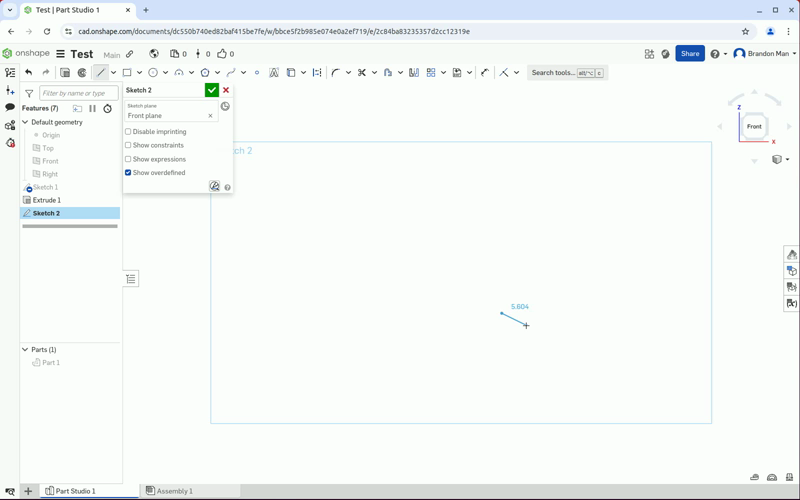
key_up(shift)
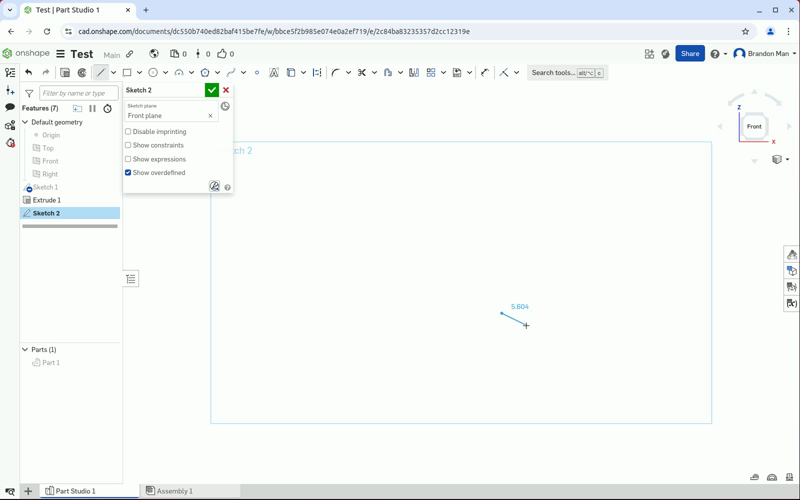
key(esc)
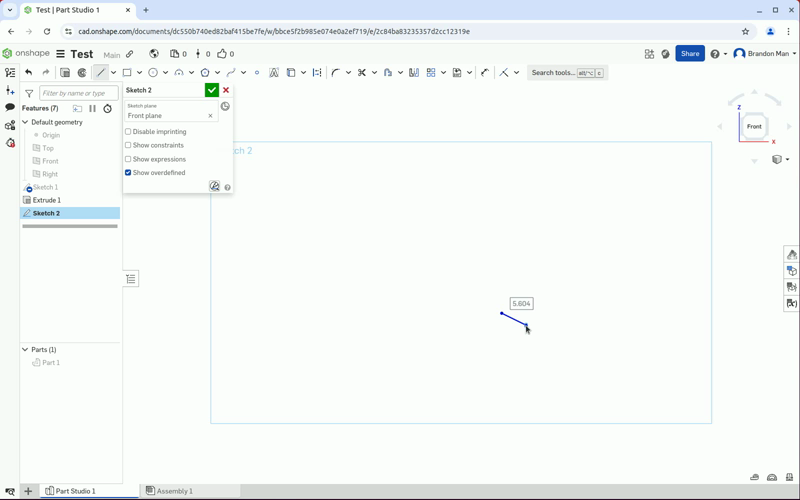
key(a)
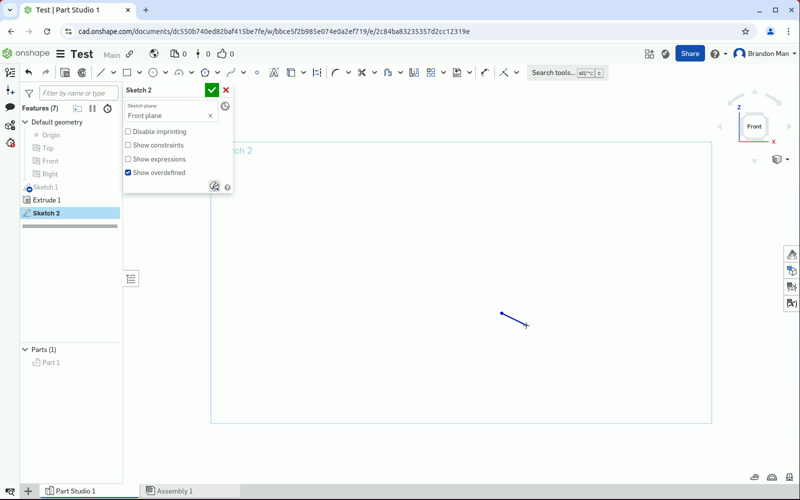
mouse_move(526, 325)
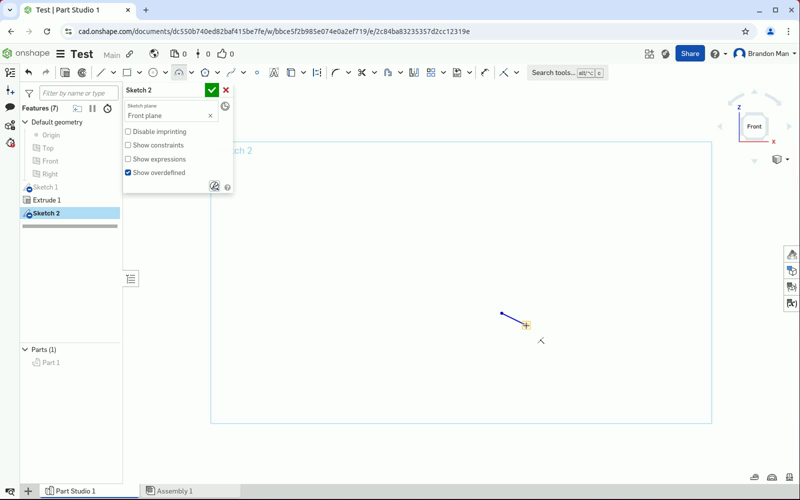
click(526, 325)
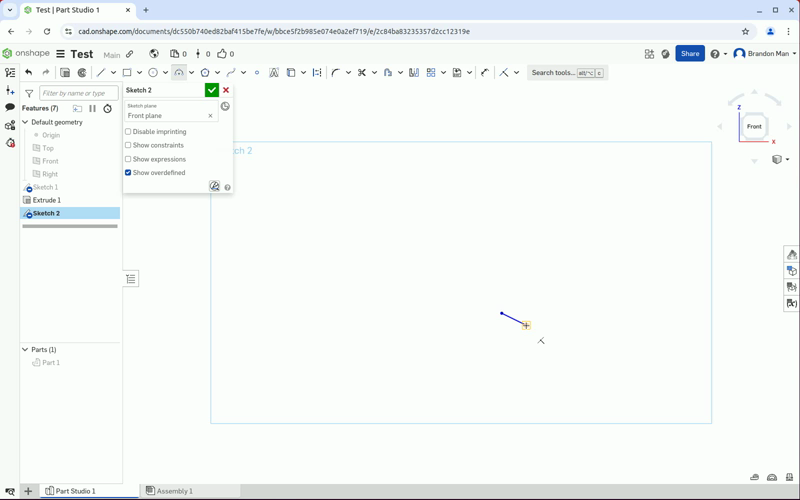
key_down(shift)
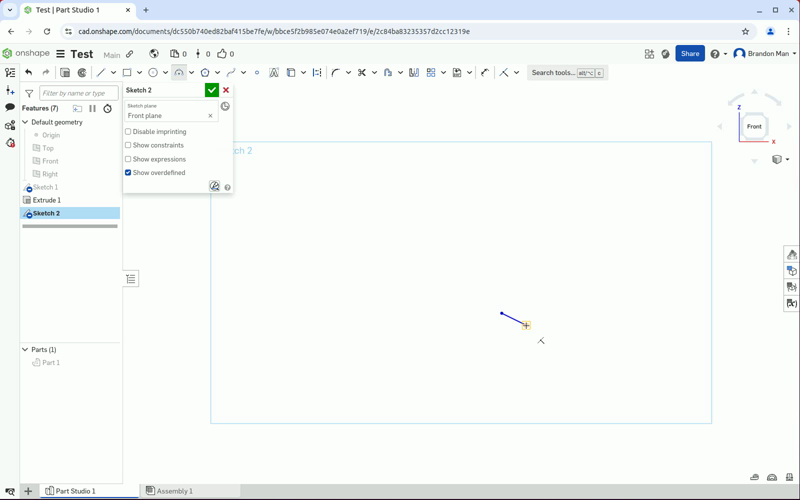
mouse_move(537, 295)
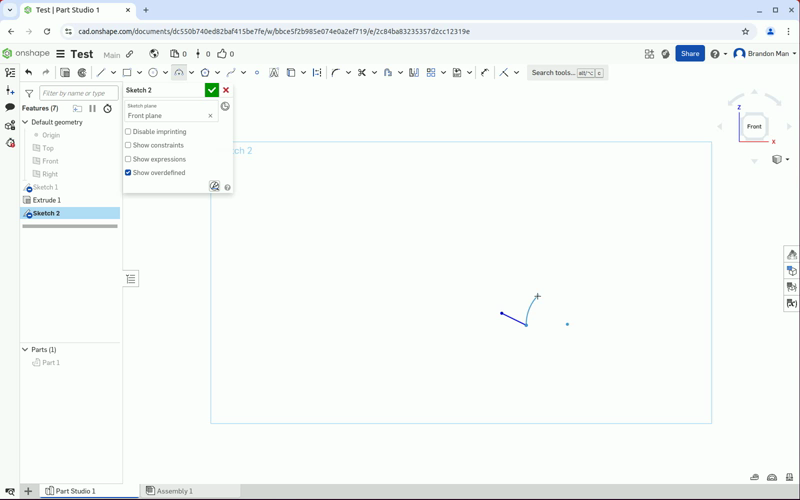
click(537, 295)
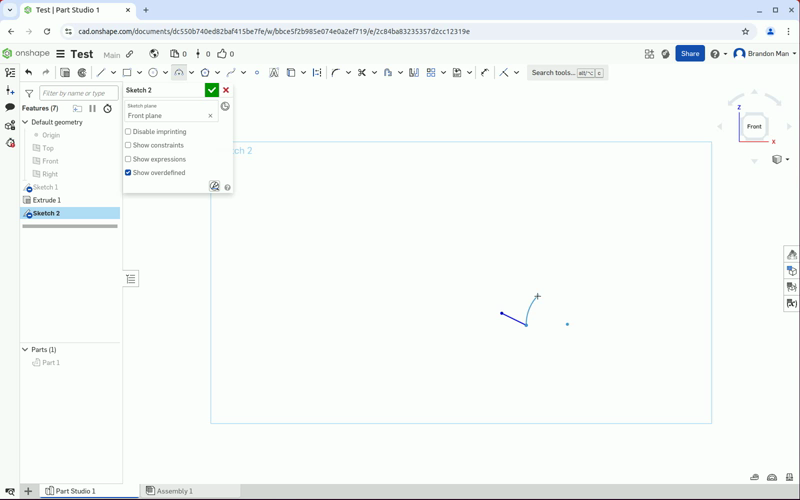
mouse_move(533, 310)
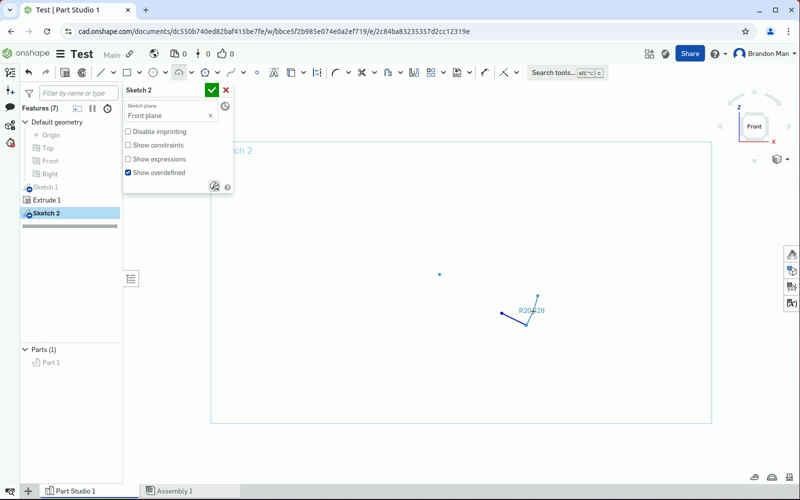
click(533, 310)
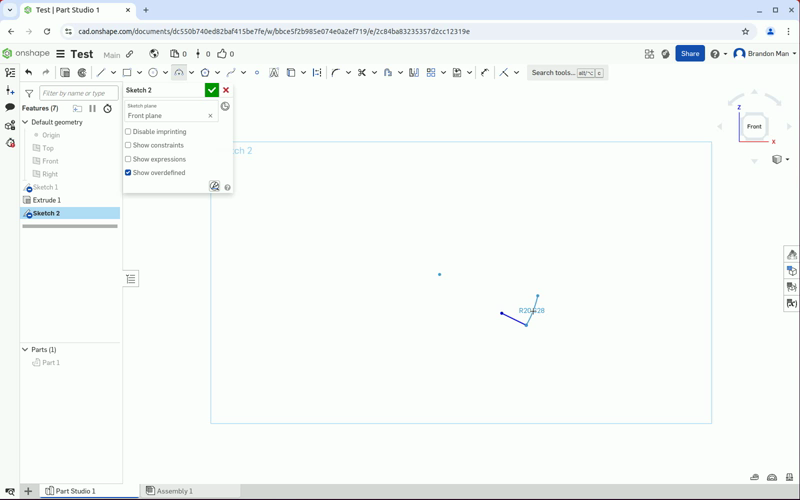
key_up(shift)
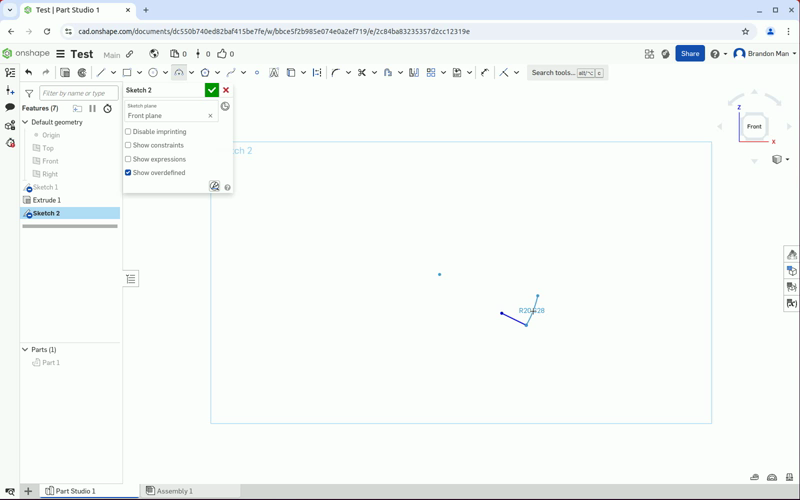
key(esc)
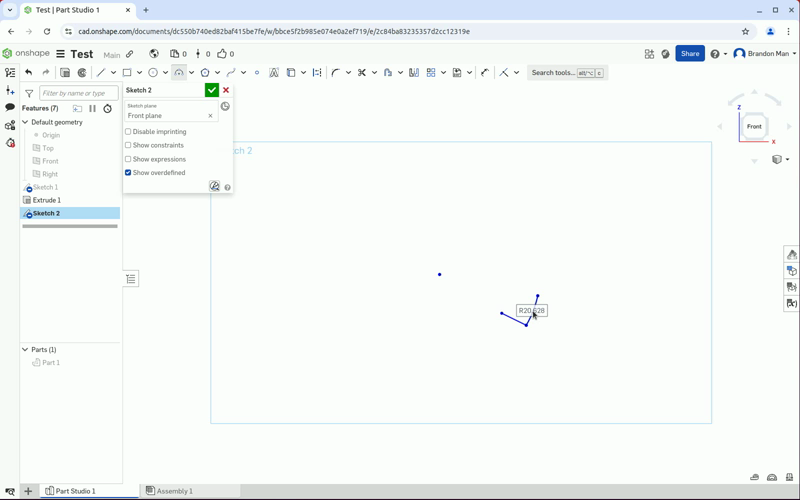
key(l)
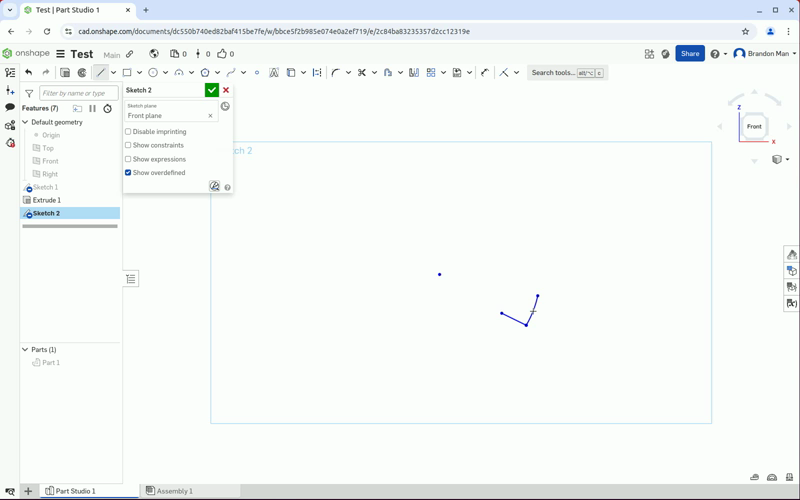
mouse_move(537, 295)
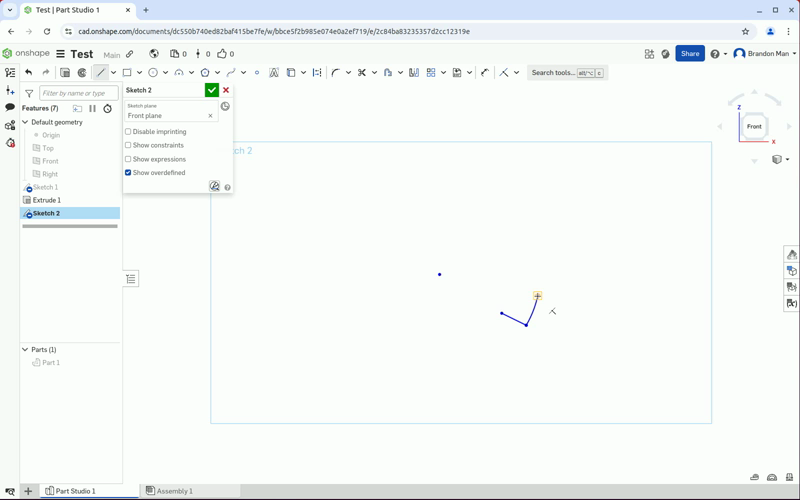
click(537, 295)
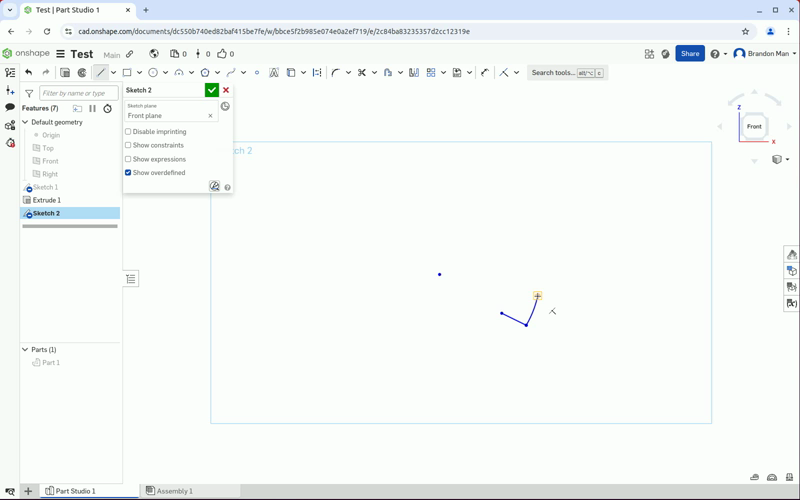
key_down(shift)
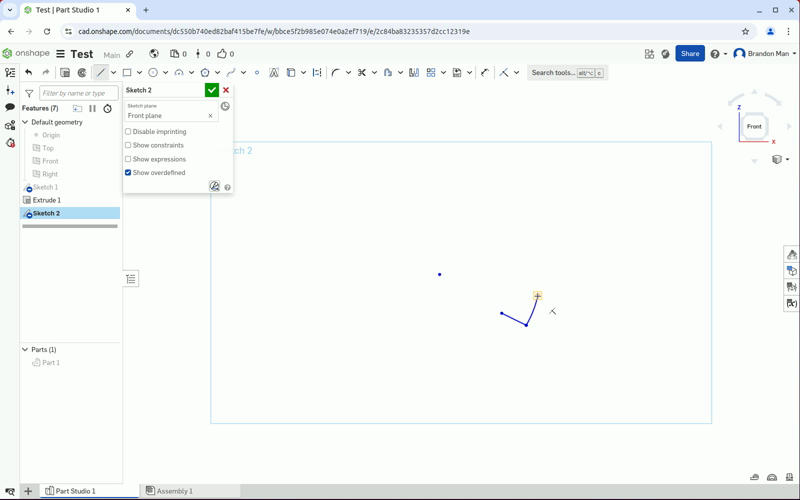
mouse_move(567, 295)
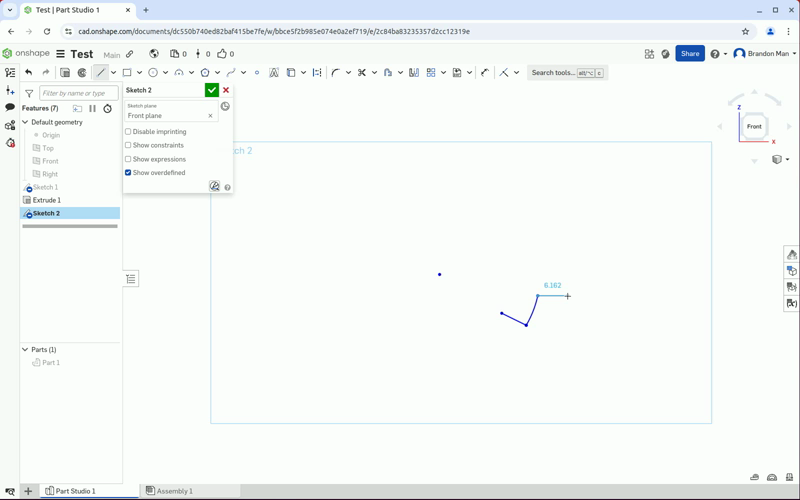
mouse_move(511, 283)
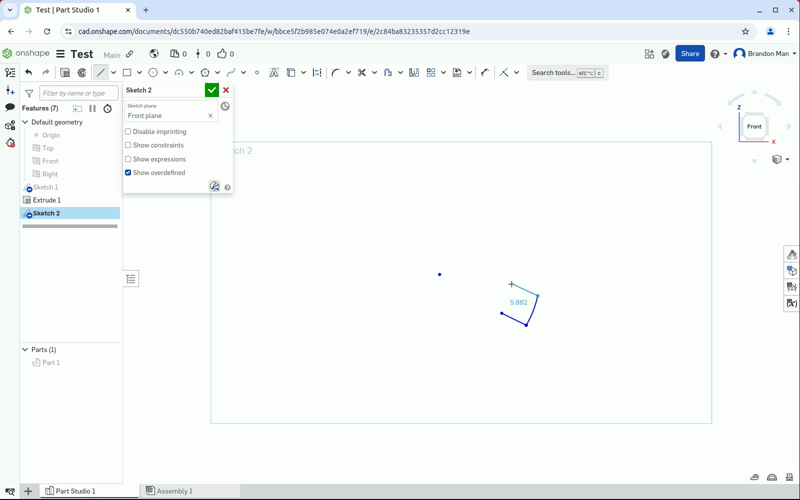
click(511, 283)
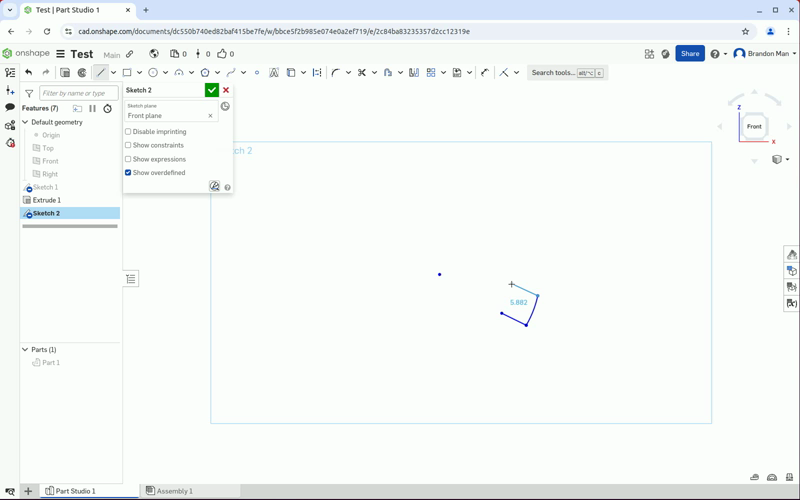
key_up(shift)
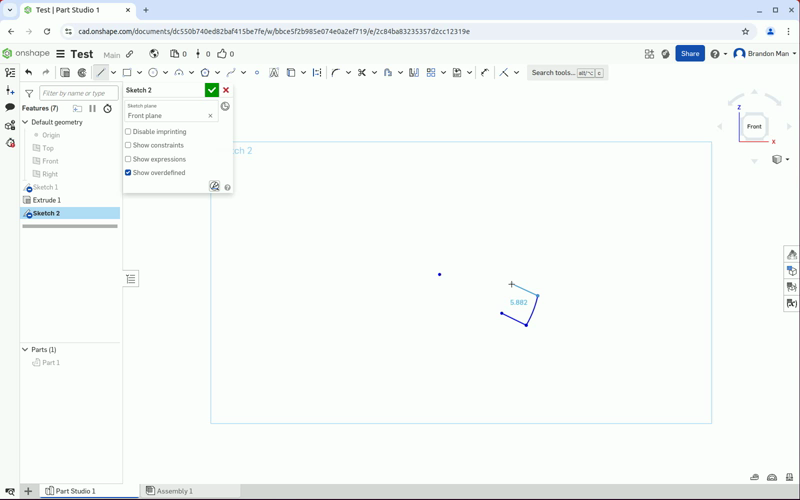
key(esc)
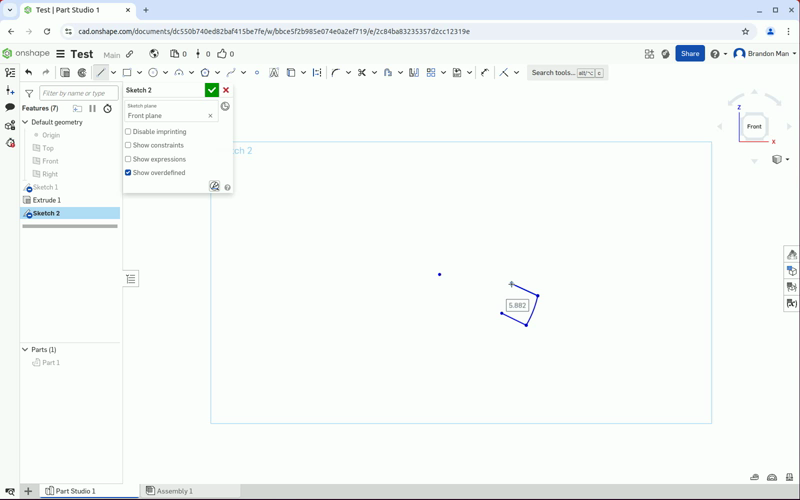
key(a)
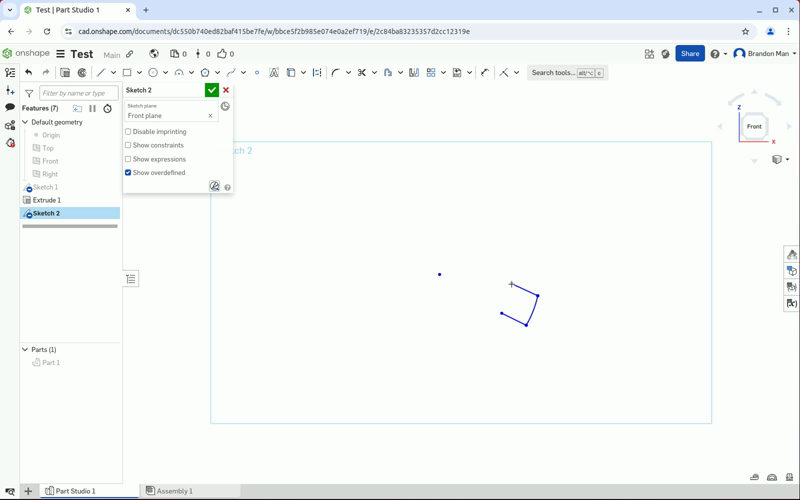
mouse_move(511, 283)
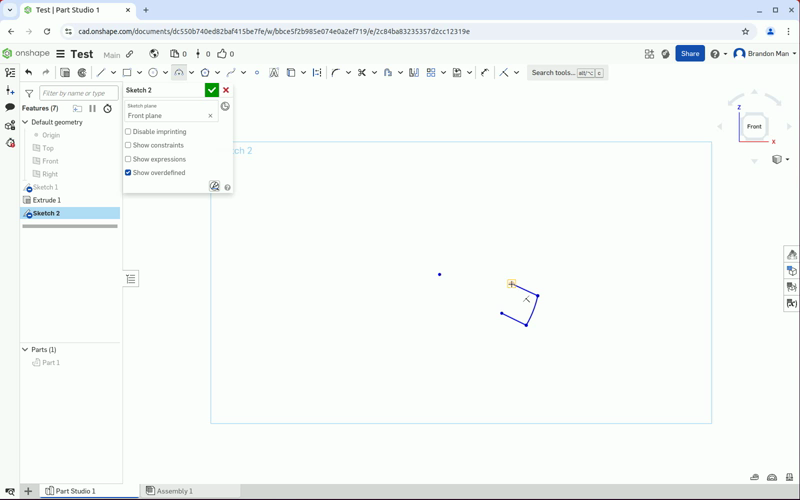
click(511, 283)
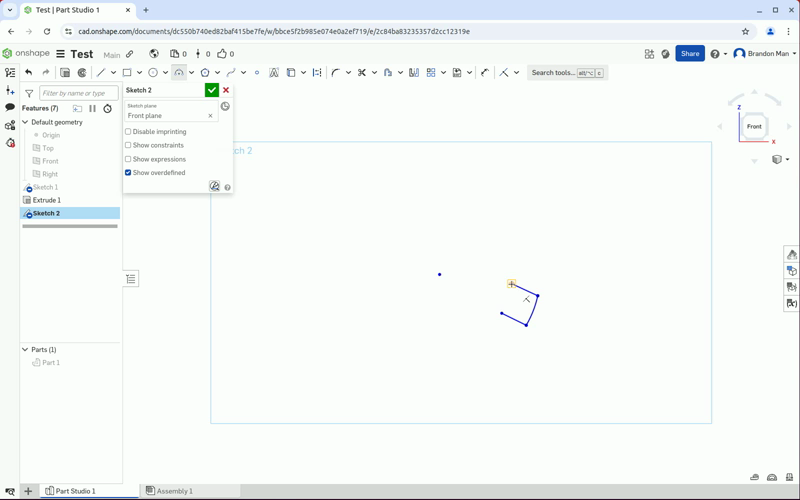
mouse_move(501, 313)
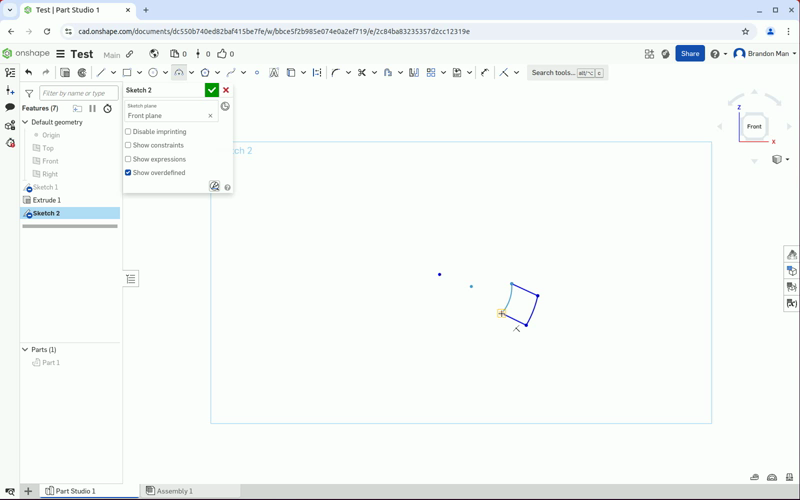
click(501, 313)
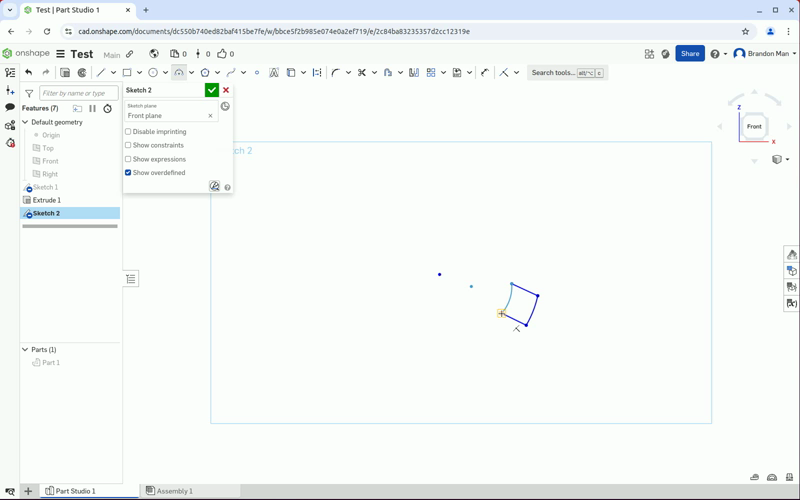
key_down(shift)
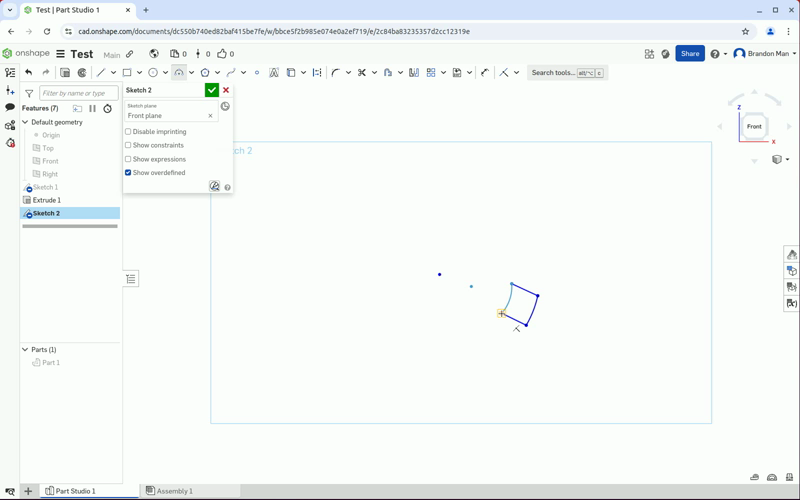
mouse_move(509, 299)
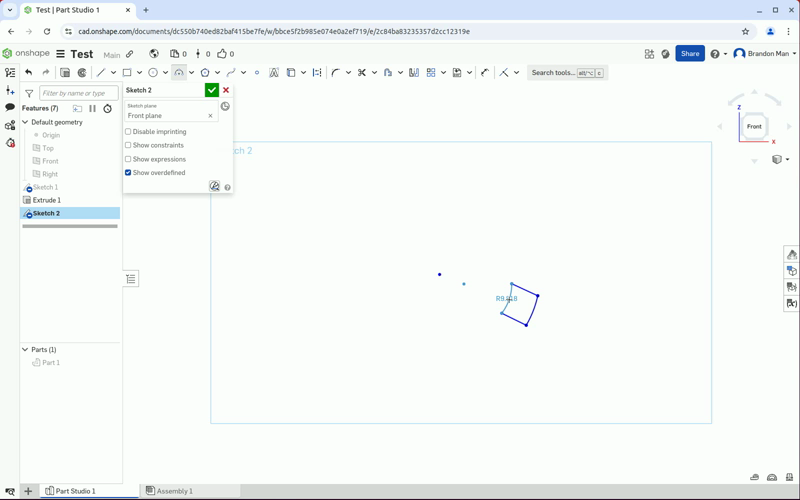
click(509, 299)
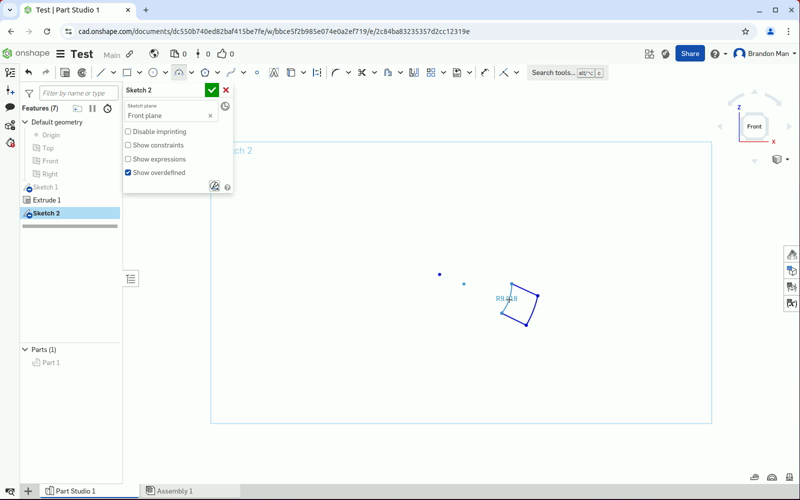
key_up(shift)
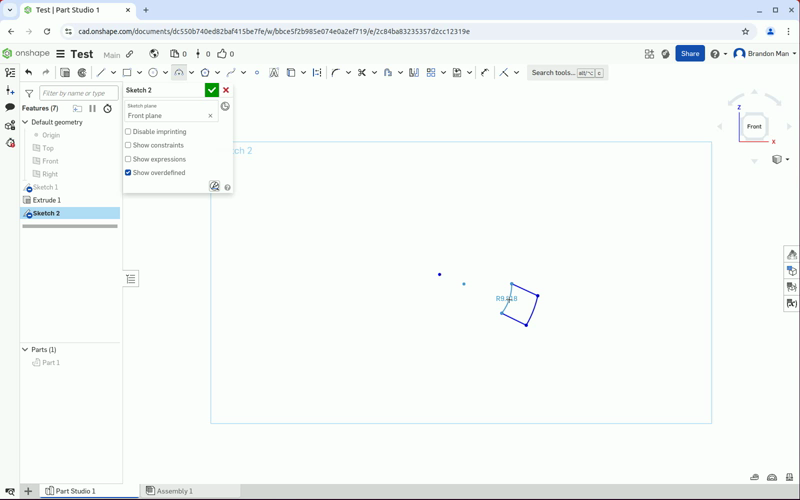
key(esc)
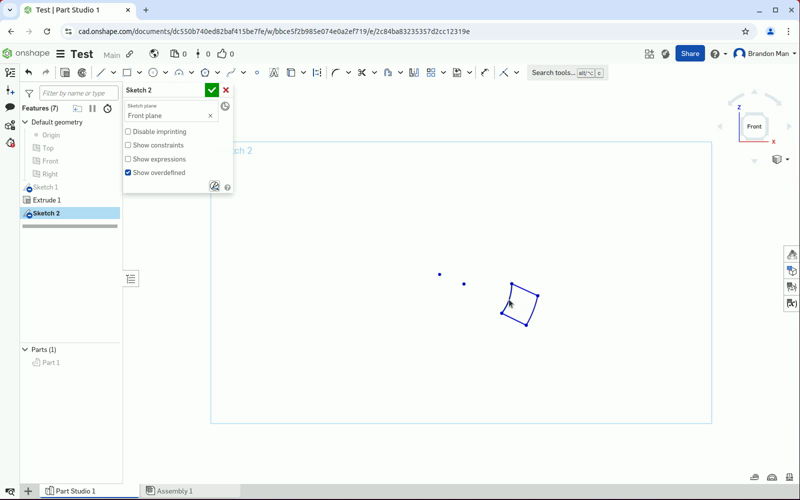
mouse_move(512, 308)
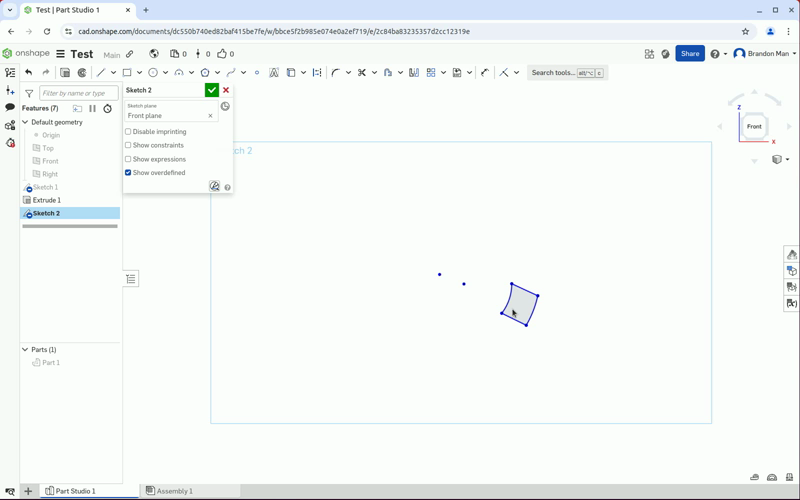
scroll(6)
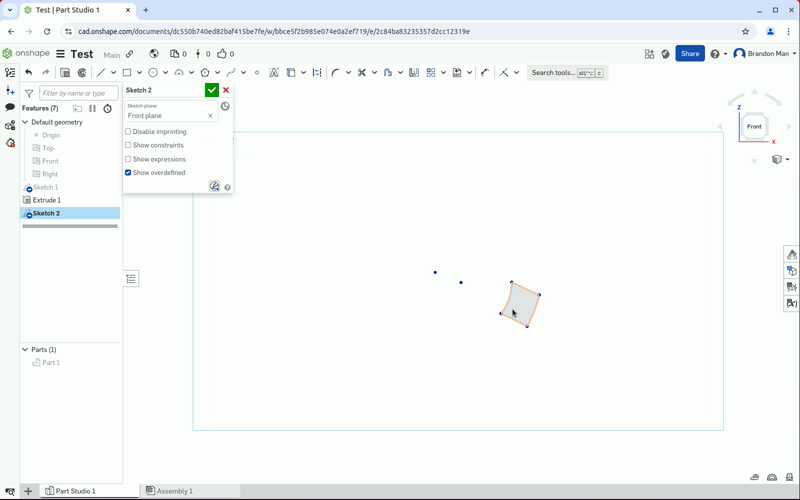
scroll(6)
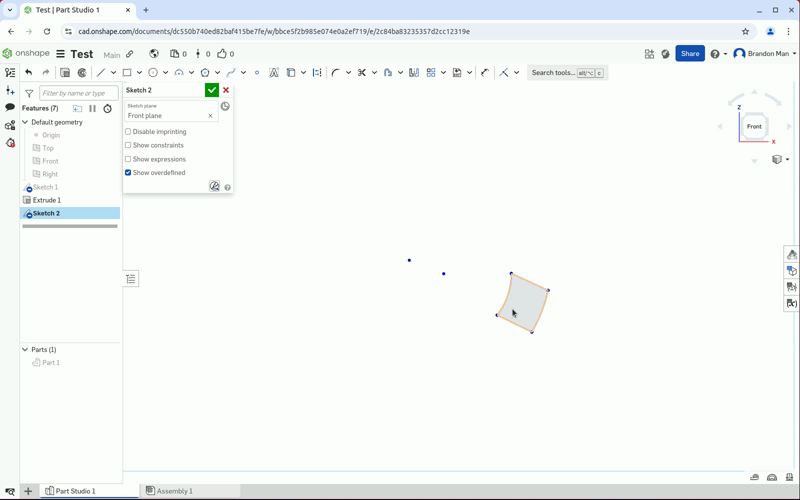
scroll(6)
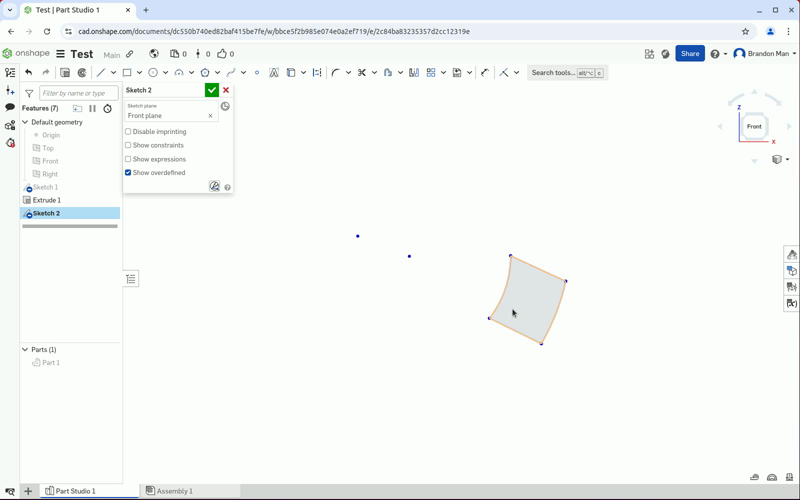
scroll(6)
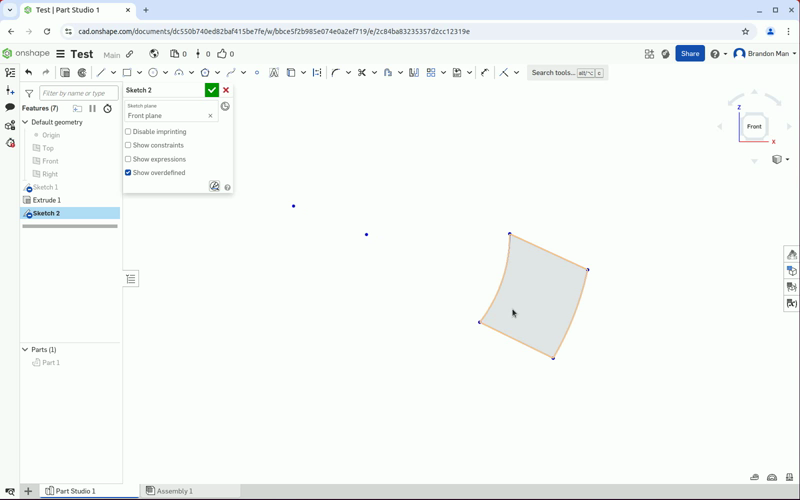
scroll(6)
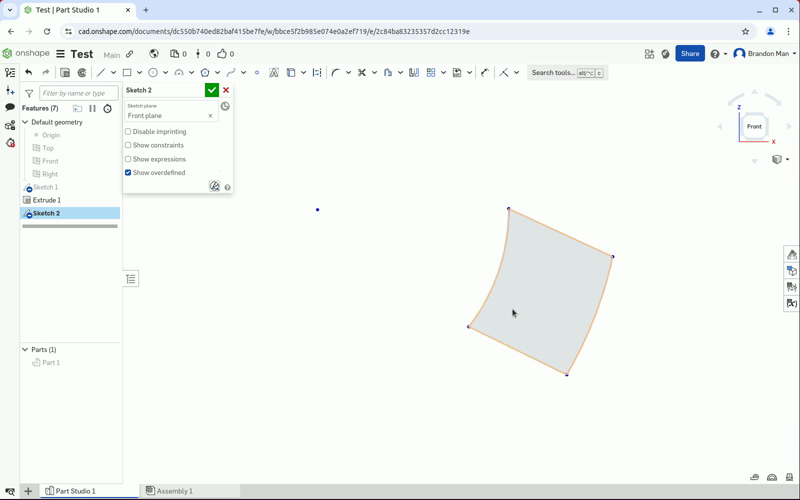
scroll(6)
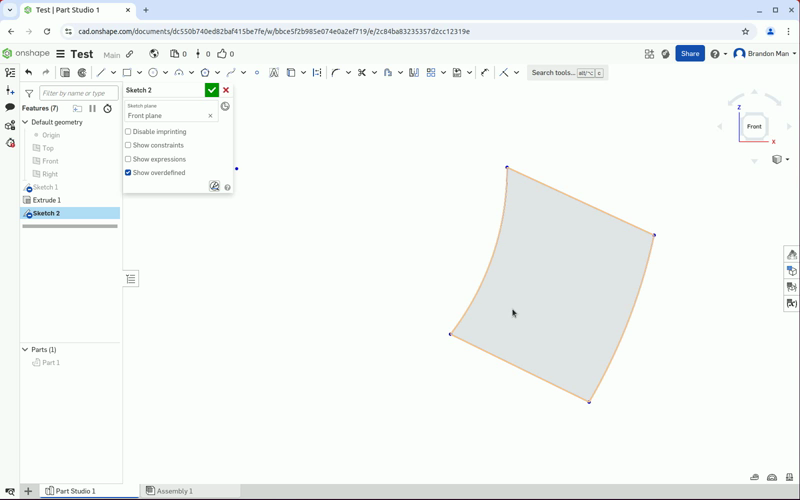
scroll(6)
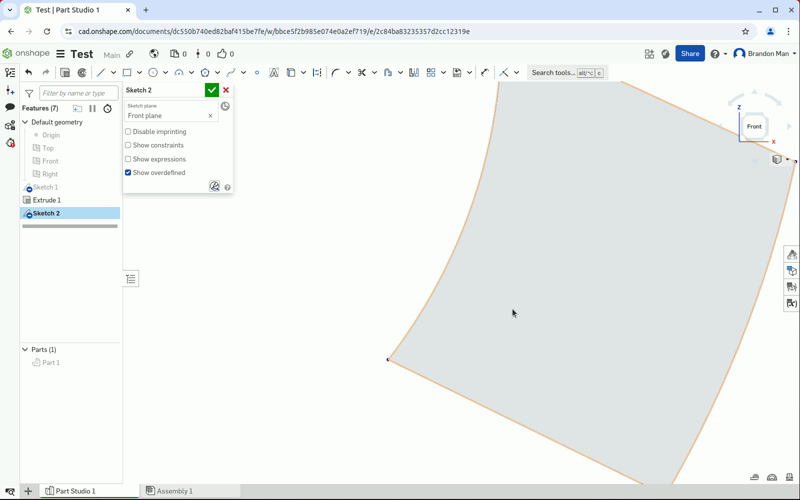
click(512, 308)
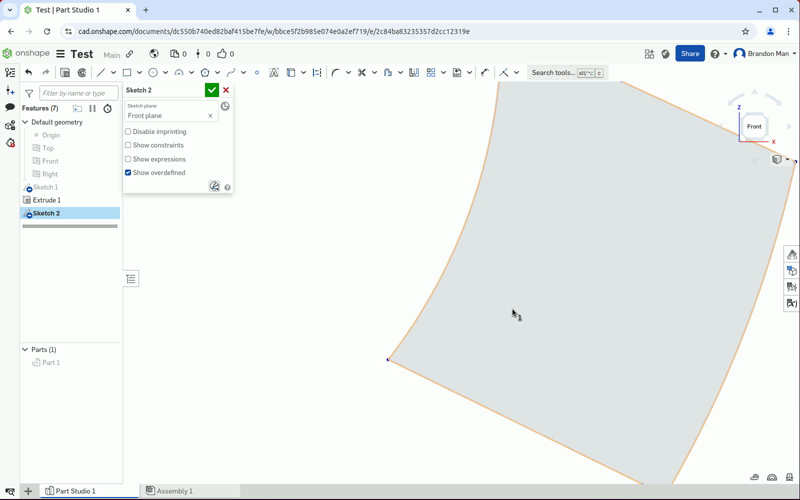
scroll(-6)
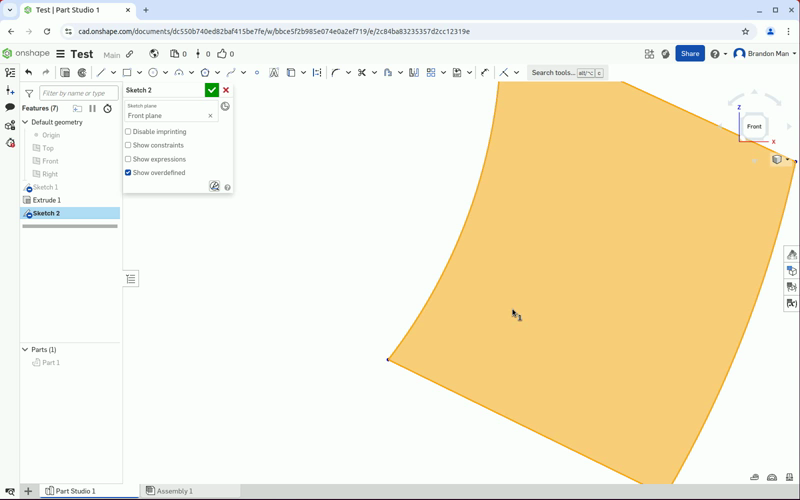
scroll(-6)
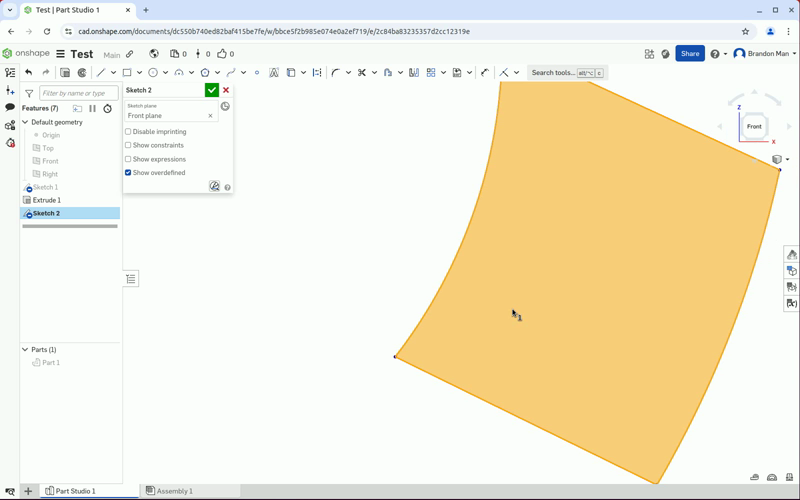
scroll(-6)
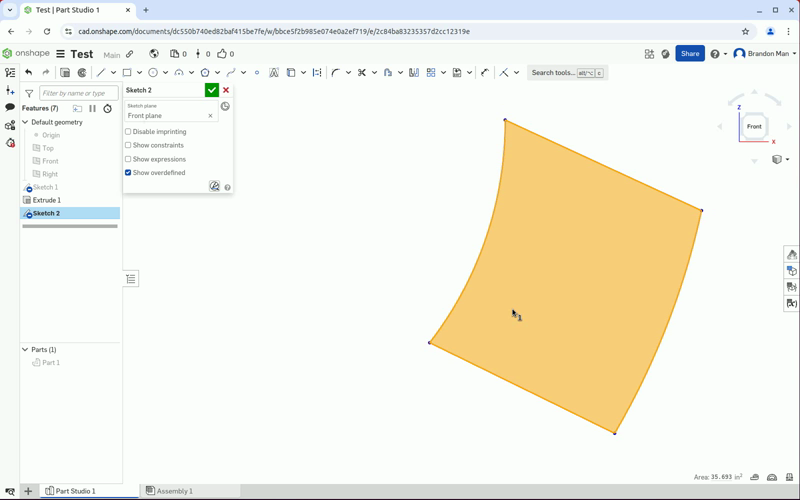
scroll(-6)
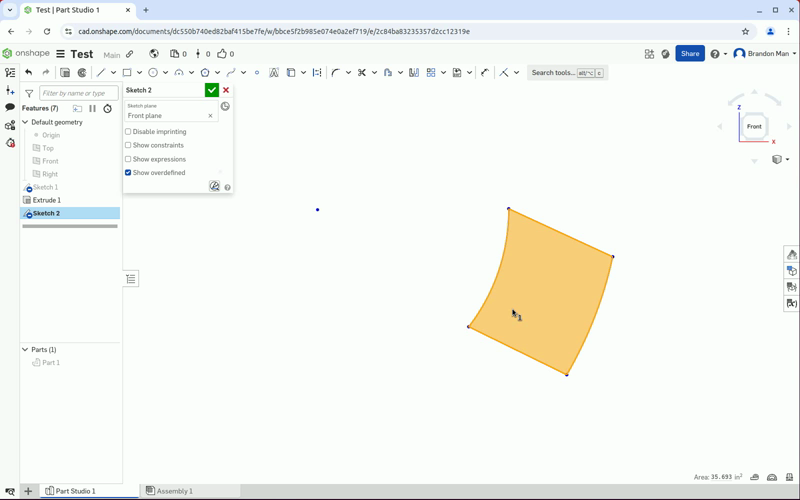
scroll(-6)
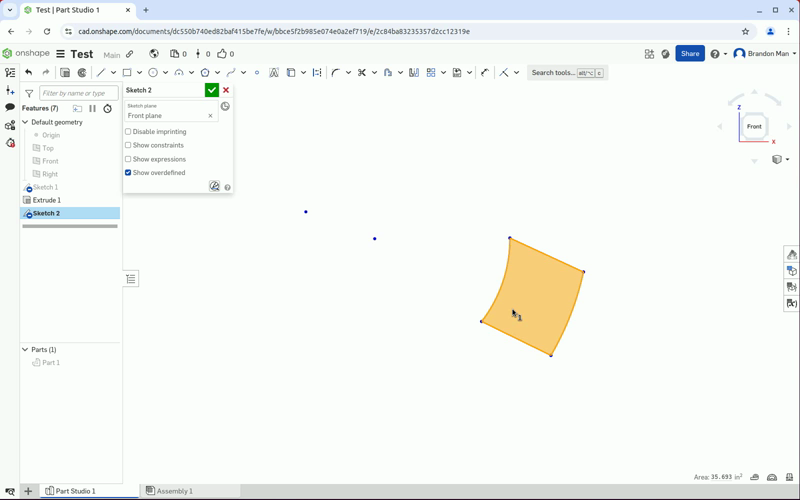
scroll(-6)
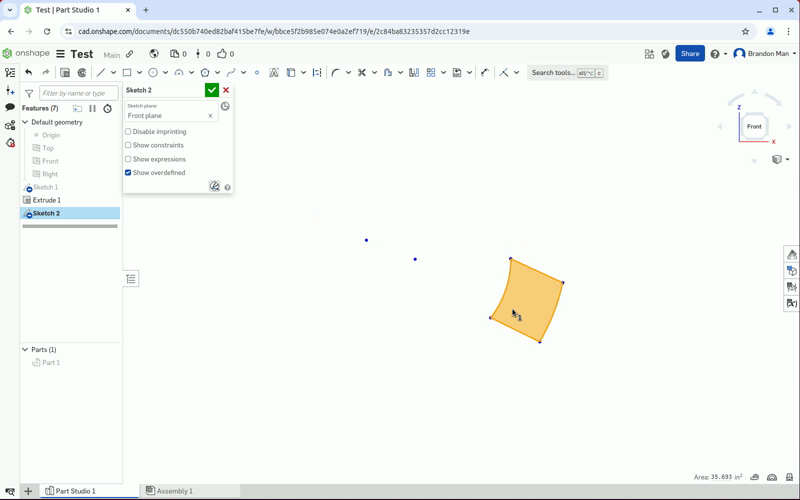
scroll(-6)
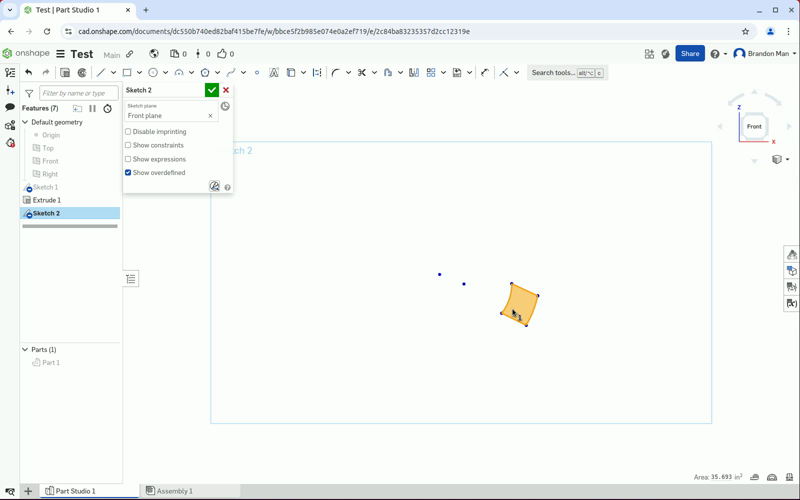
mouse_move(73, 352)
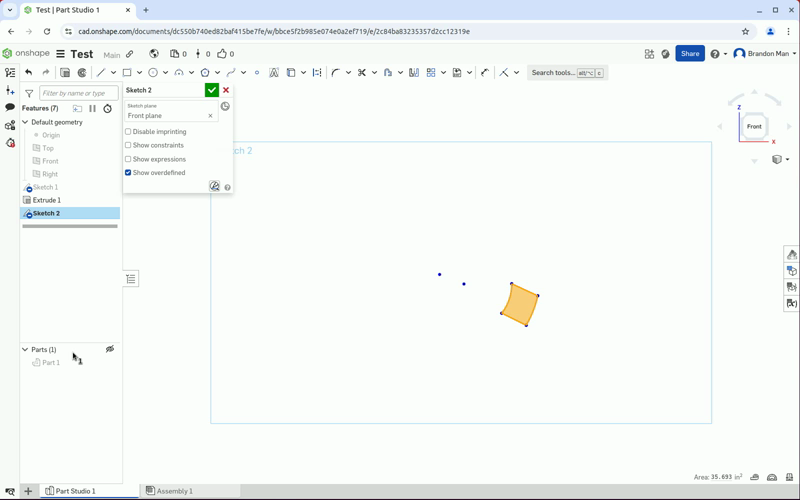
key(shift+y)
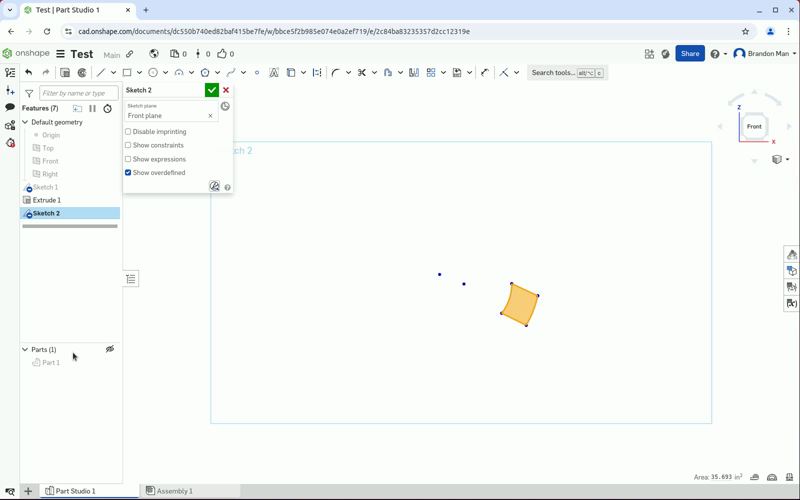
key(shift+e)
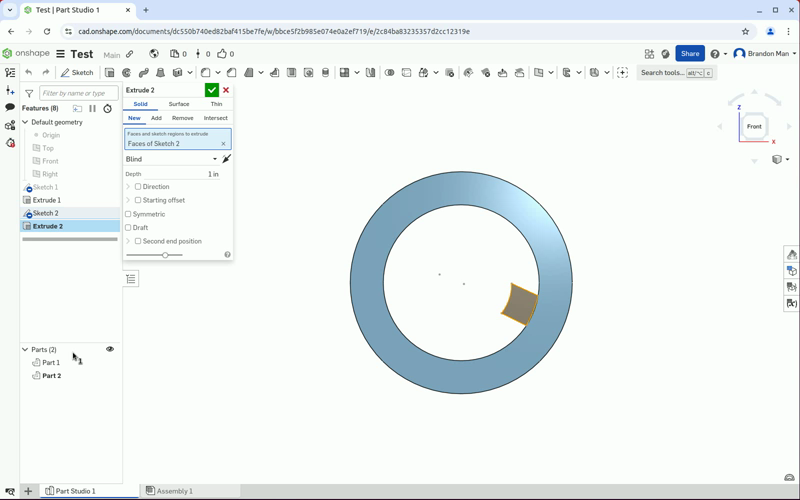
mouse_move(143, 106)
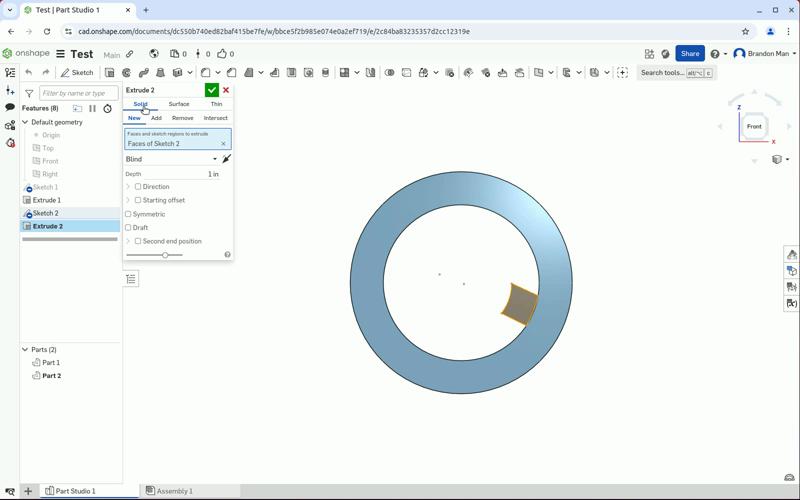
click(143, 106)
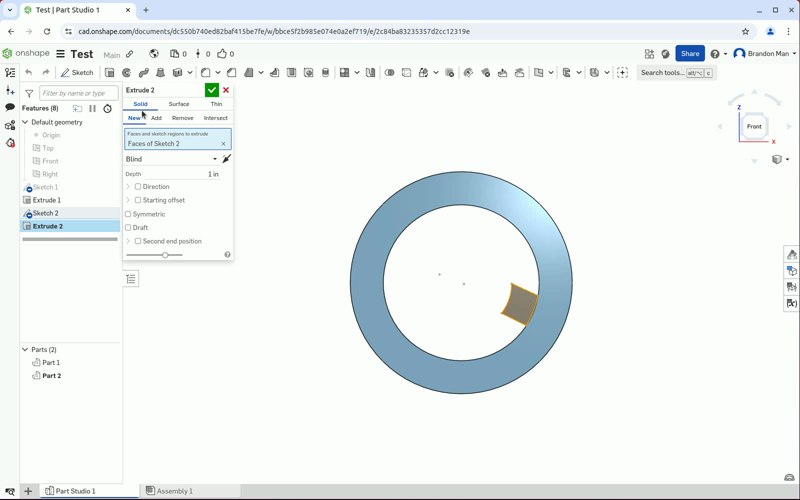
mouse_move(137, 120)
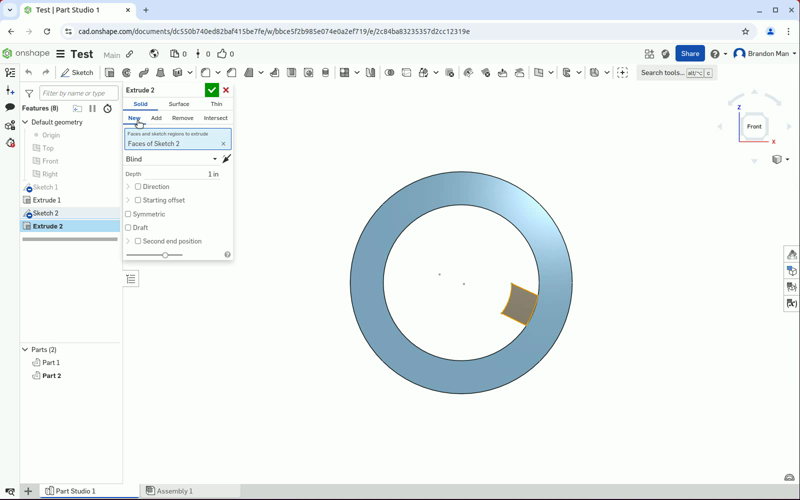
click(137, 120)
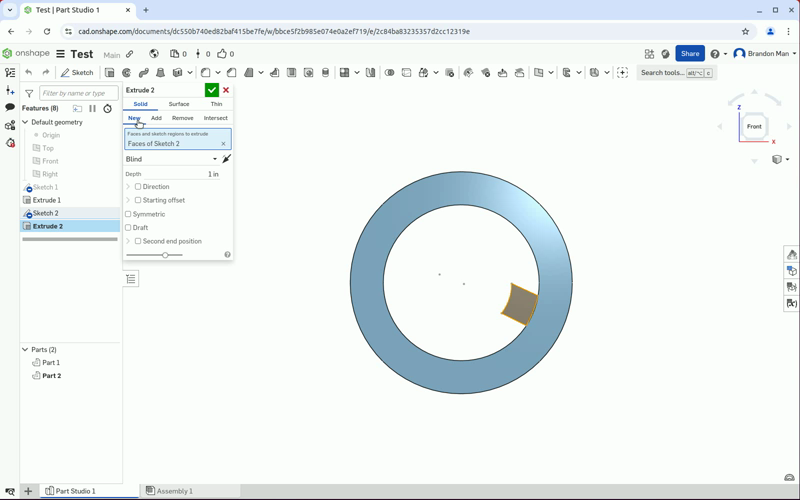
key(tab, 4)
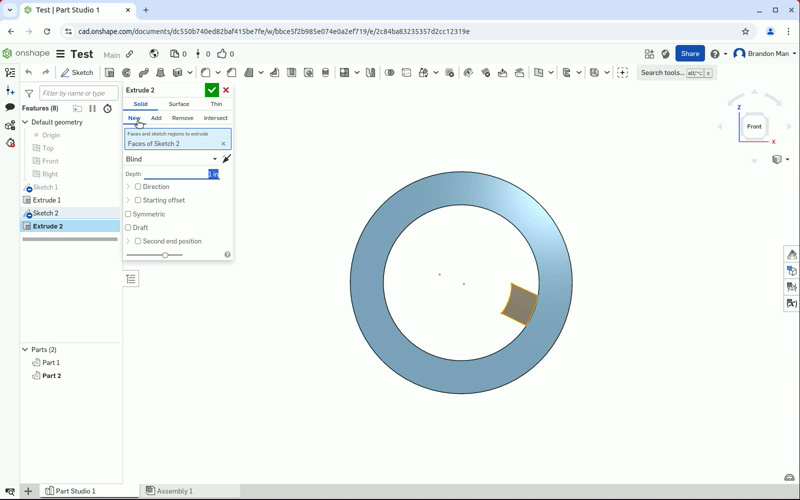
text(7.462)
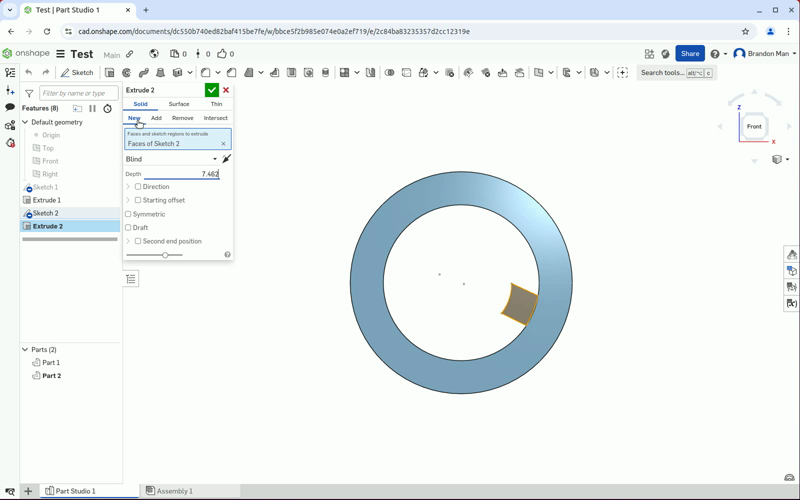
key(enter)
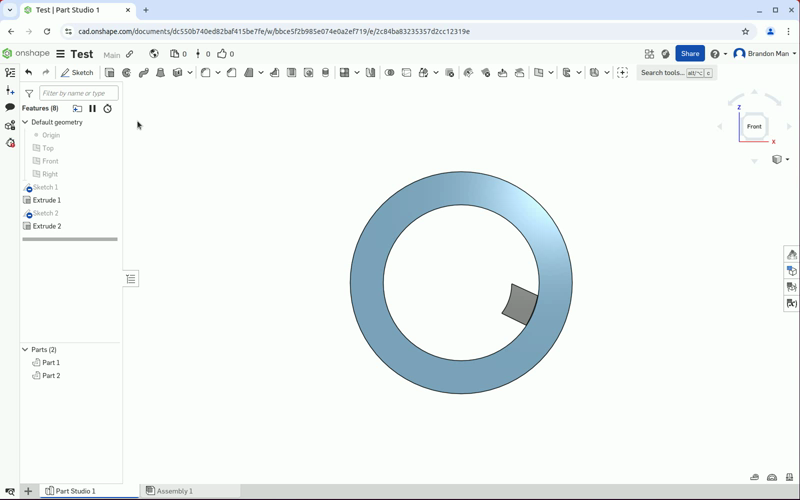
key(shift+h)
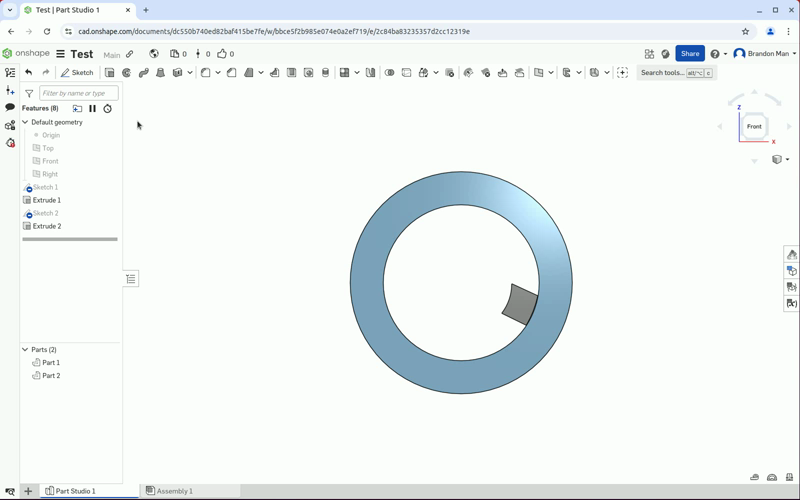
key(shift+h)
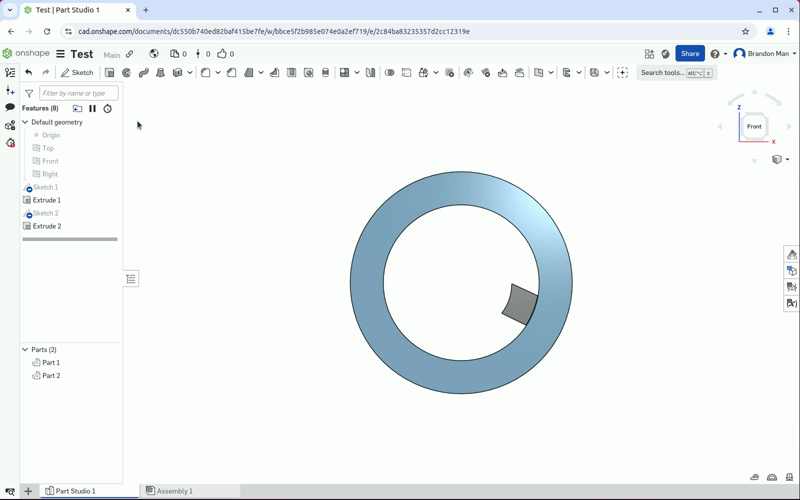
mouse_move(73, 189)
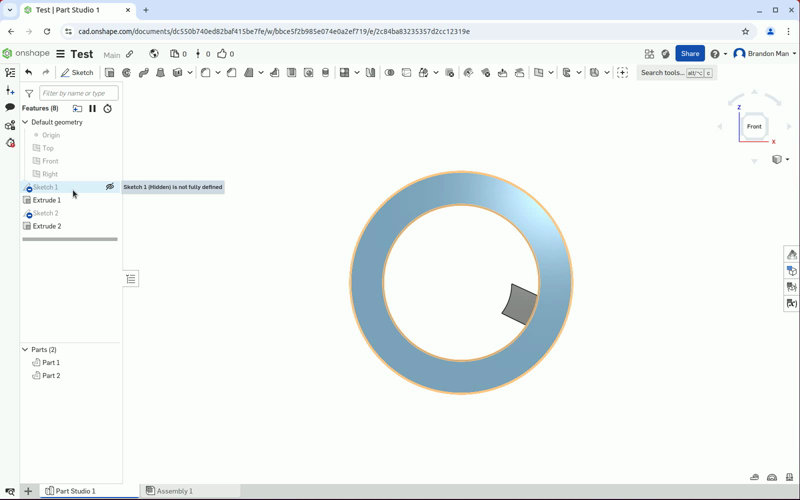
click(73, 189)
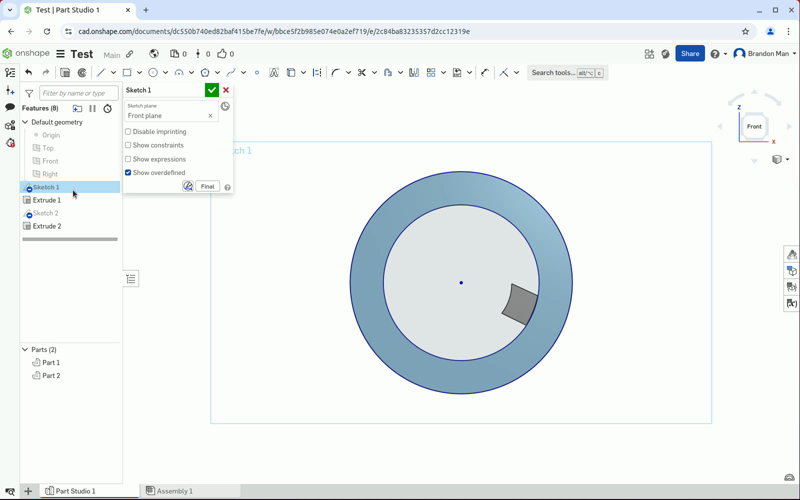
mouse_move(229, 92)
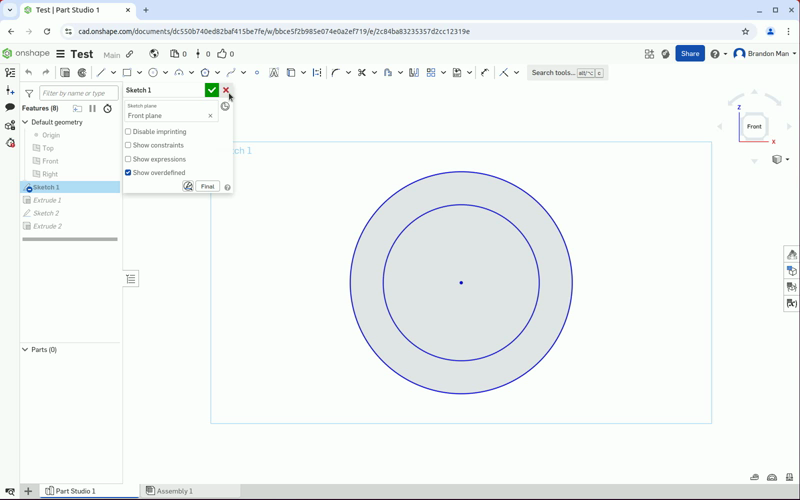
click(229, 92)
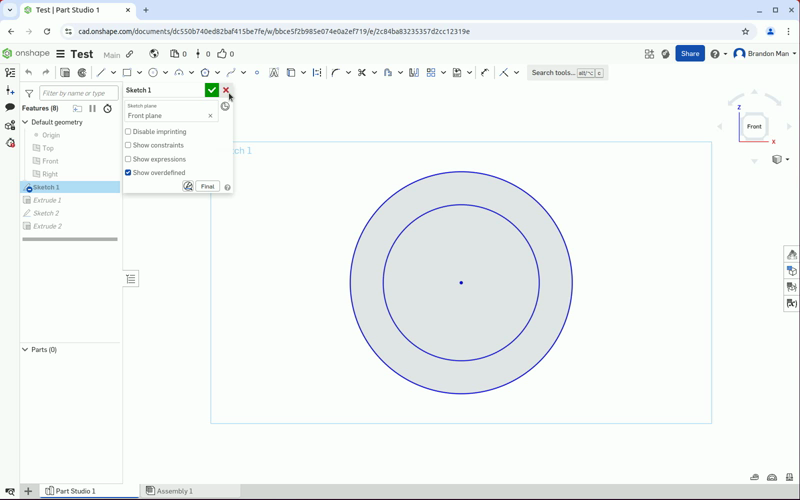
key(shift+s)
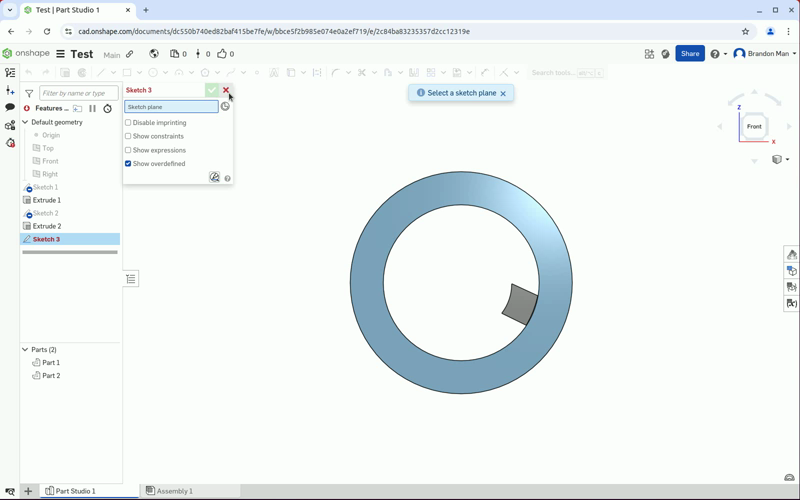
mouse_move(73, 163)
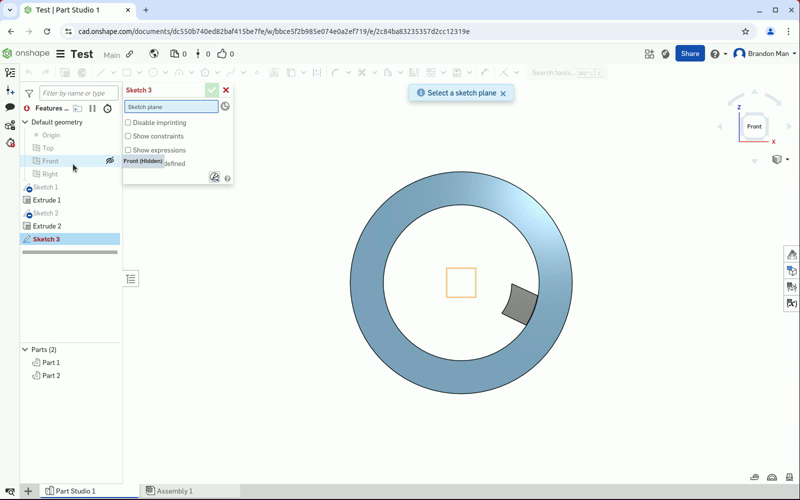
click(73, 163)
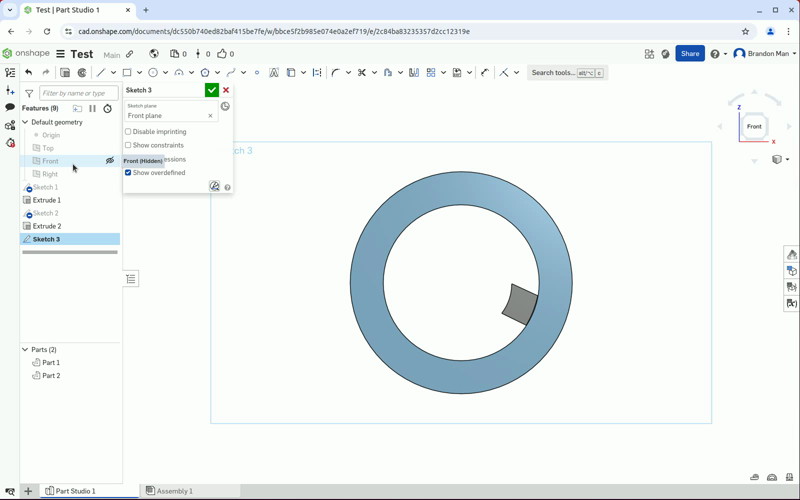
mouse_move(73, 352)
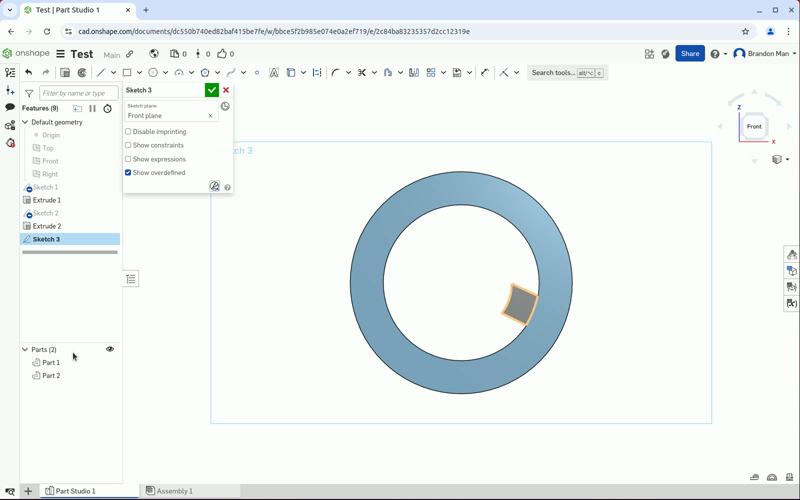
key(y)
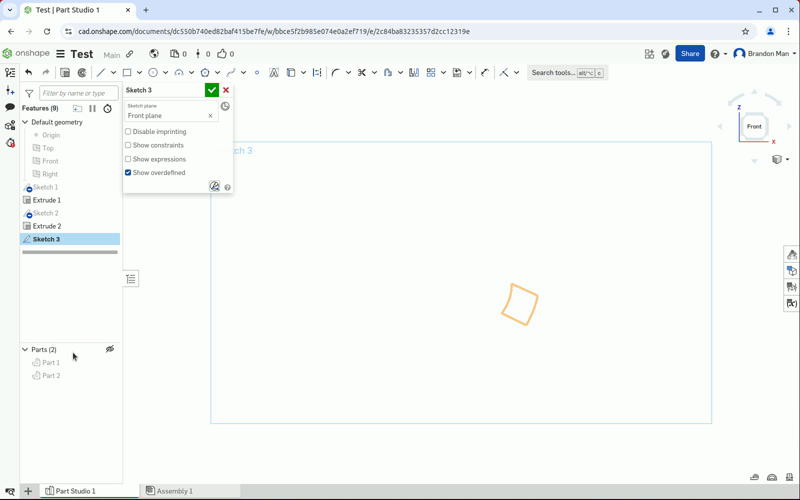
key(a)
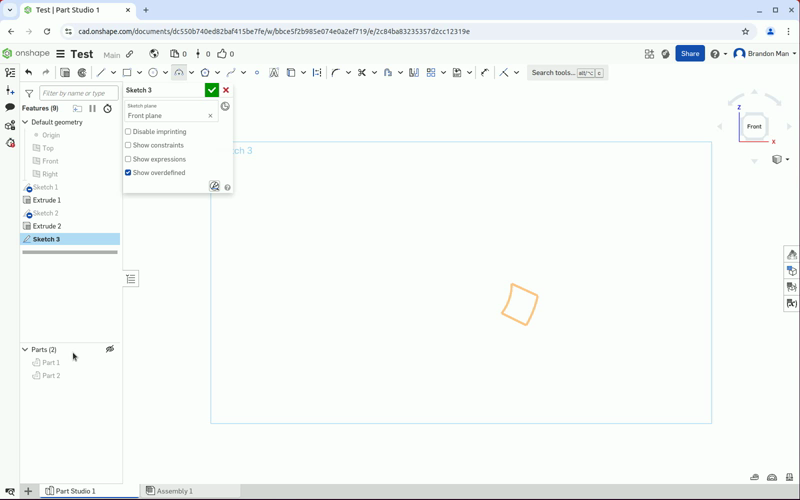
key_down(shift)
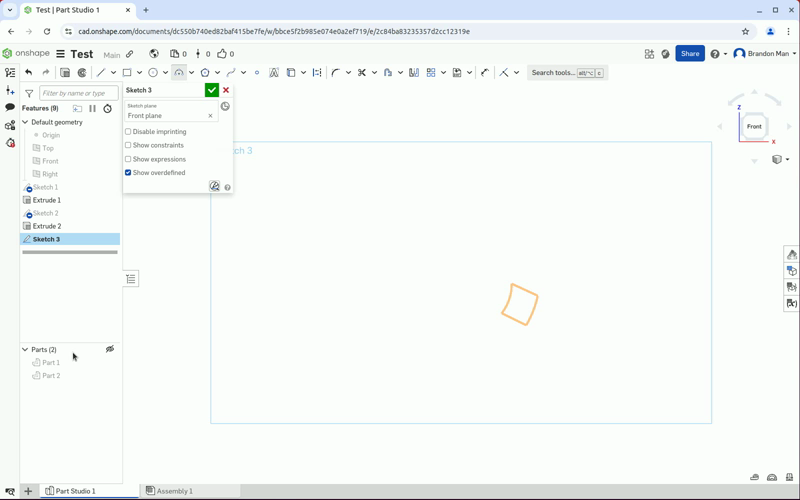
mouse_move(445, 233)
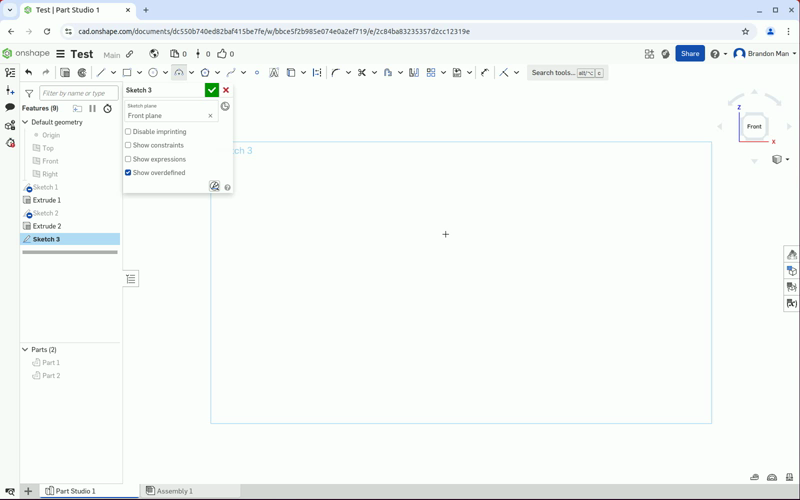
click(445, 233)
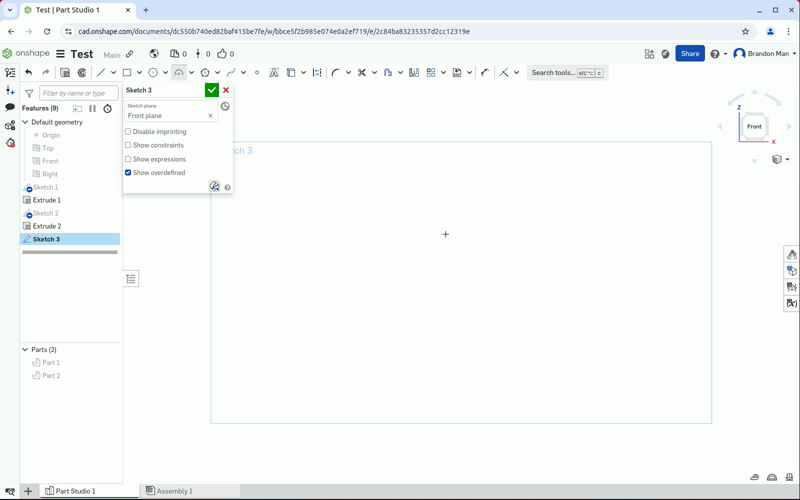
key_up(shift)
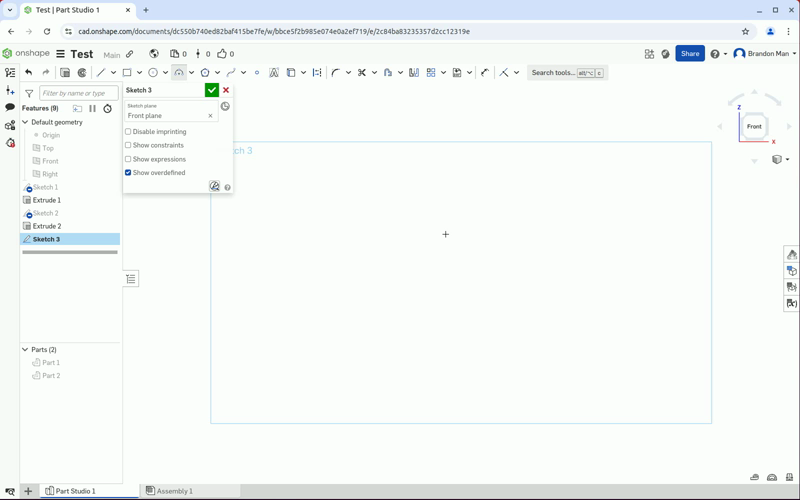
key_down(shift)
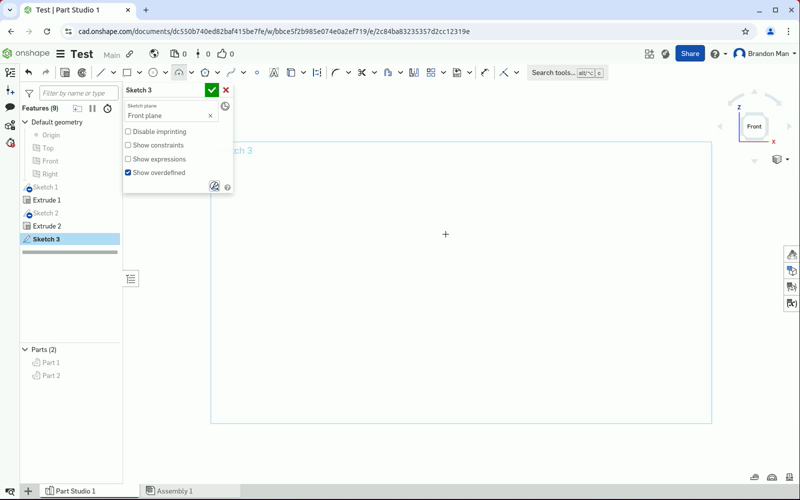
mouse_move(476, 233)
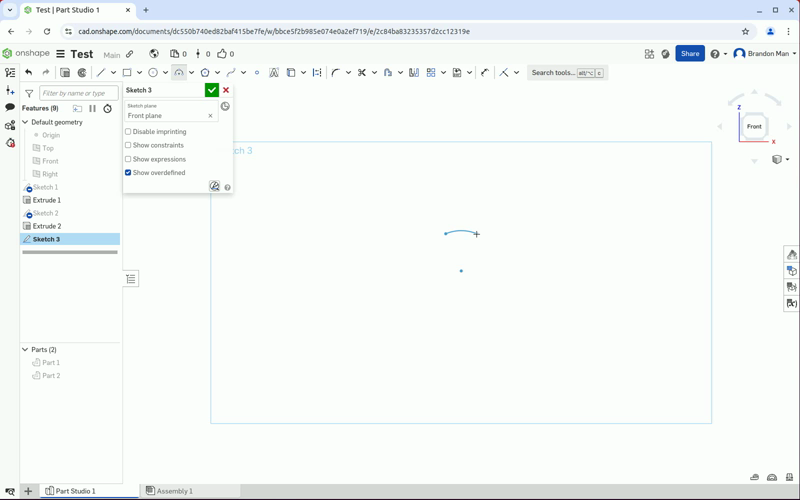
click(476, 233)
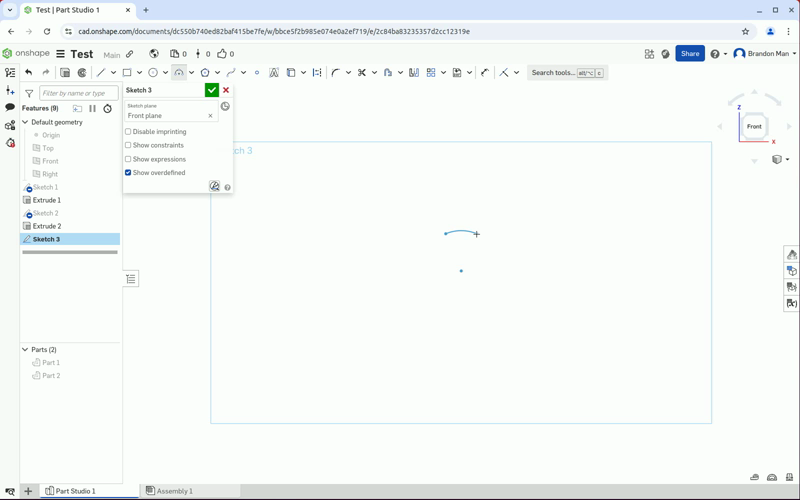
mouse_move(461, 231)
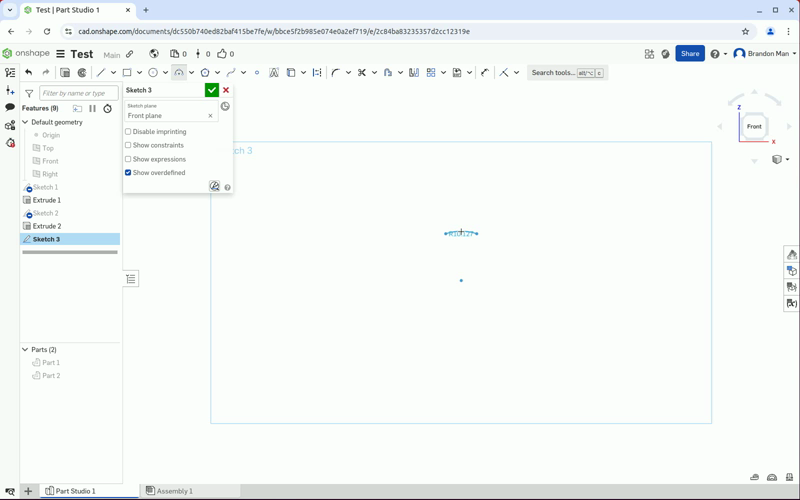
click(461, 231)
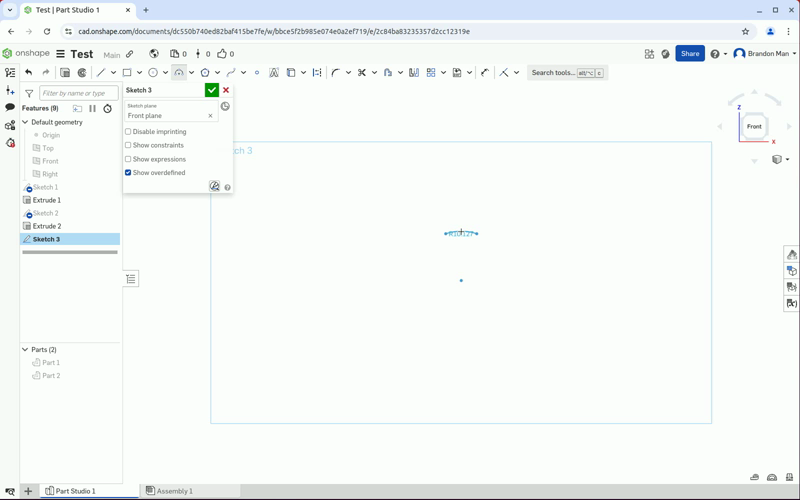
key_up(shift)
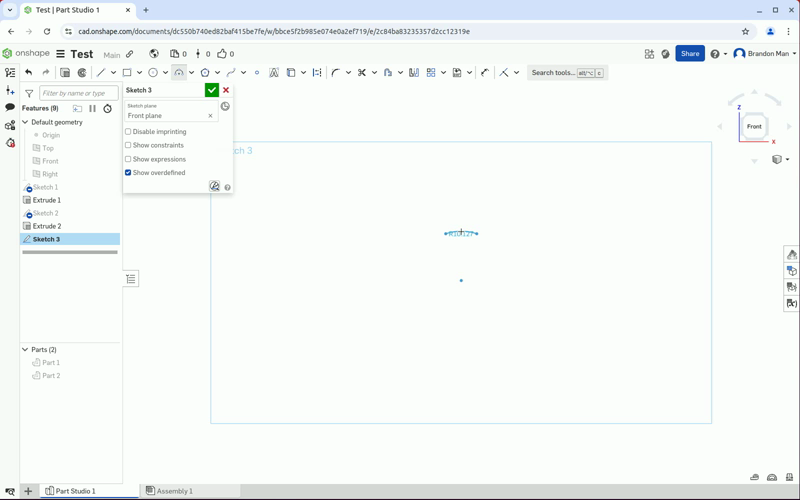
key(esc)
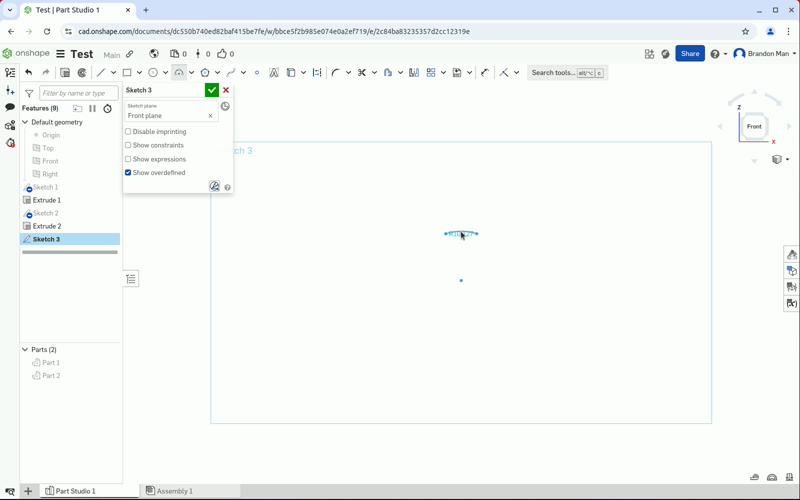
key(l)
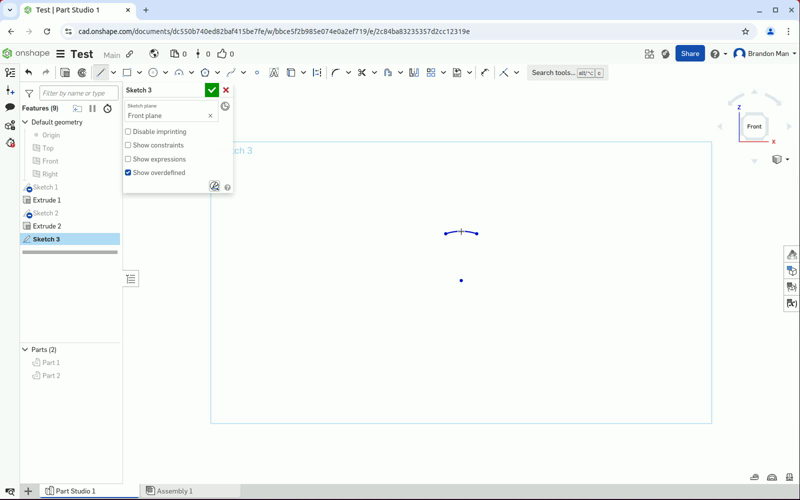
mouse_move(476, 233)
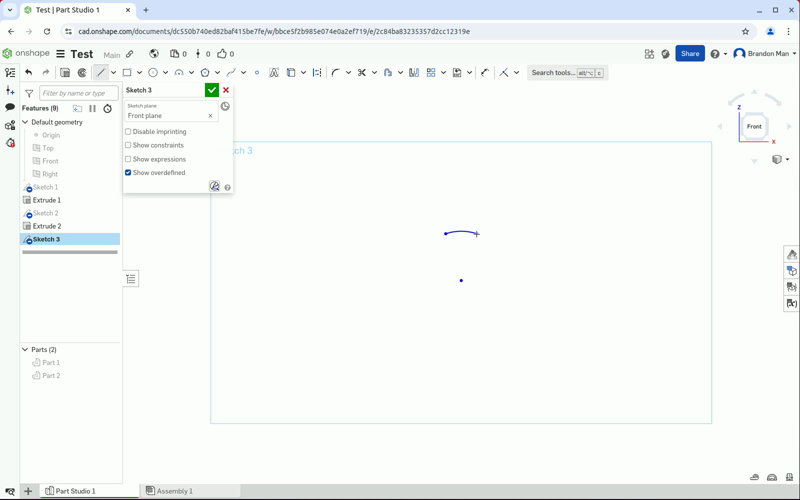
click(476, 233)
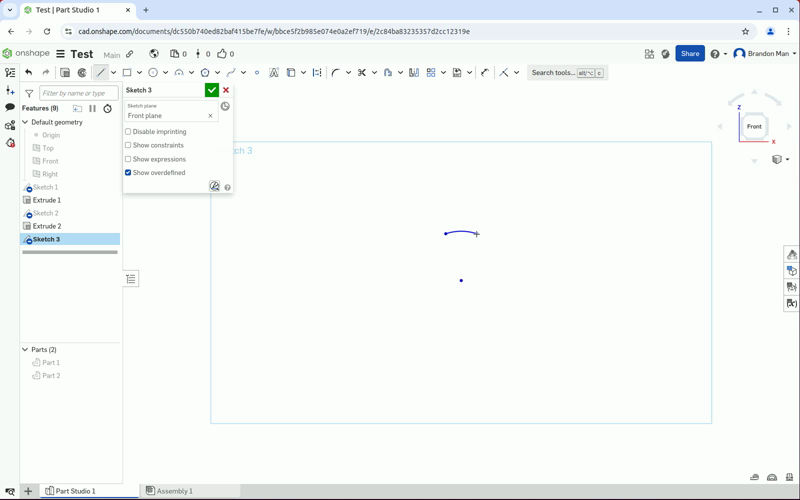
key_down(shift)
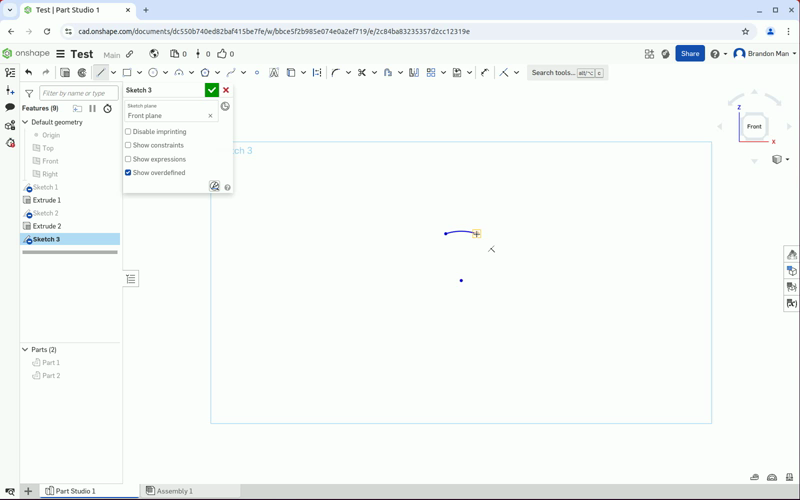
mouse_move(506, 233)
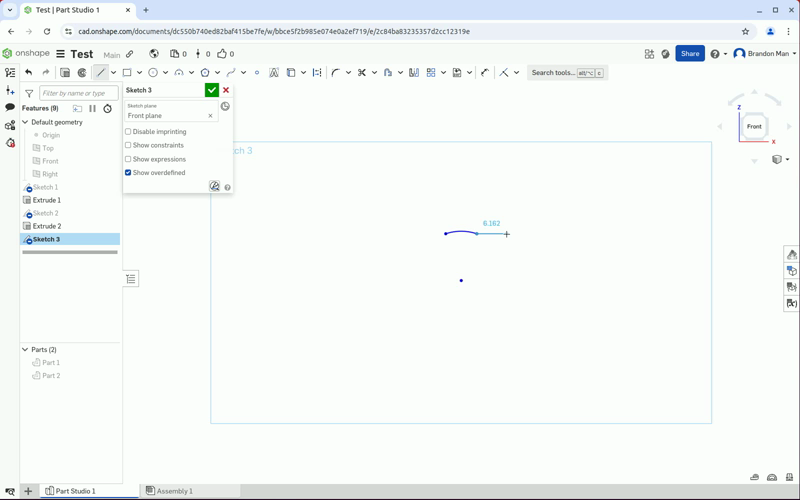
mouse_move(476, 205)
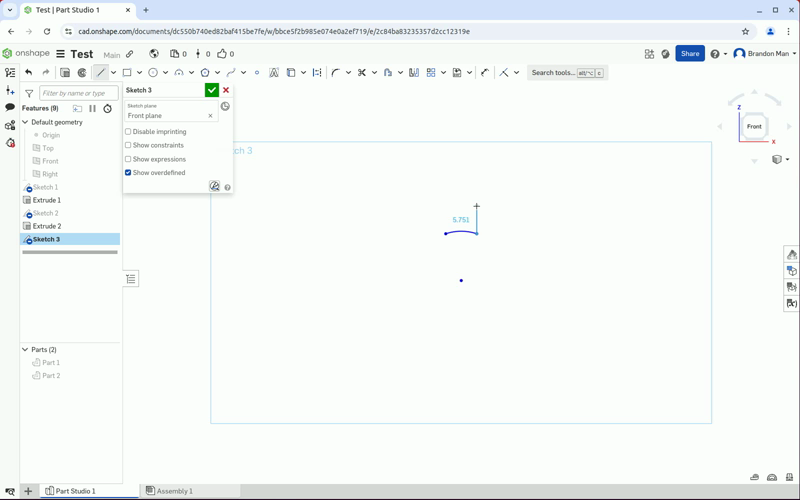
click(476, 205)
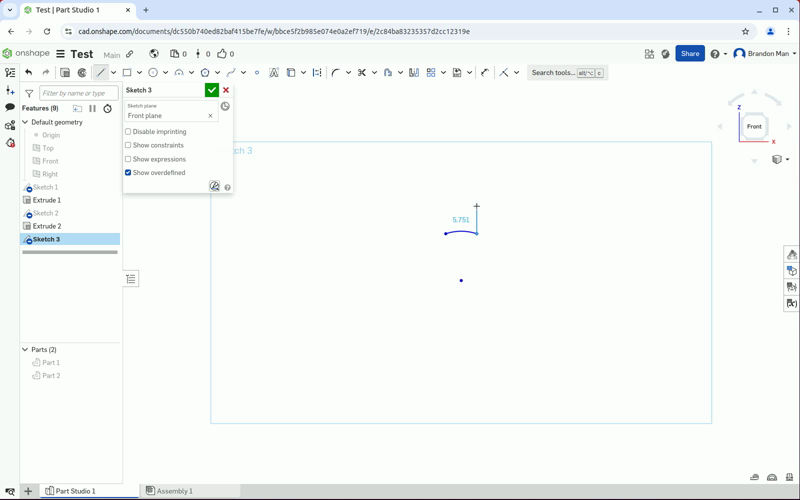
key_up(shift)
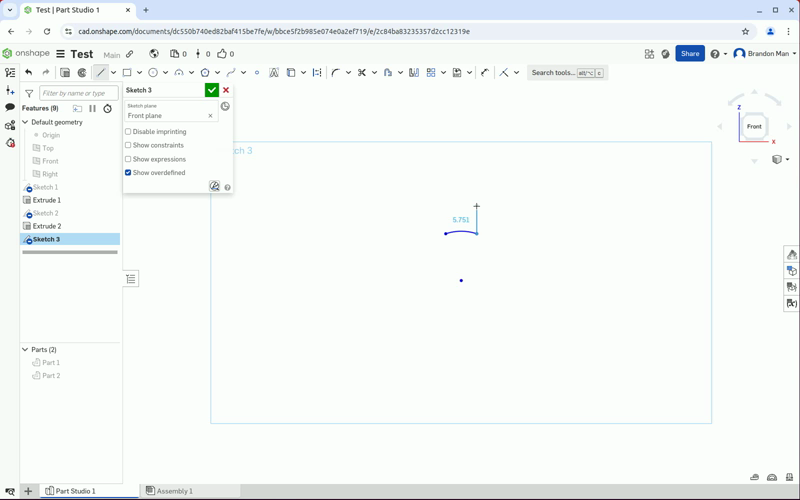
key(esc)
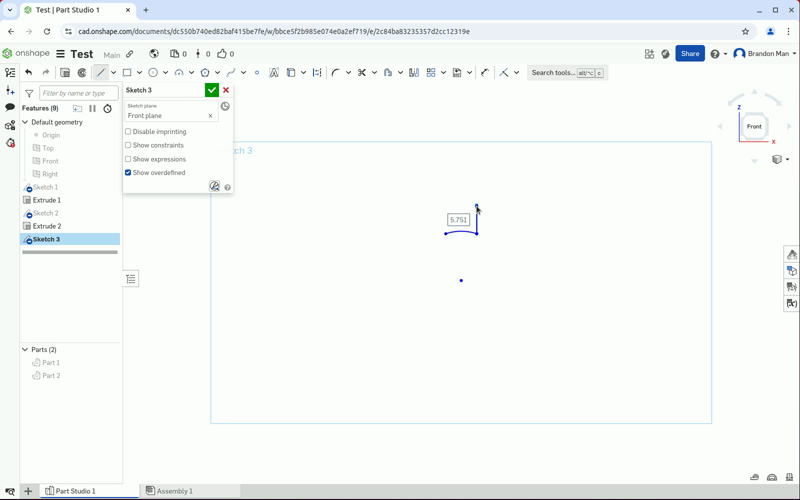
key(a)
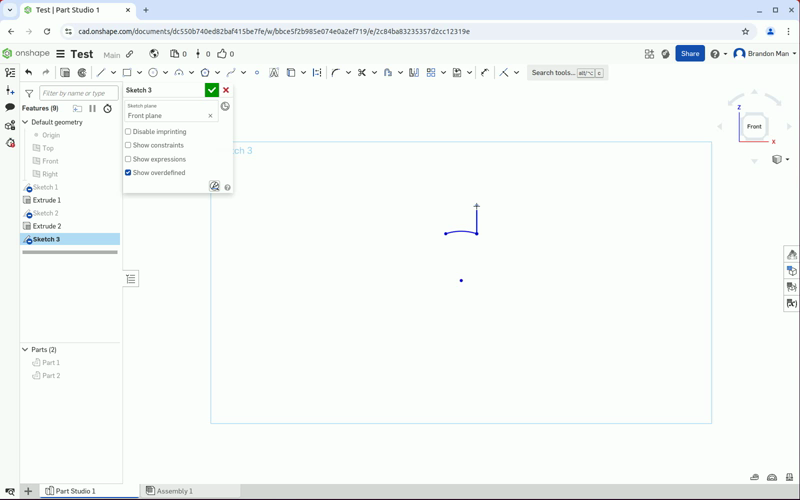
mouse_move(476, 205)
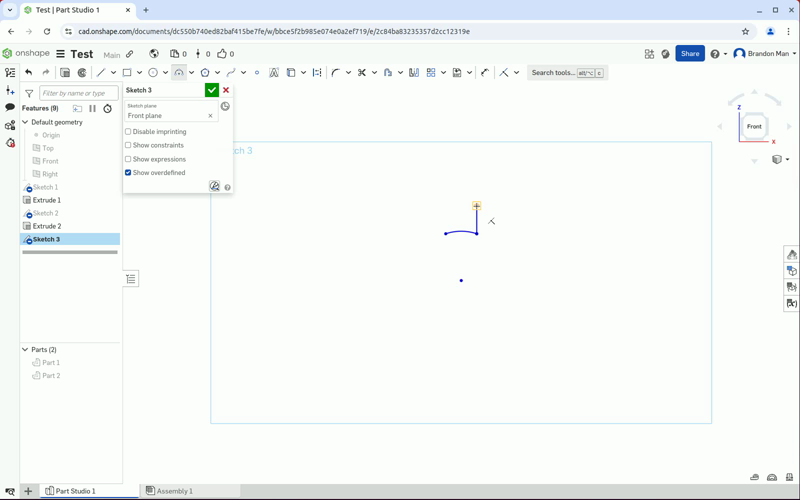
click(476, 205)
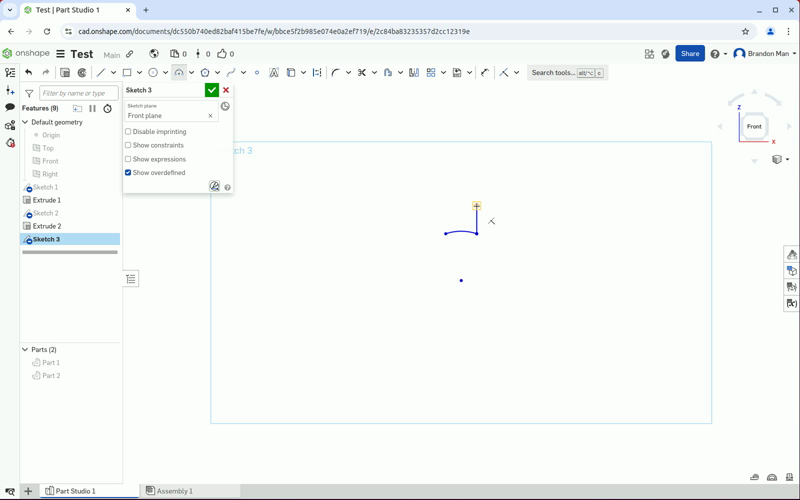
key_down(shift)
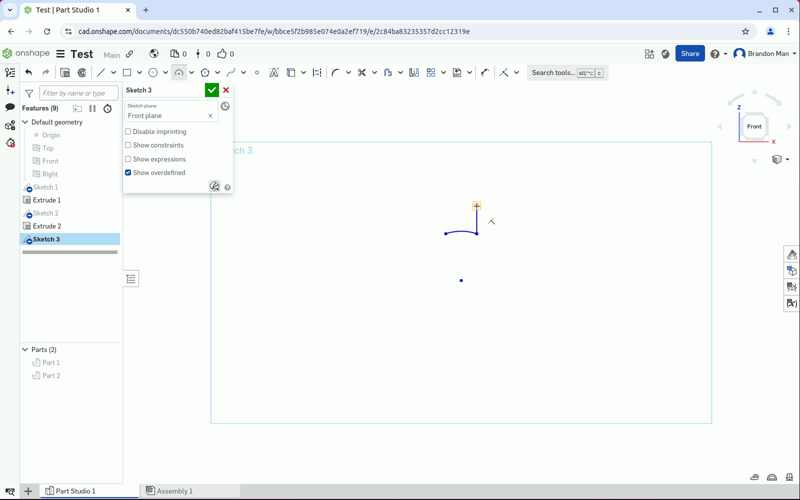
mouse_move(445, 205)
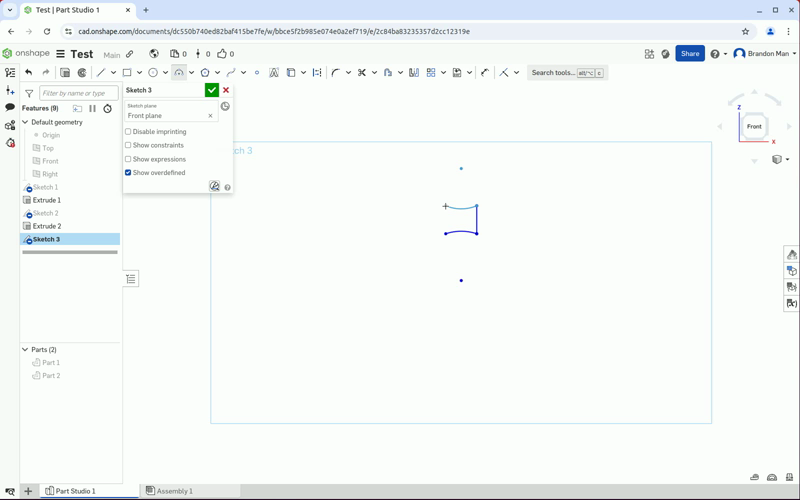
click(445, 205)
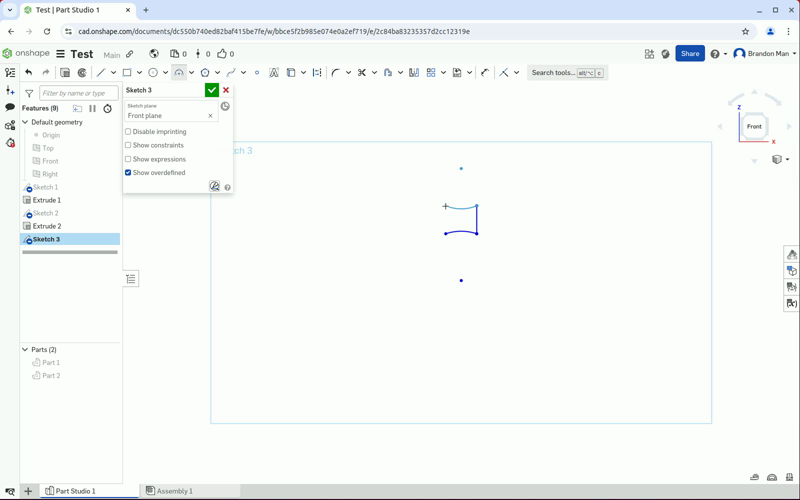
mouse_move(461, 204)
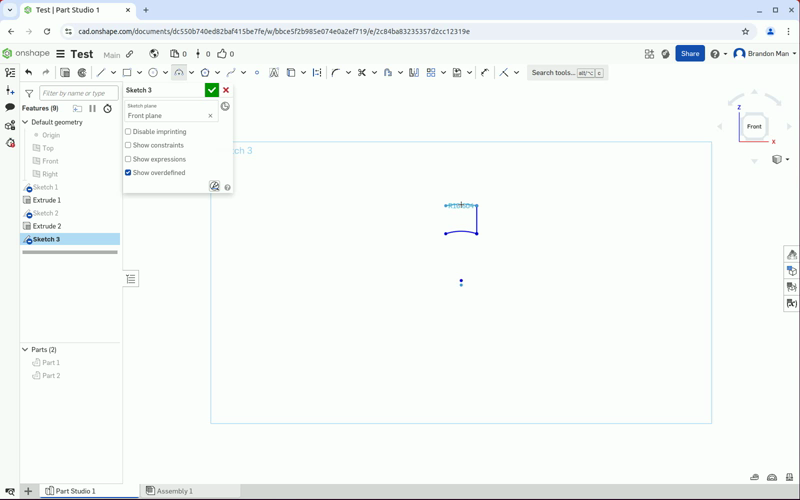
click(461, 204)
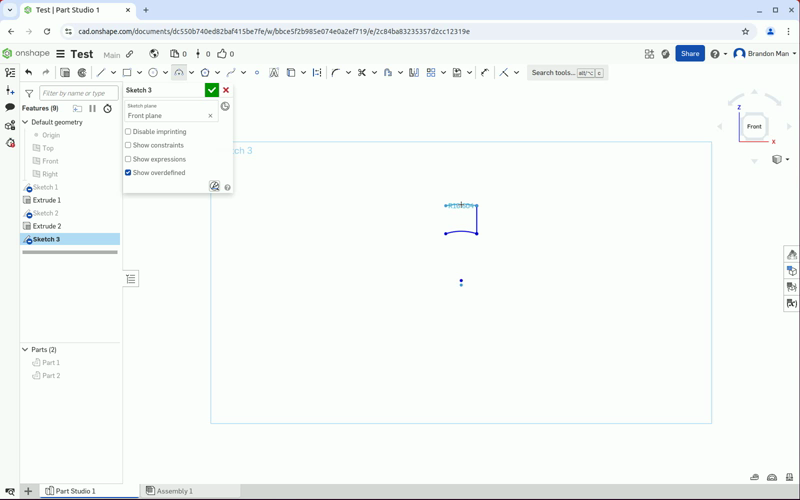
key_up(shift)
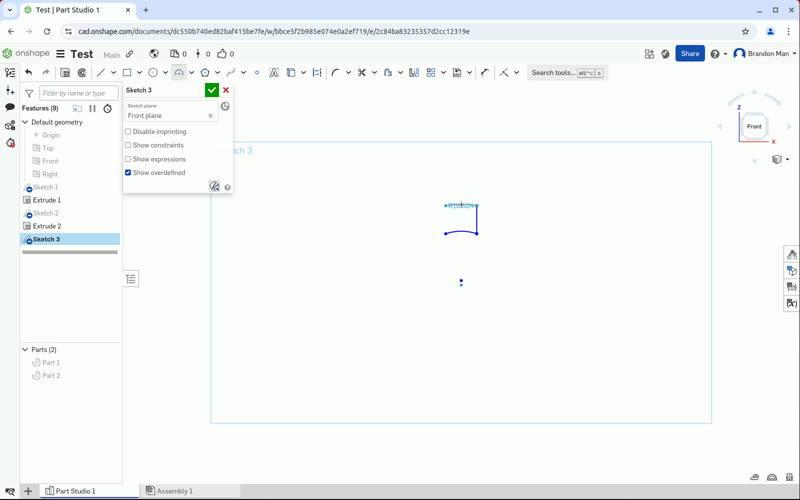
key(esc)
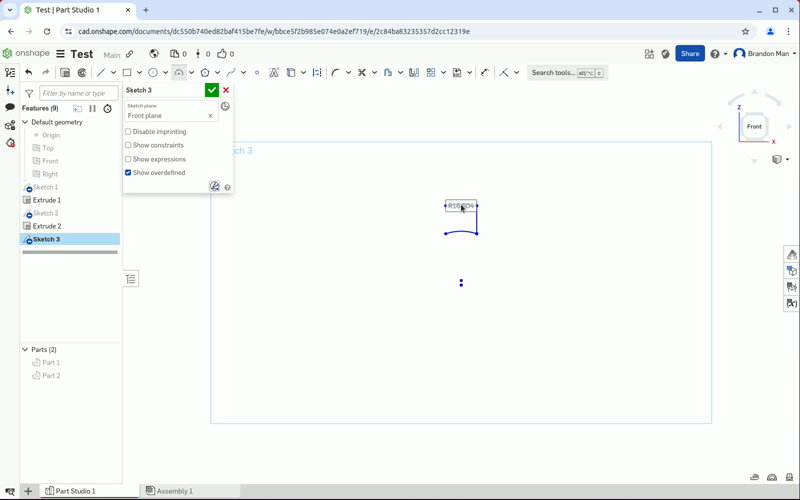
key(l)
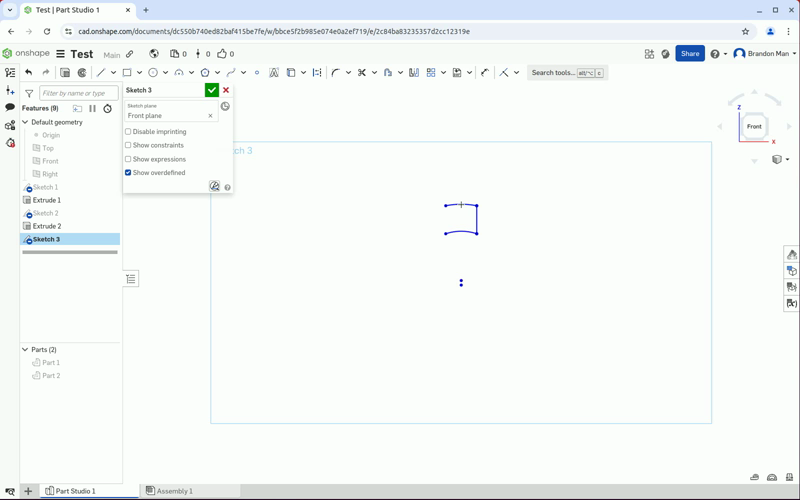
mouse_move(445, 205)
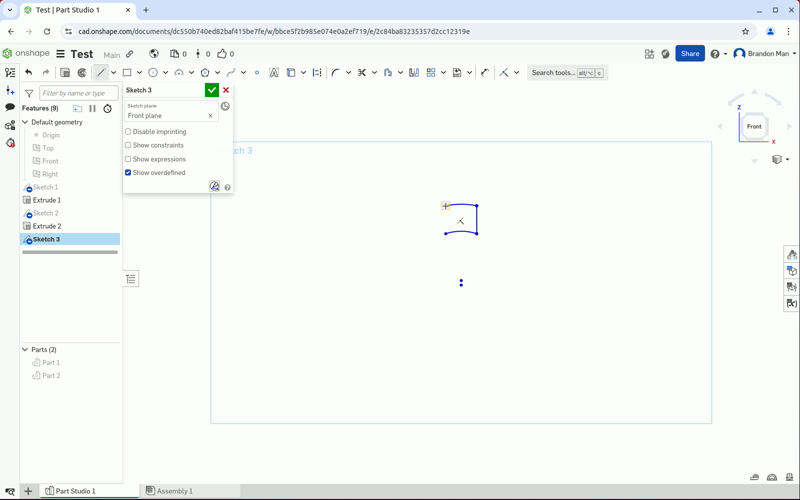
click(445, 205)
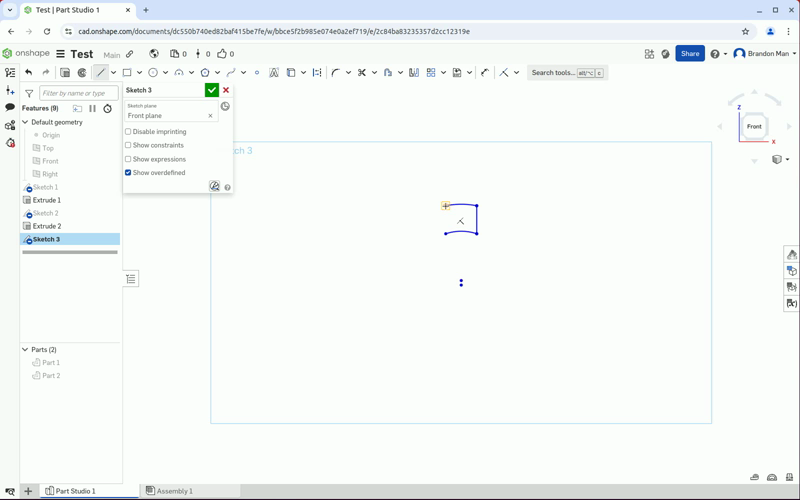
mouse_move(475, 205)
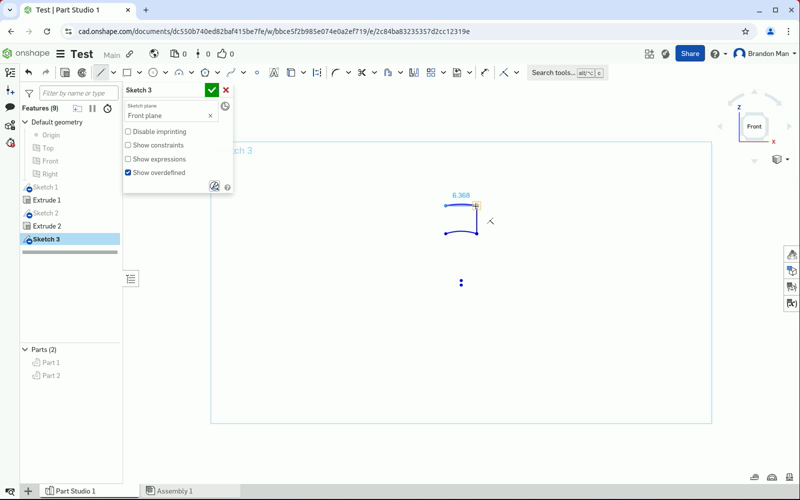
key_down(shift)
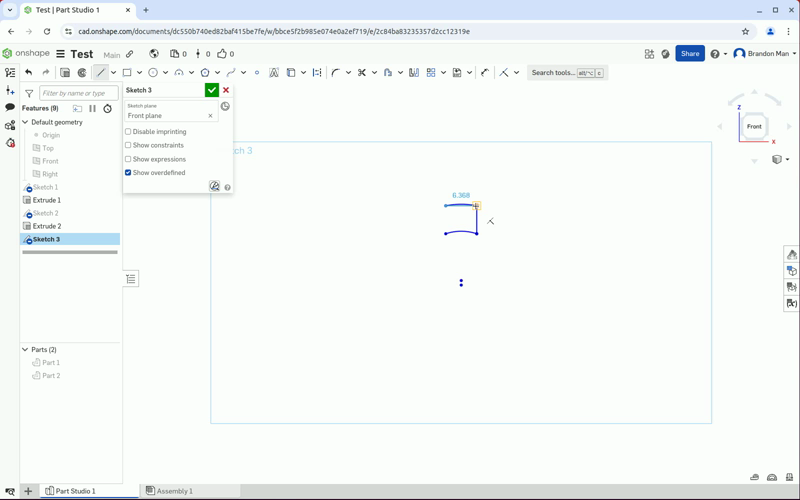
mouse_move(445, 233)
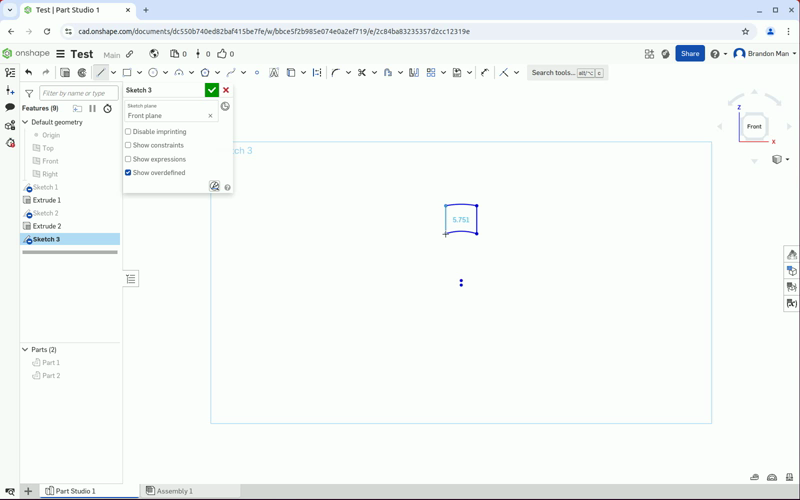
key_up(shift)
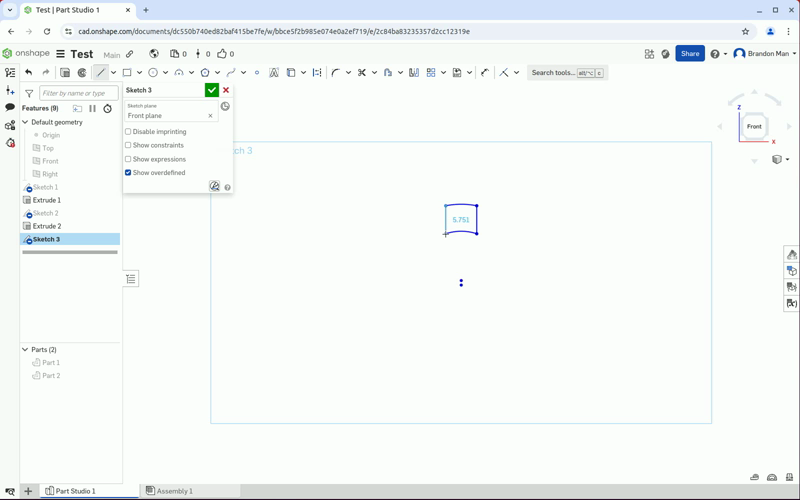
click(445, 233)
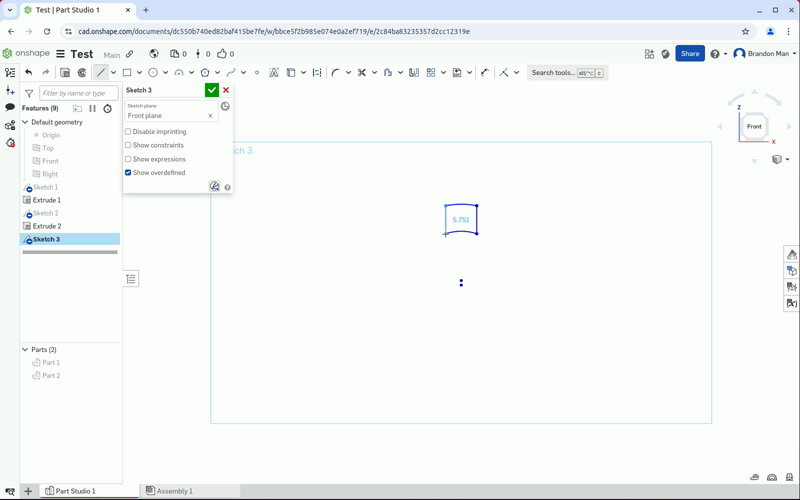
key(esc)
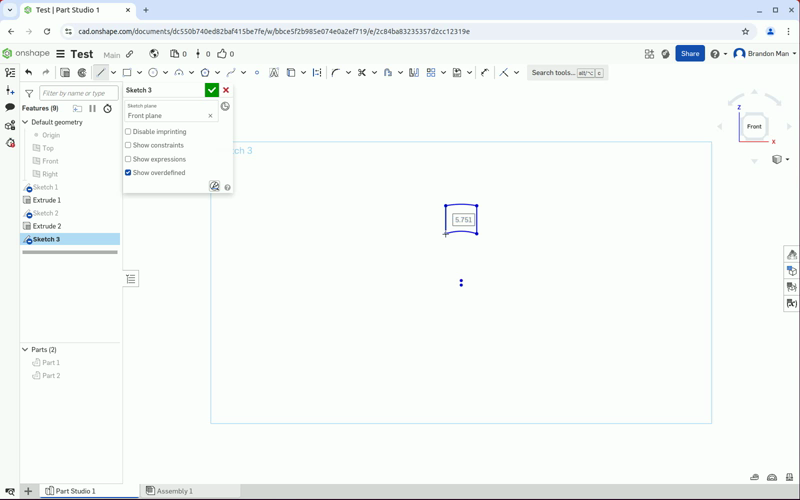
mouse_move(453, 223)
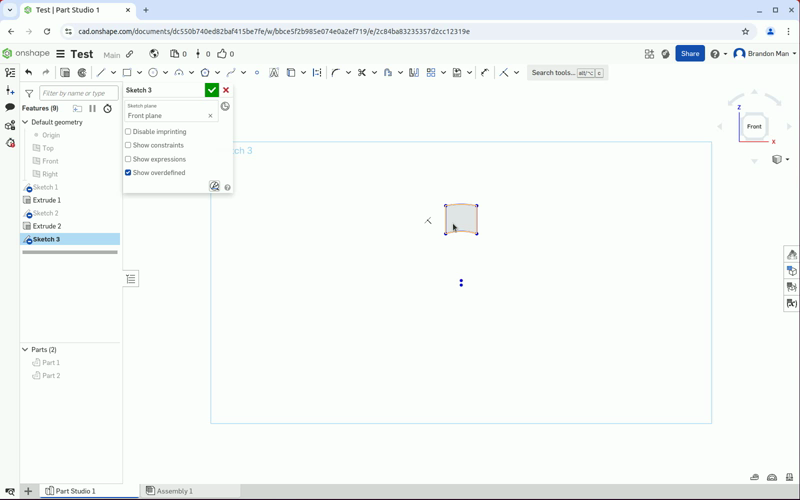
scroll(6)
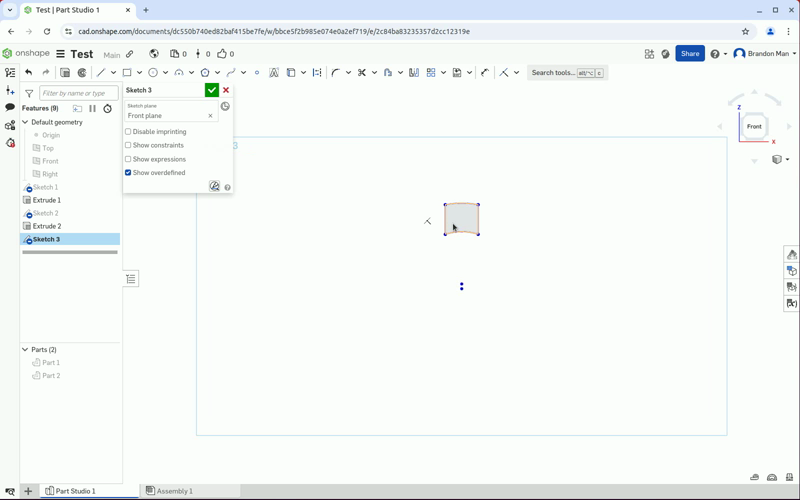
scroll(6)
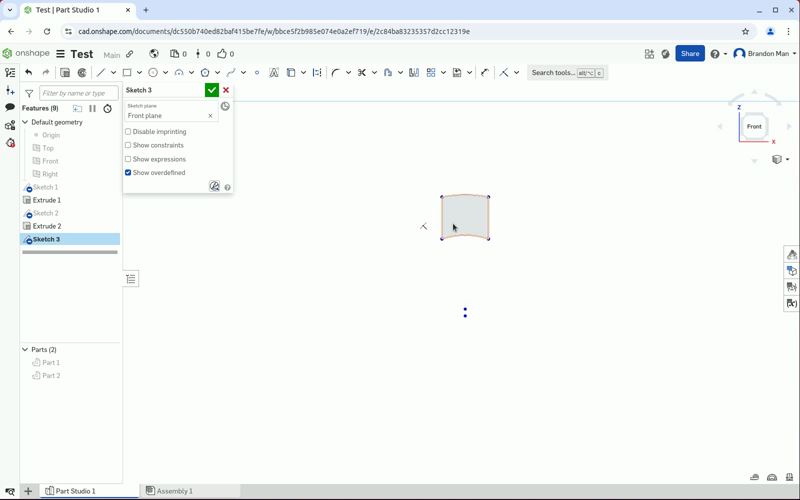
scroll(6)
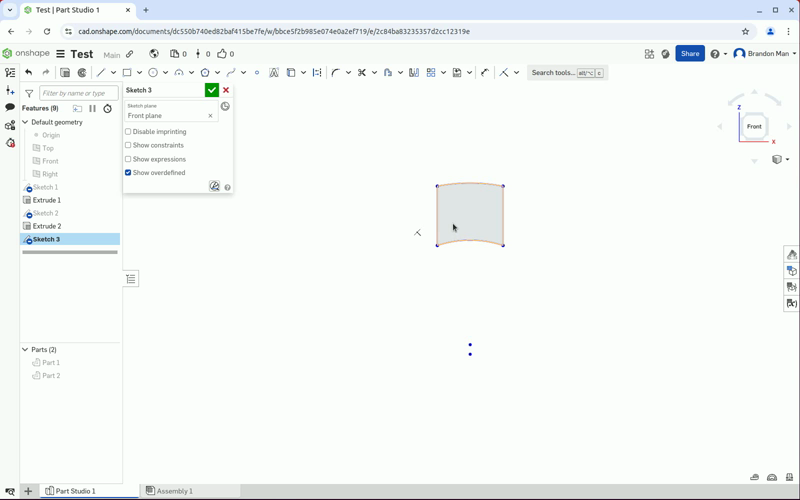
scroll(6)
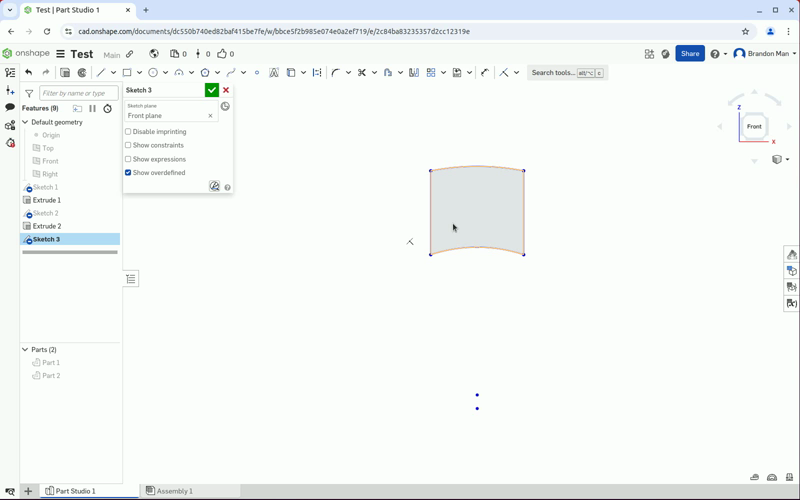
scroll(6)
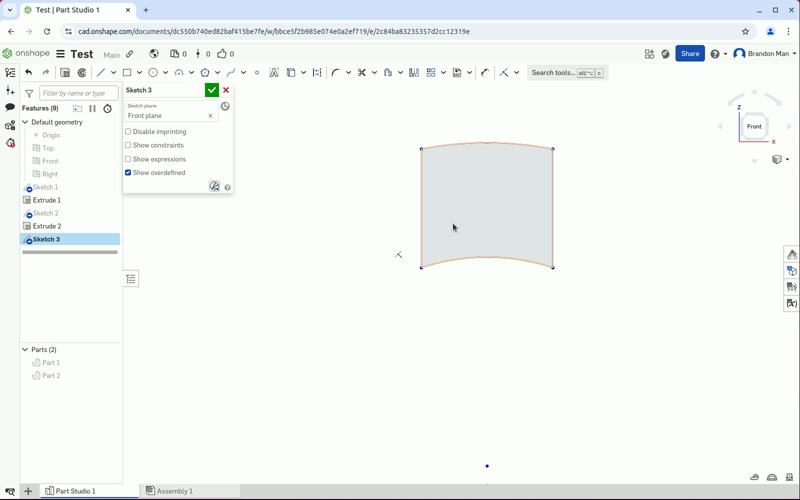
scroll(6)
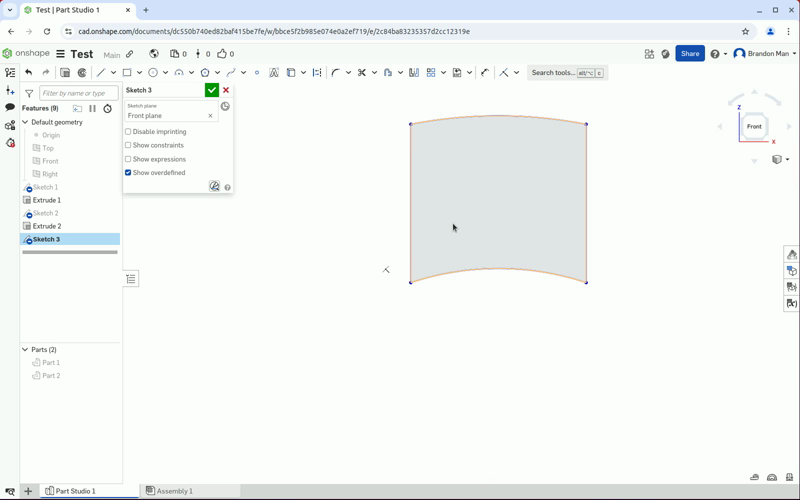
scroll(6)
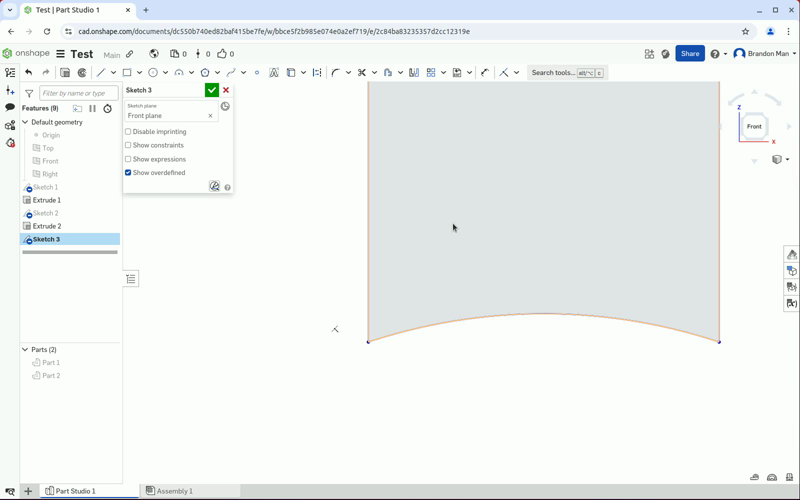
click(453, 223)
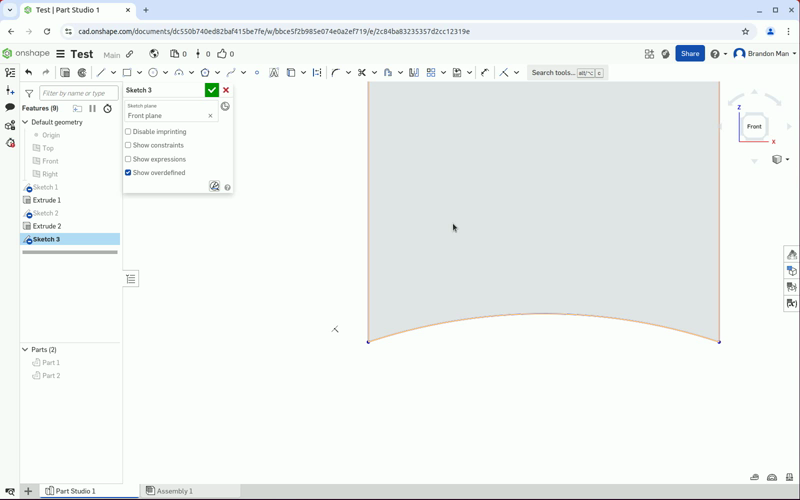
scroll(-6)
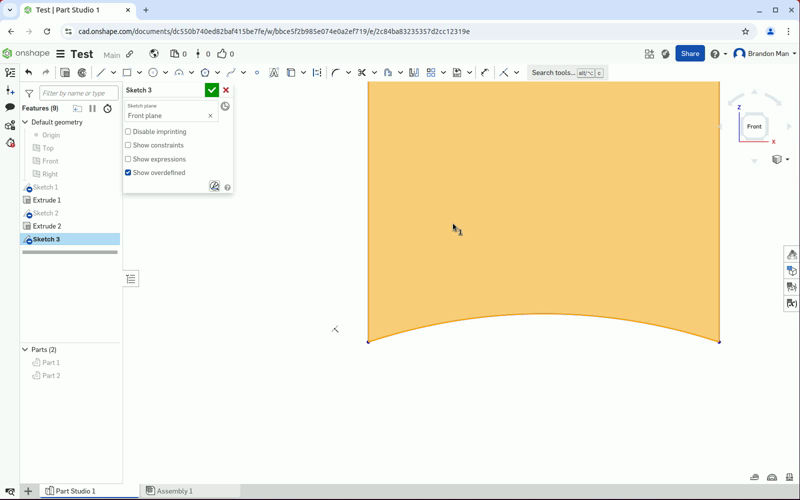
scroll(-6)
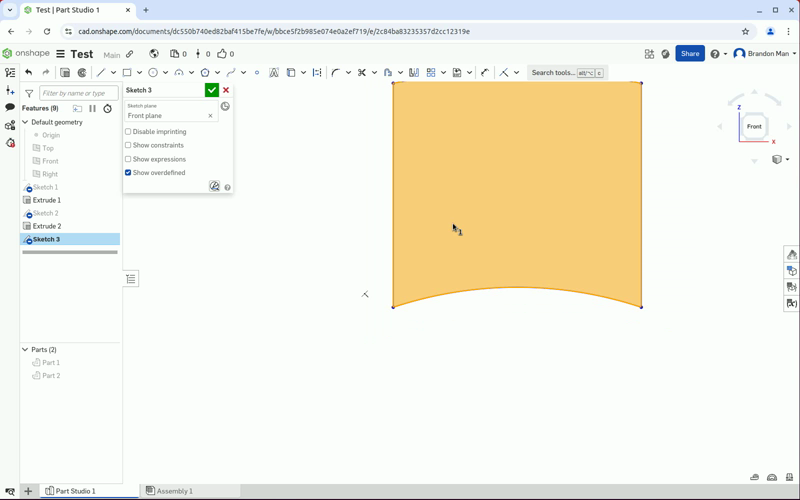
scroll(-6)
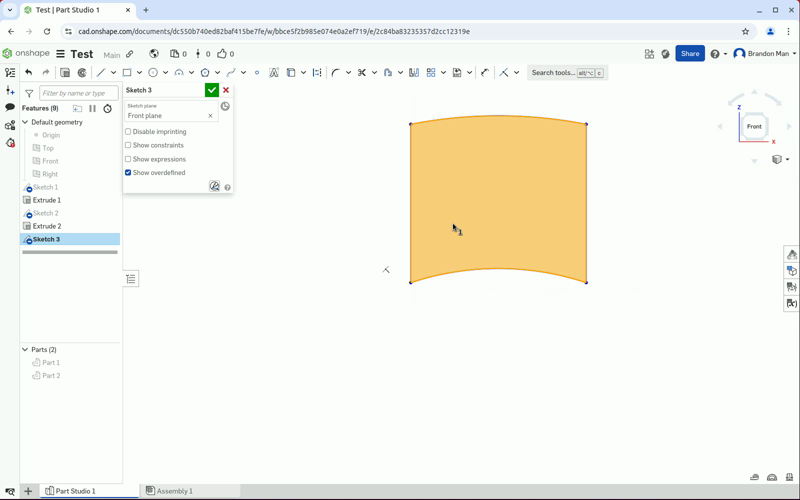
scroll(-6)
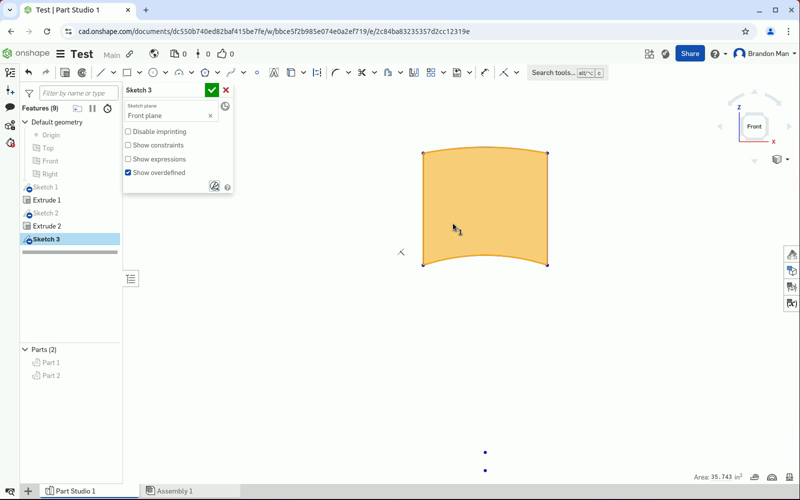
scroll(-6)
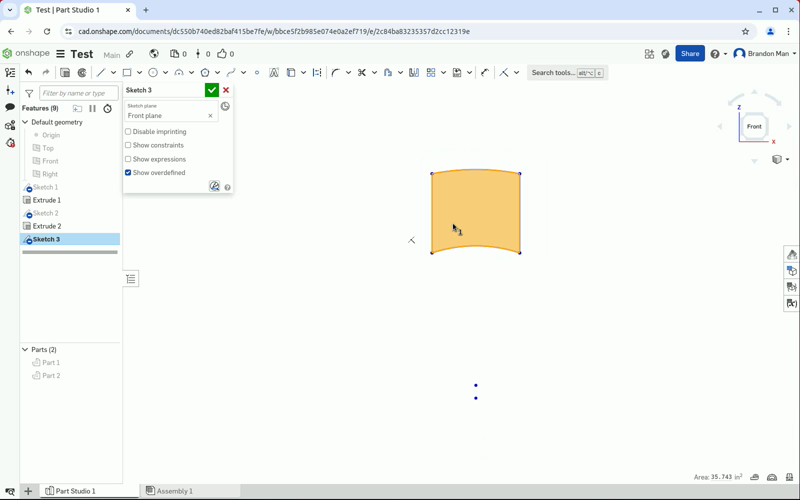
scroll(-6)
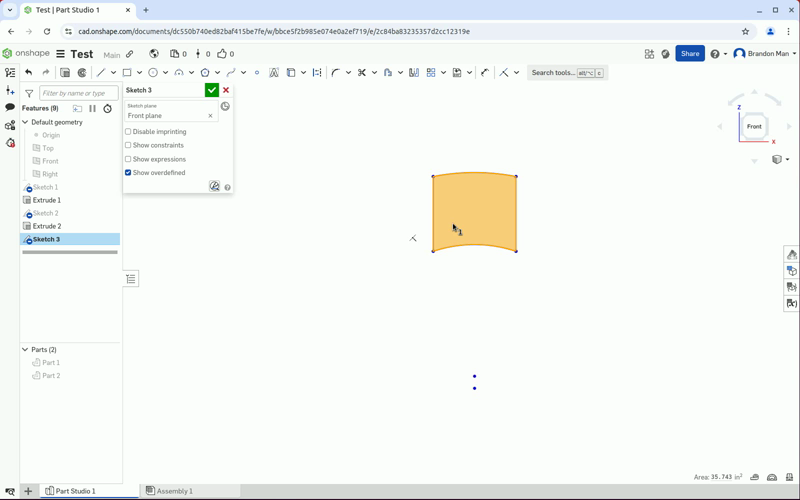
scroll(-6)
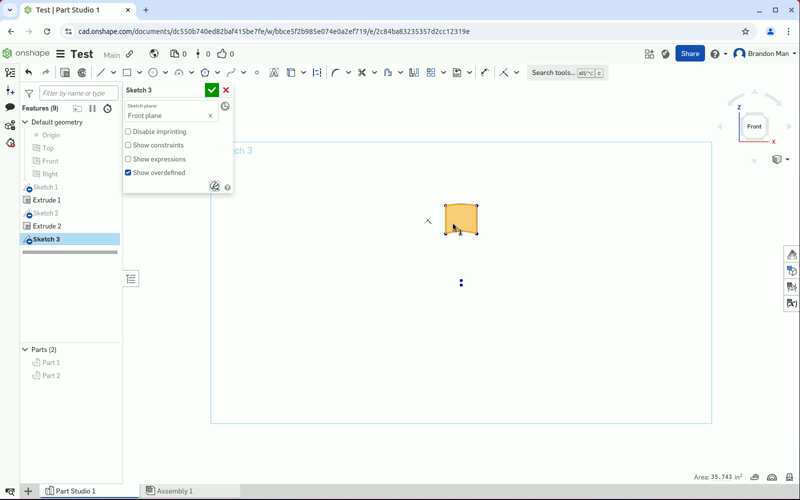
mouse_move(73, 352)
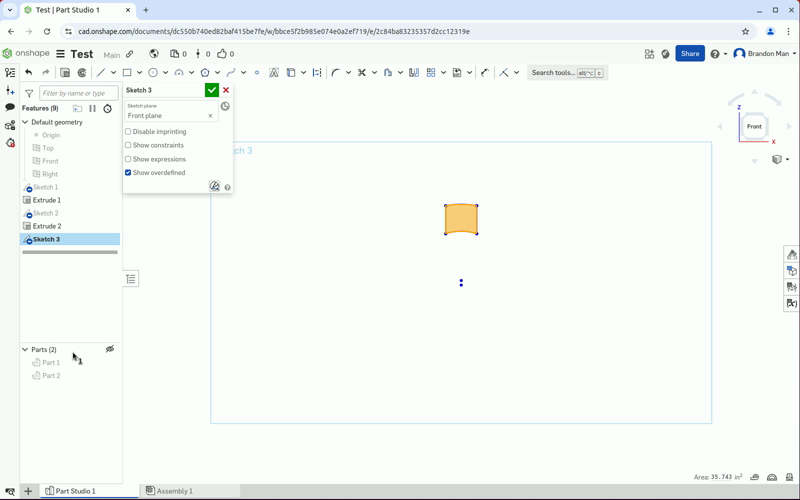
key(shift+y)
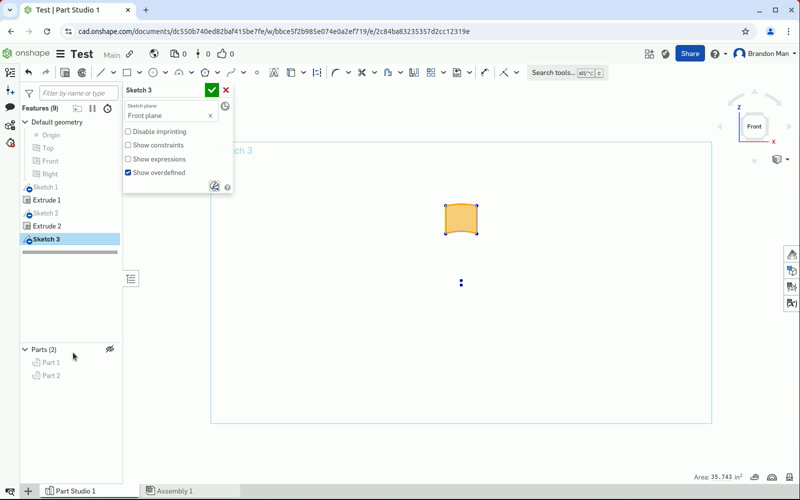
key(shift+e)
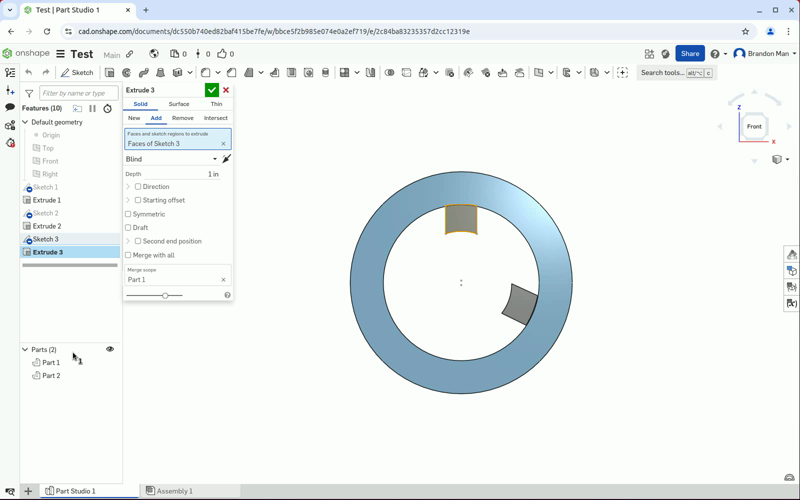
mouse_move(143, 106)
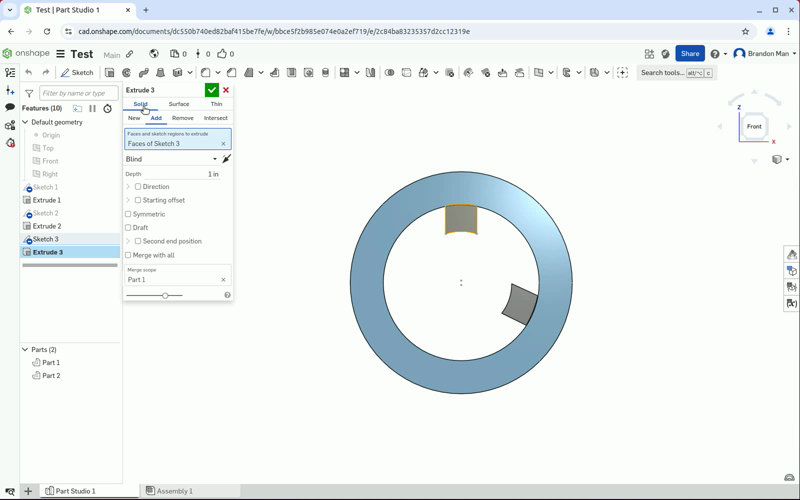
click(143, 106)
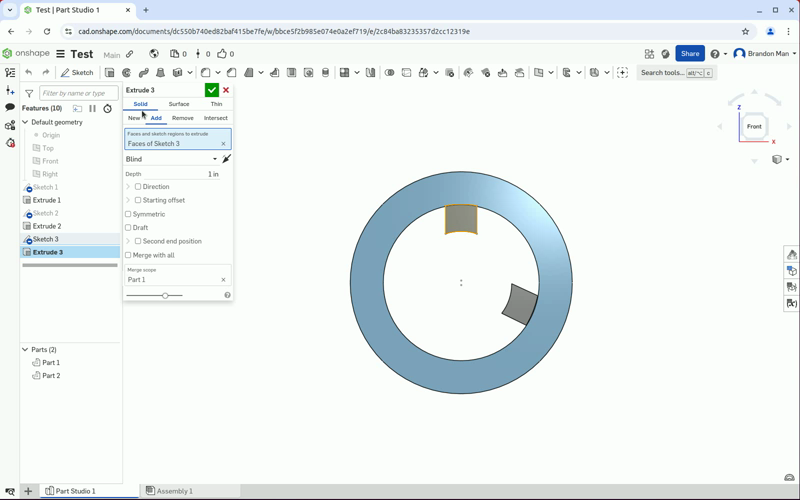
mouse_move(137, 120)
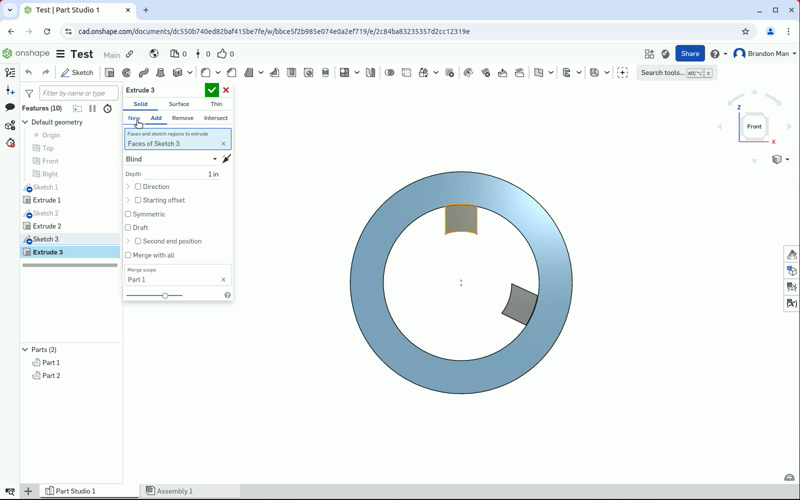
click(137, 120)
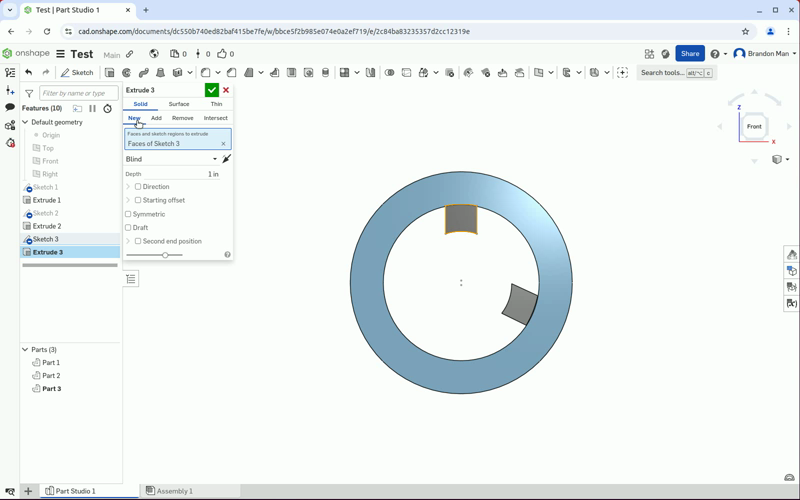
key(tab, 4)
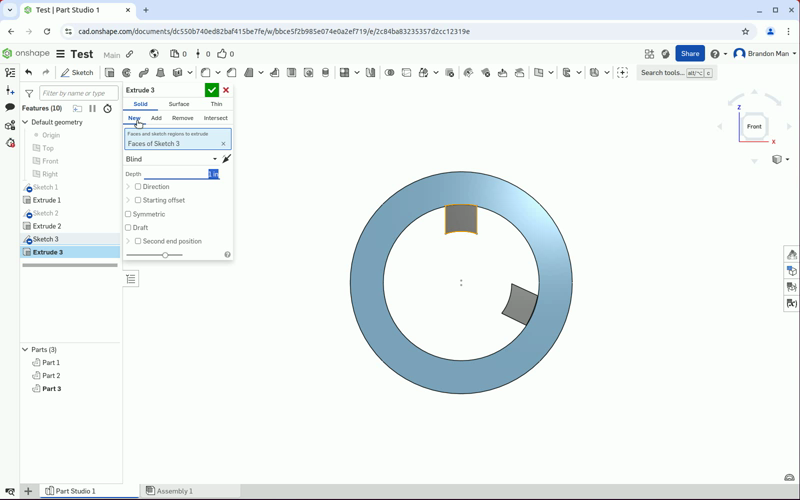
text(7.462)
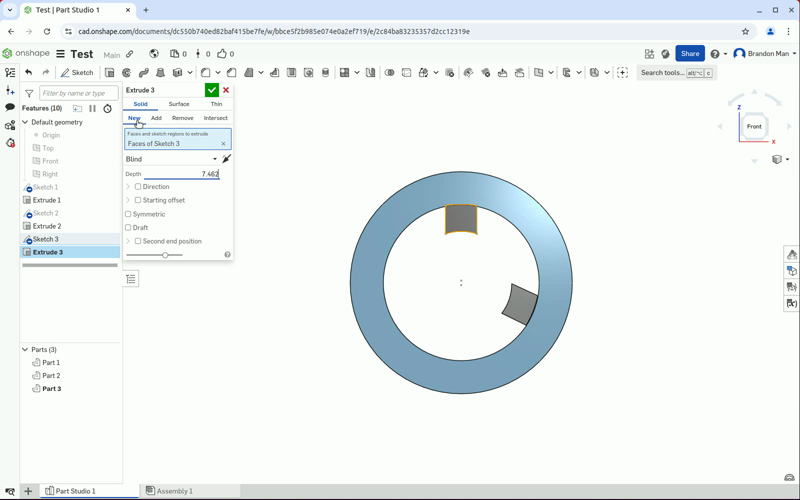
key(enter)
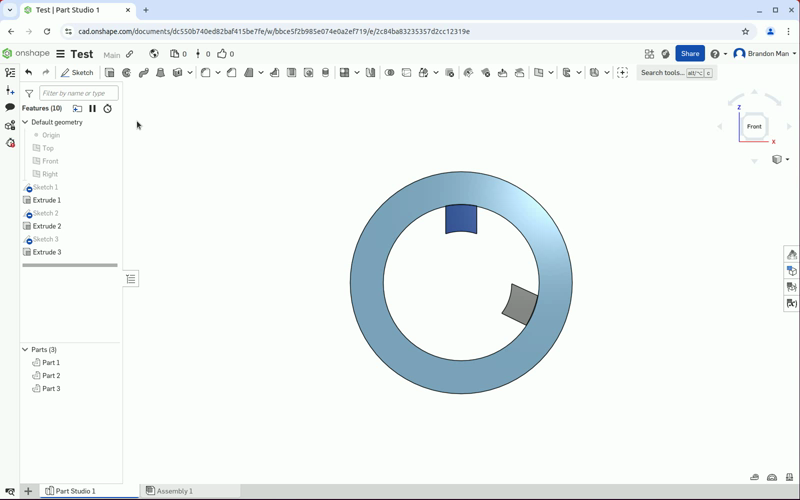
key(shift+h)
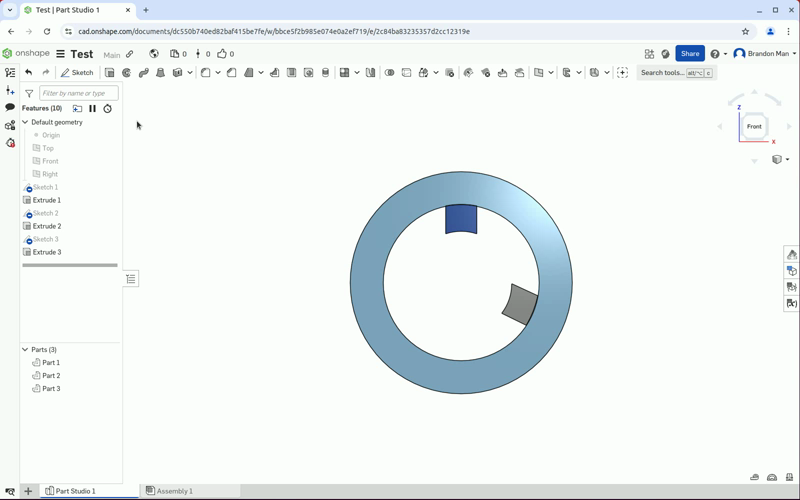
key(shift+h)
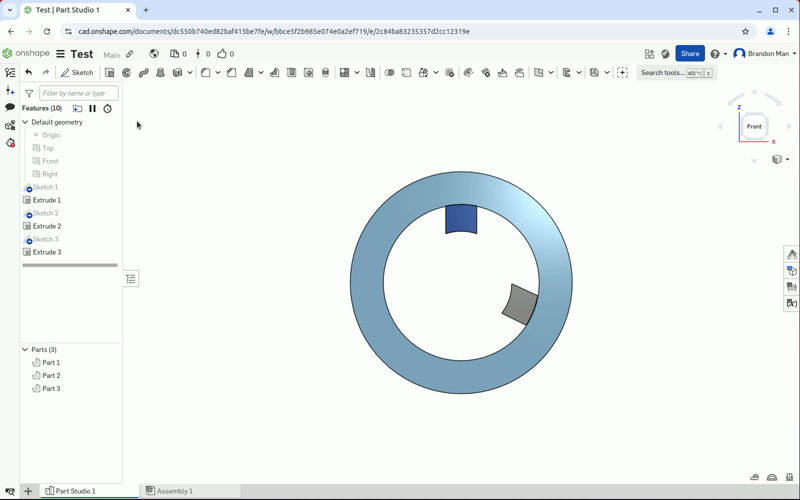
mouse_move(73, 189)
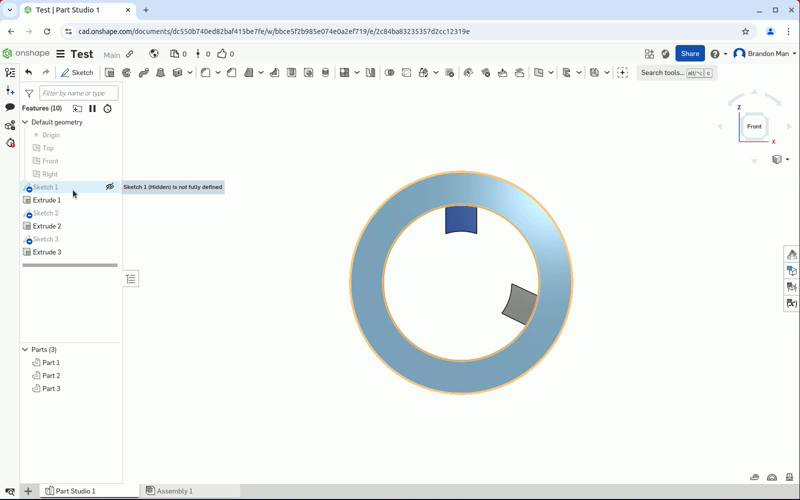
click(73, 189)
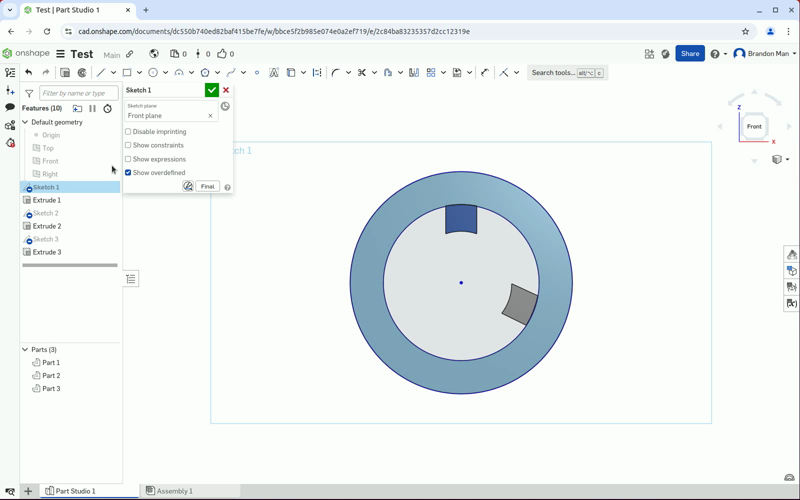
mouse_move(229, 92)
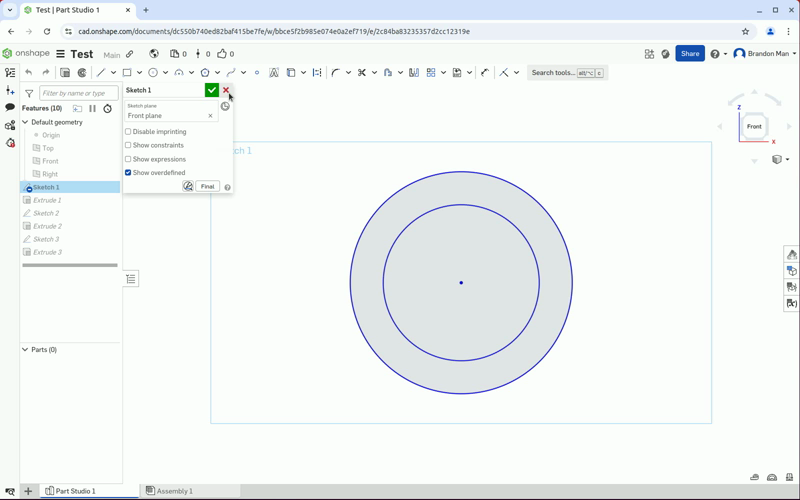
click(229, 92)
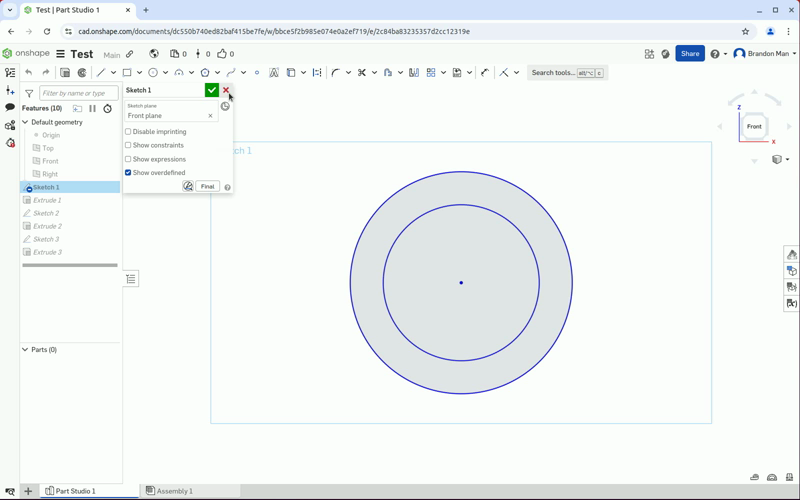
key(shift+s)
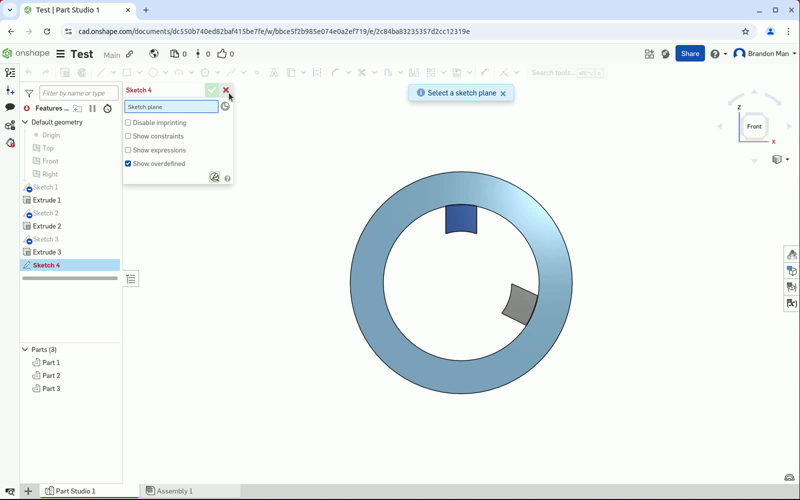
mouse_move(73, 163)
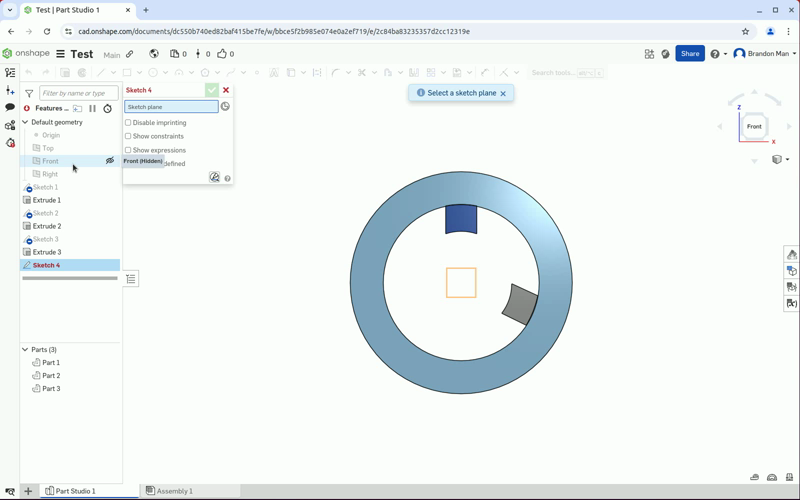
click(73, 163)
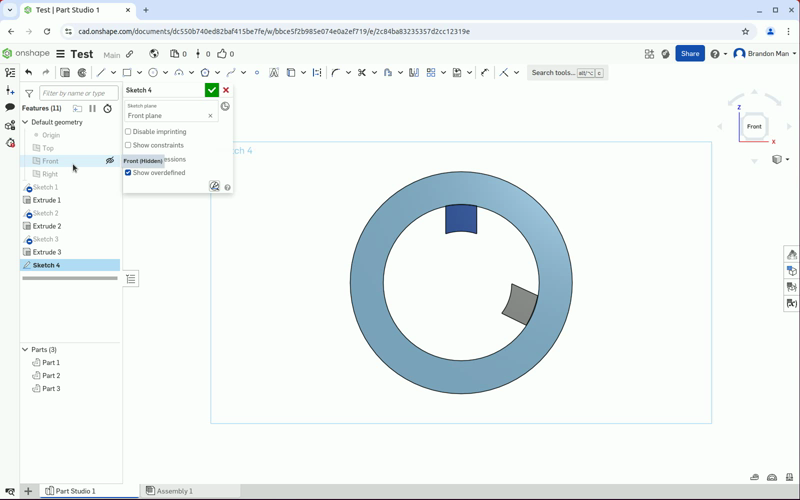
mouse_move(73, 352)
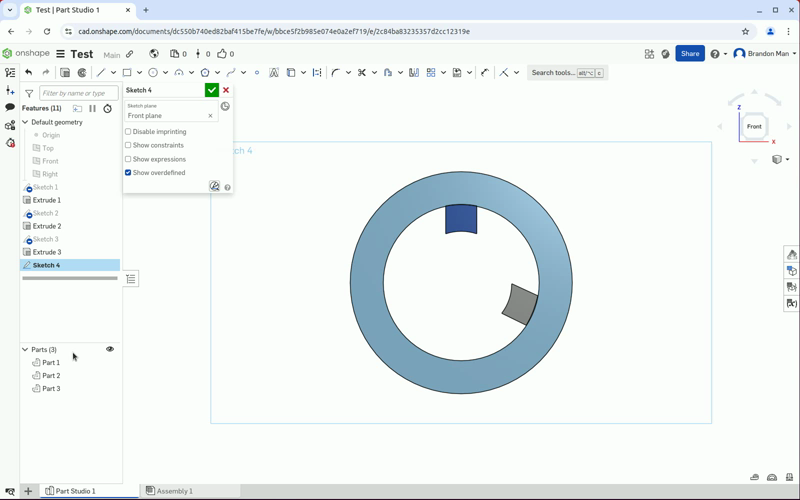
key(y)
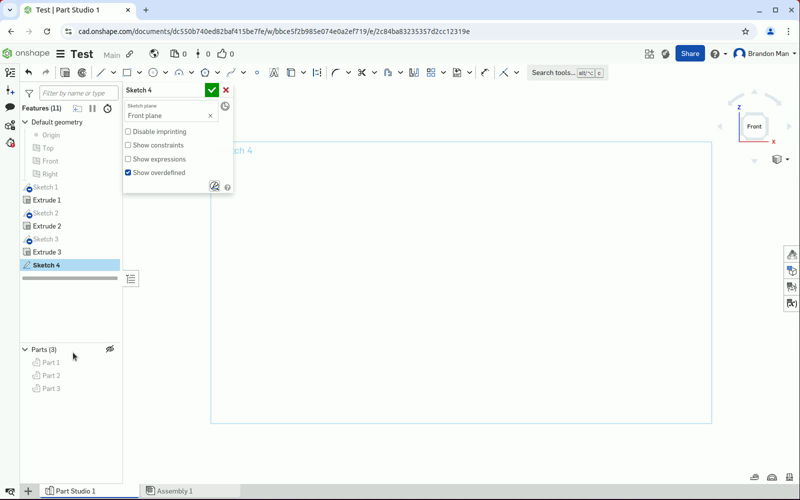
key(a)
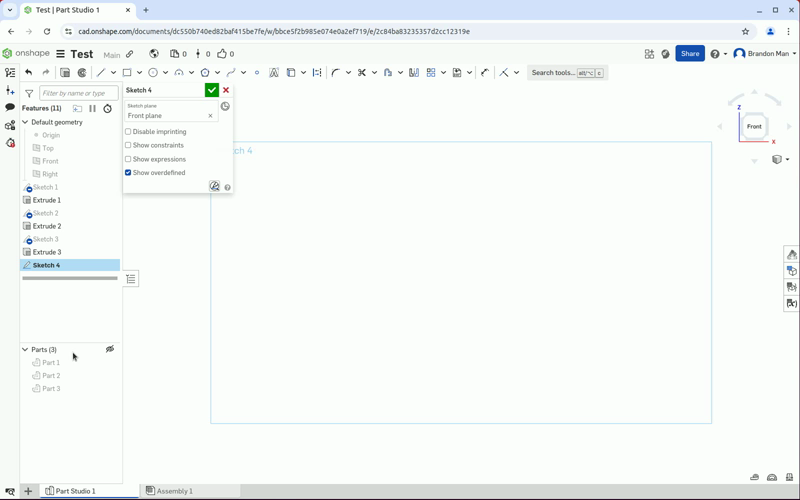
key_down(shift)
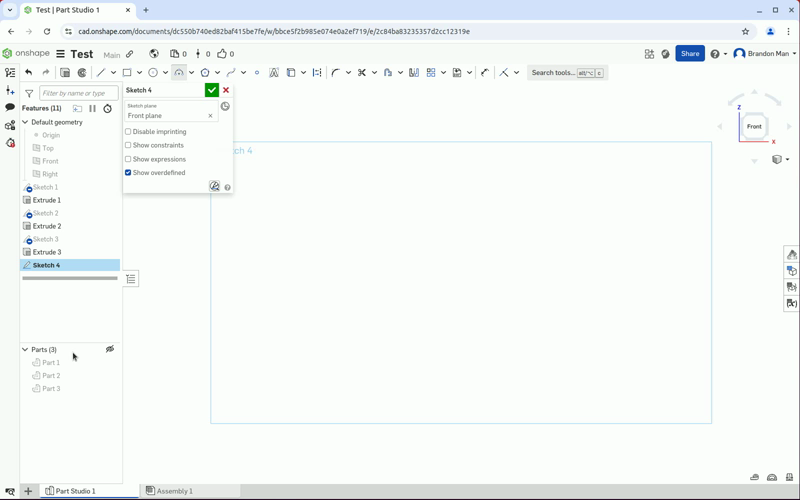
mouse_move(384, 295)
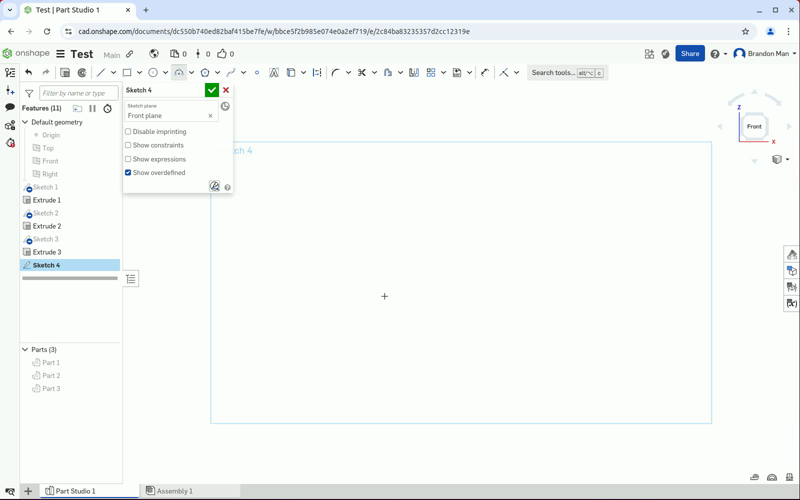
click(384, 295)
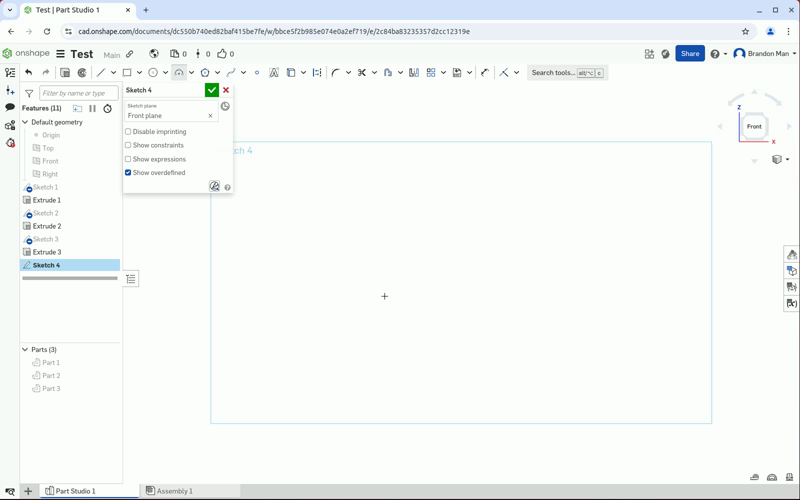
key_up(shift)
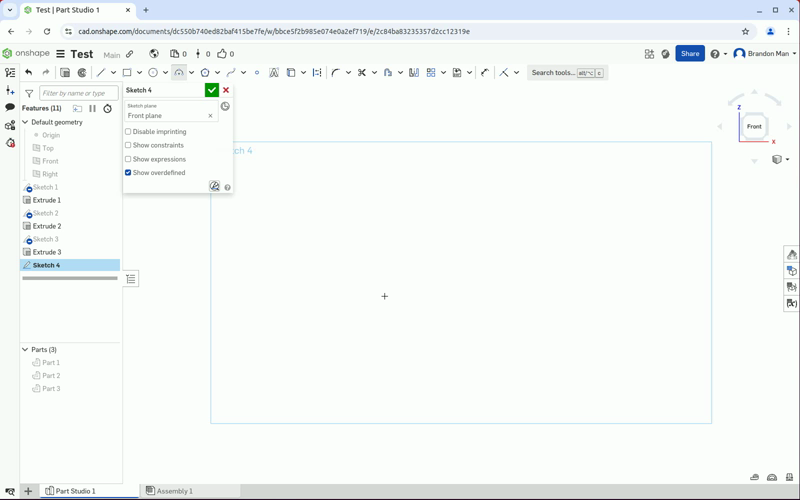
key_down(shift)
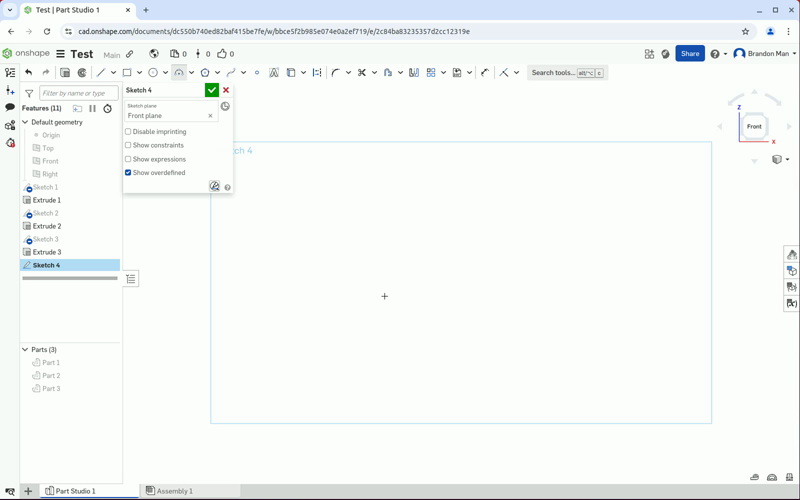
mouse_move(395, 324)
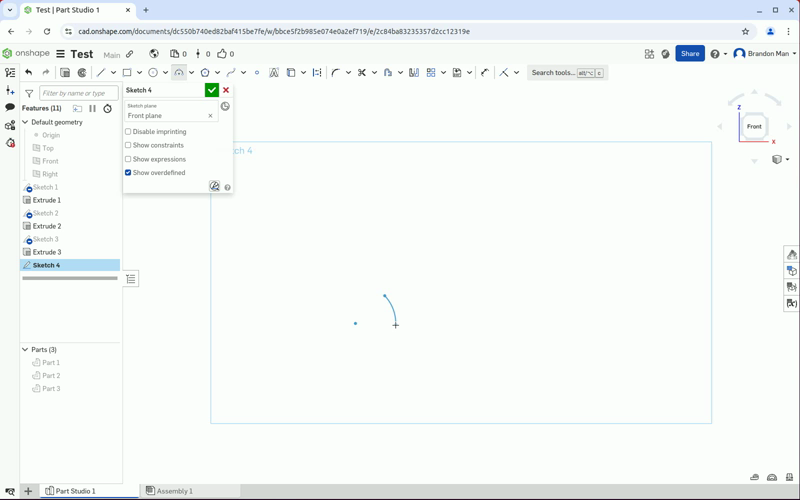
click(395, 324)
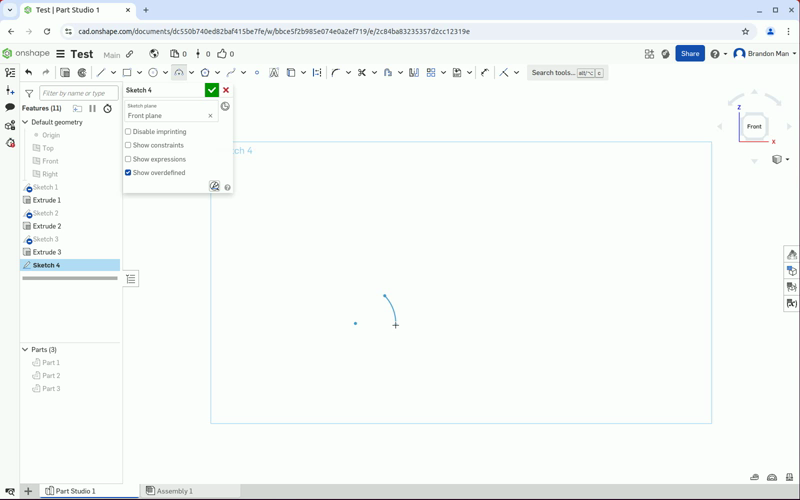
mouse_move(388, 310)
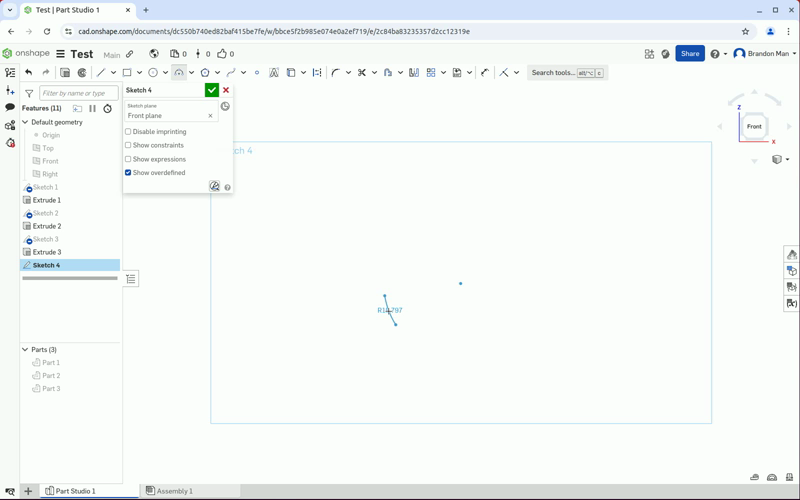
click(388, 310)
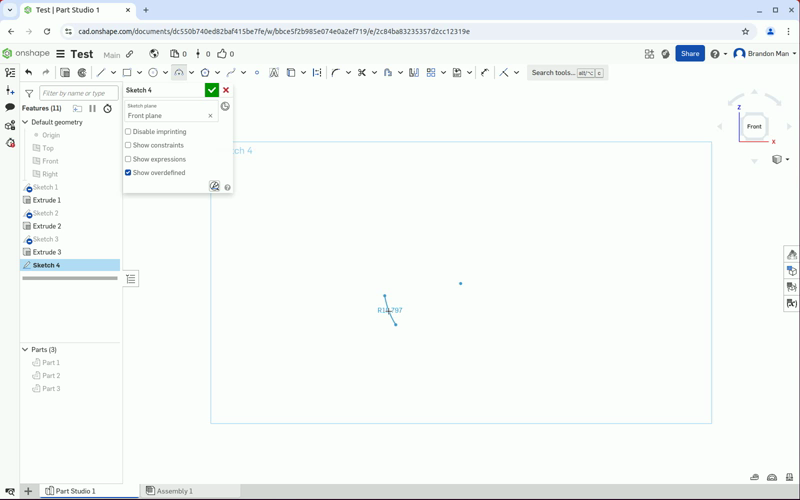
key_up(shift)
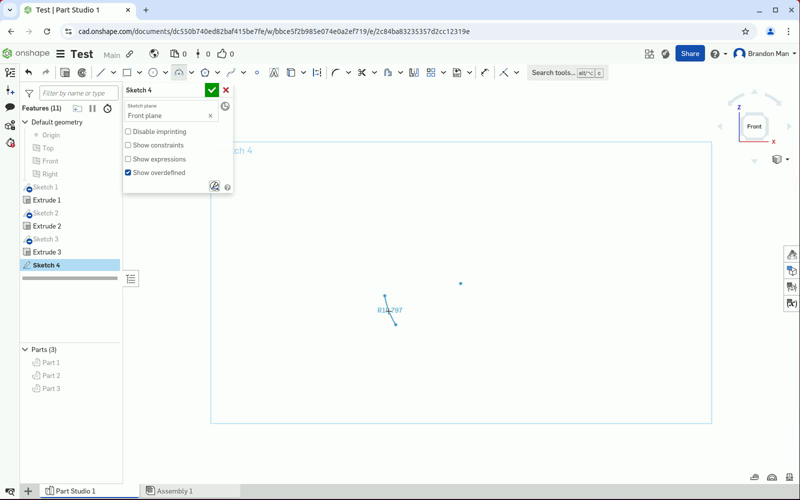
key(esc)
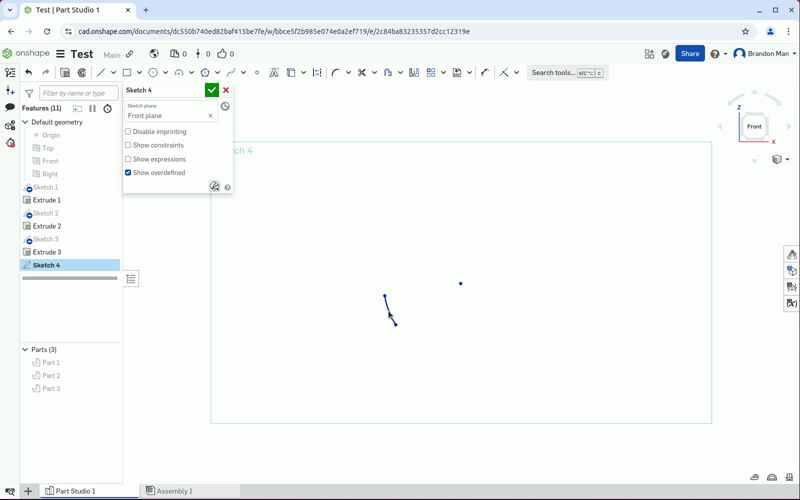
key(l)
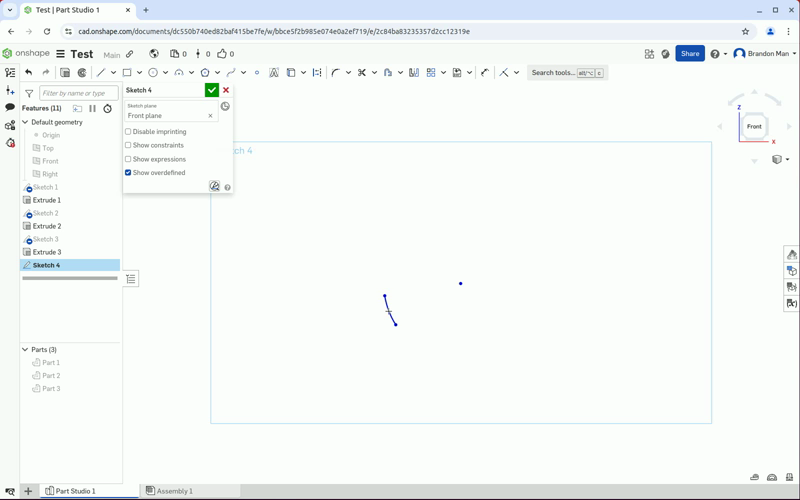
mouse_move(395, 324)
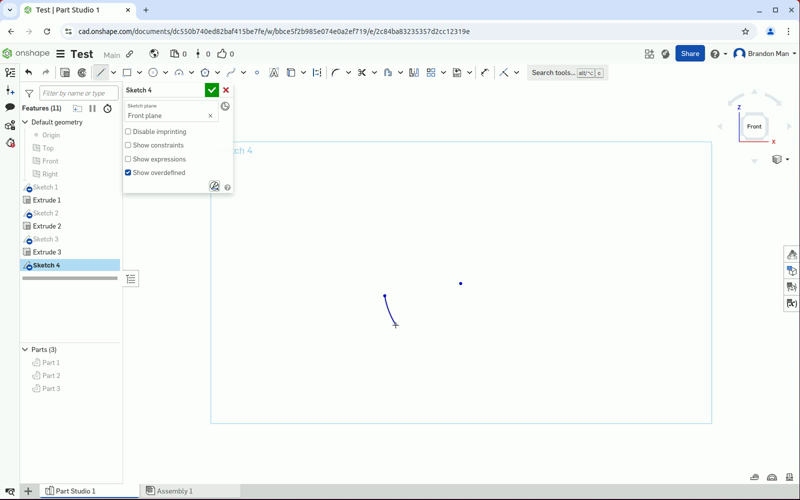
click(395, 324)
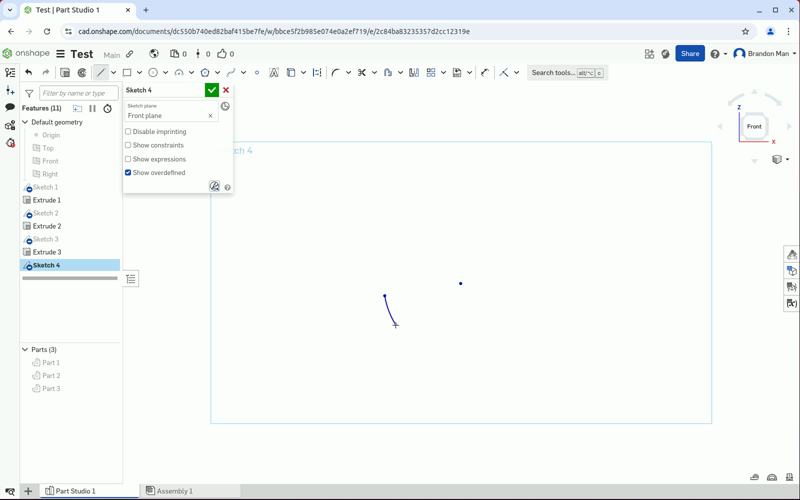
key_down(shift)
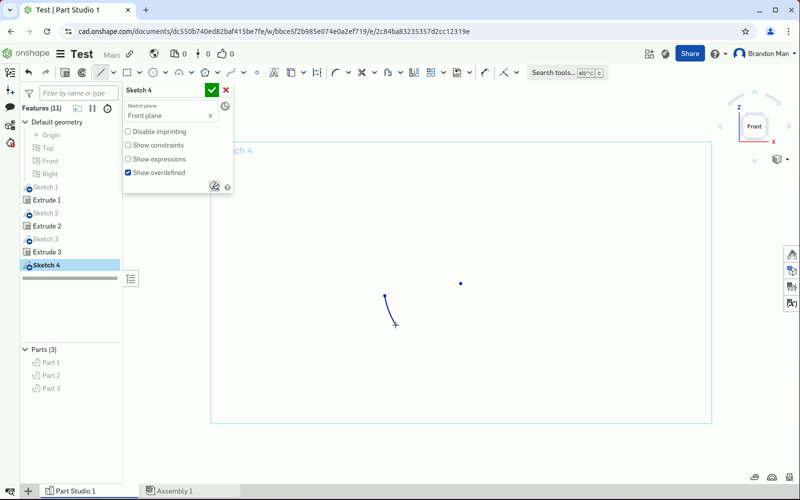
mouse_move(425, 324)
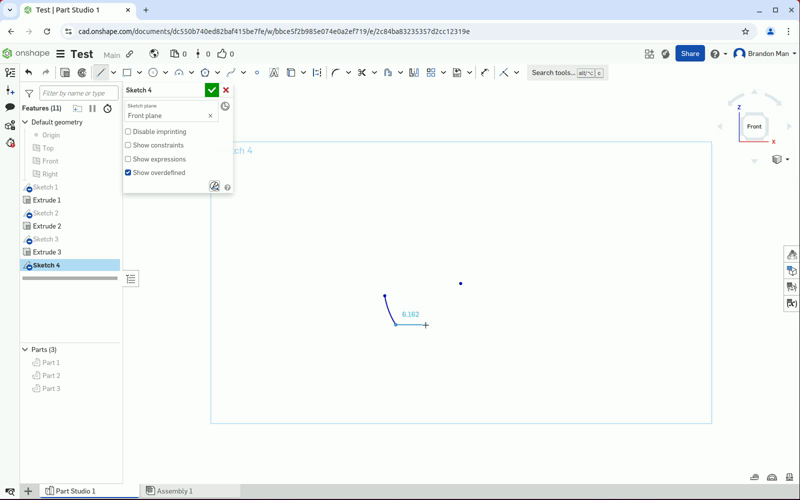
mouse_move(420, 313)
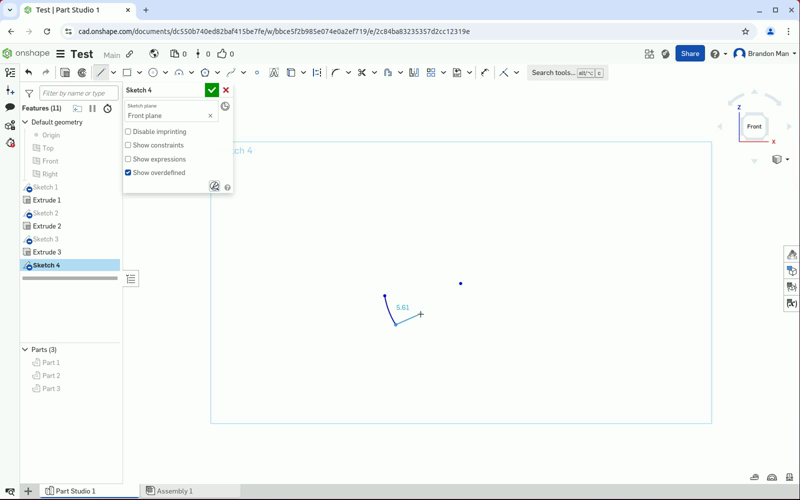
click(420, 313)
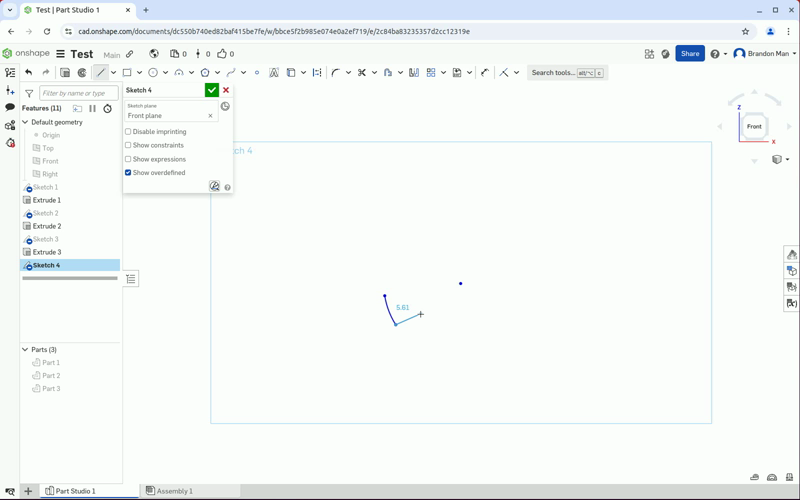
key_up(shift)
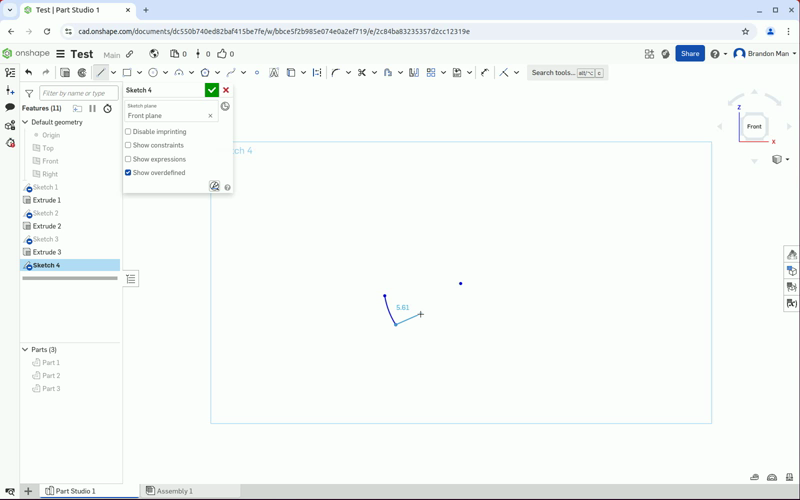
key(esc)
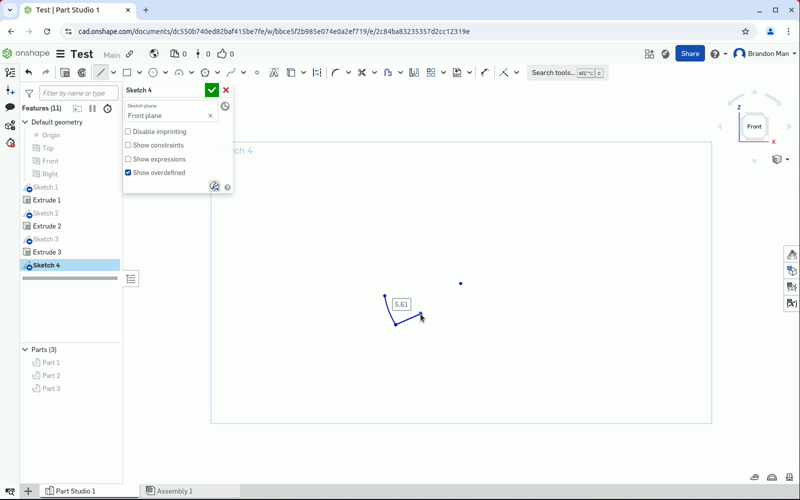
key(a)
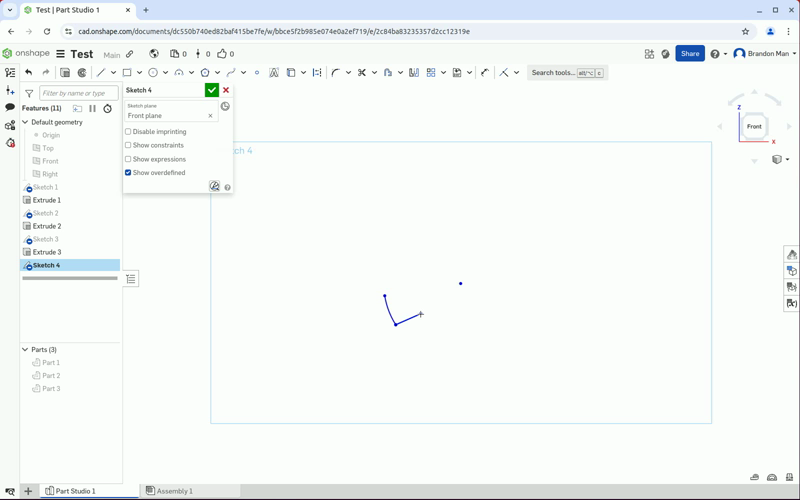
mouse_move(420, 313)
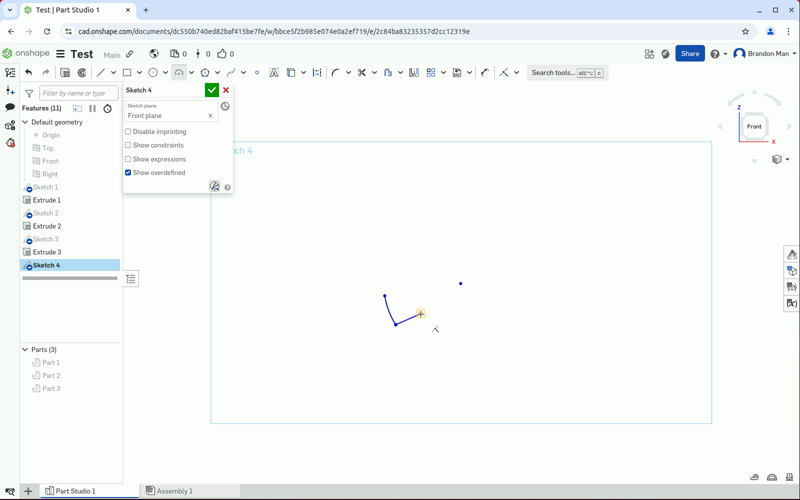
click(420, 313)
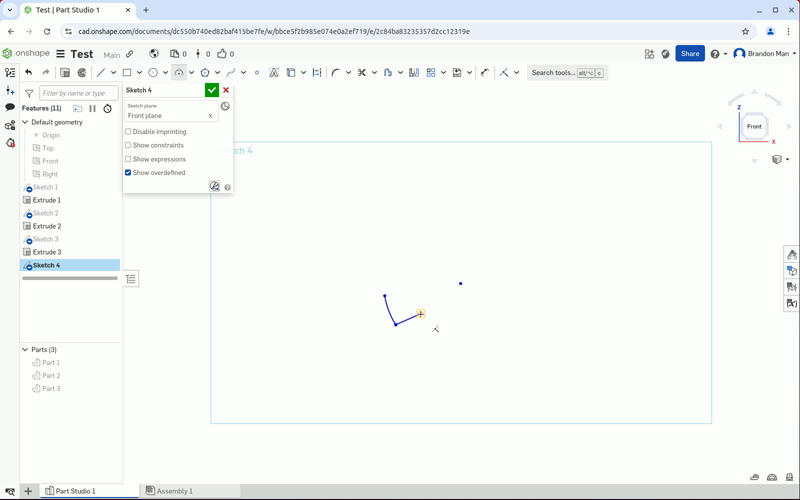
key_down(shift)
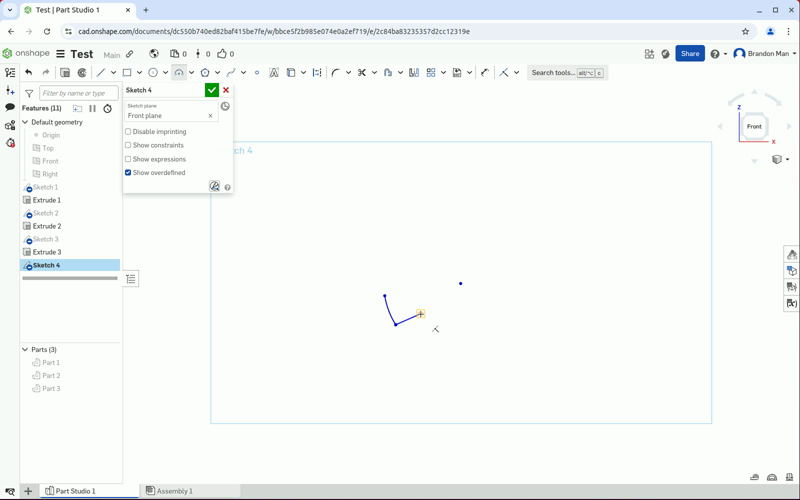
mouse_move(410, 283)
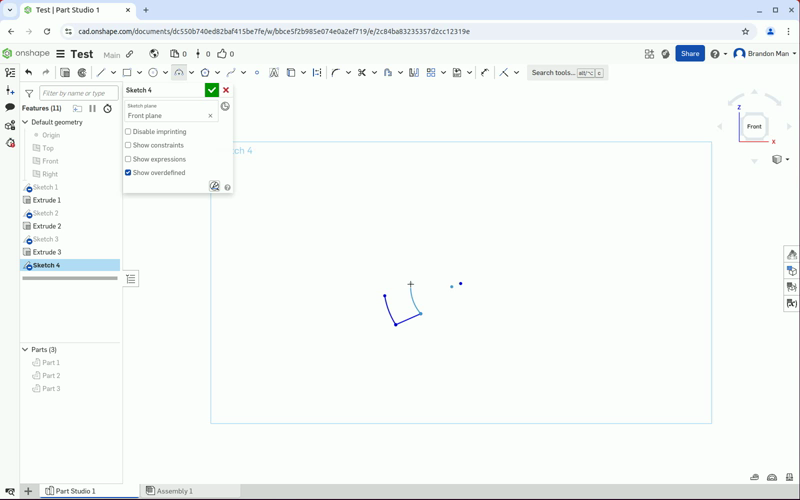
click(410, 283)
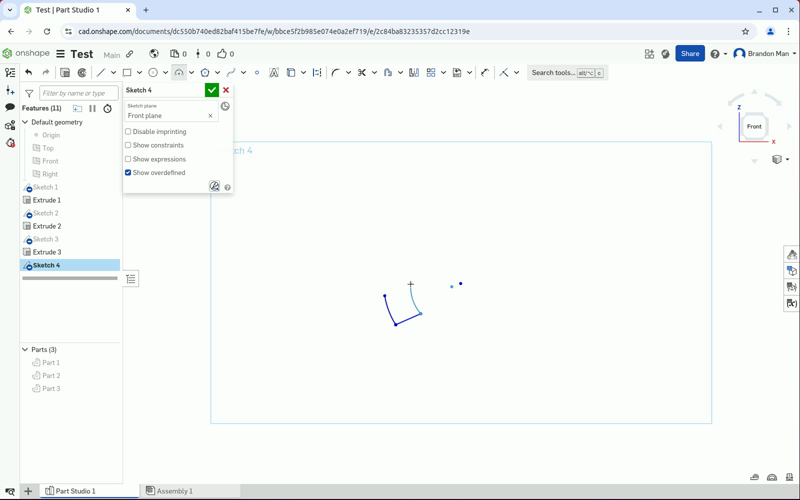
mouse_move(413, 299)
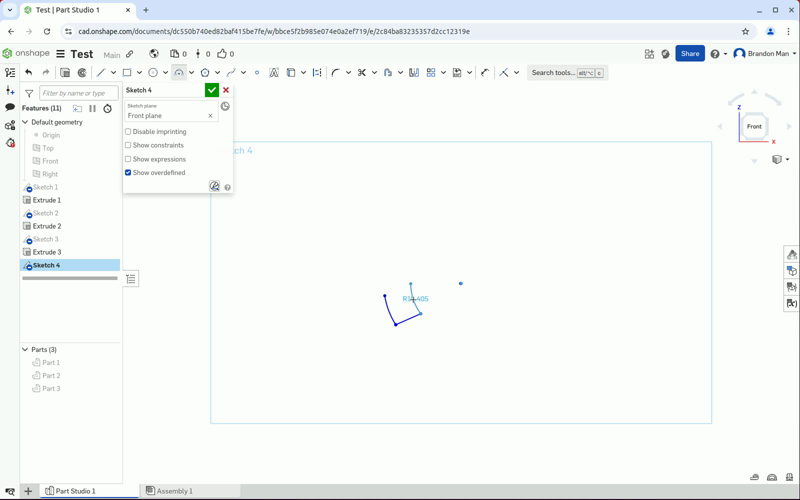
click(413, 299)
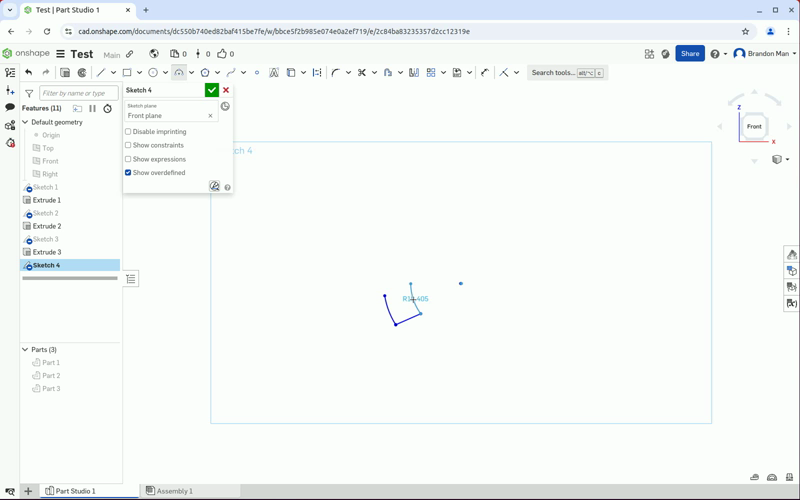
key_up(shift)
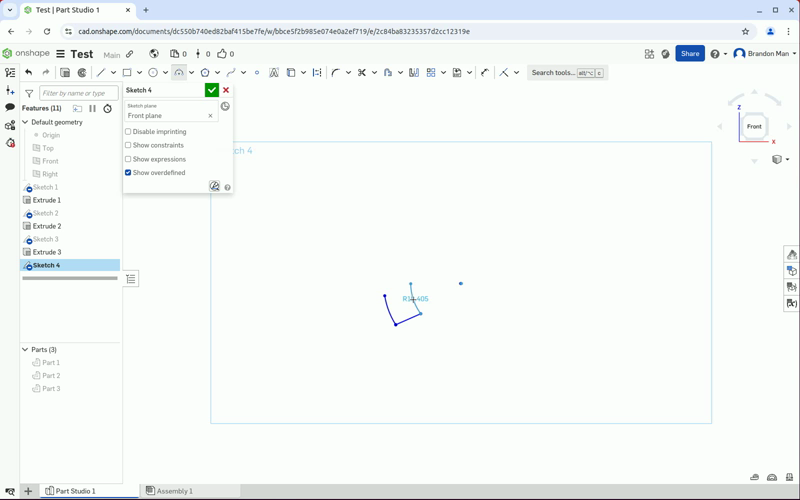
key(esc)
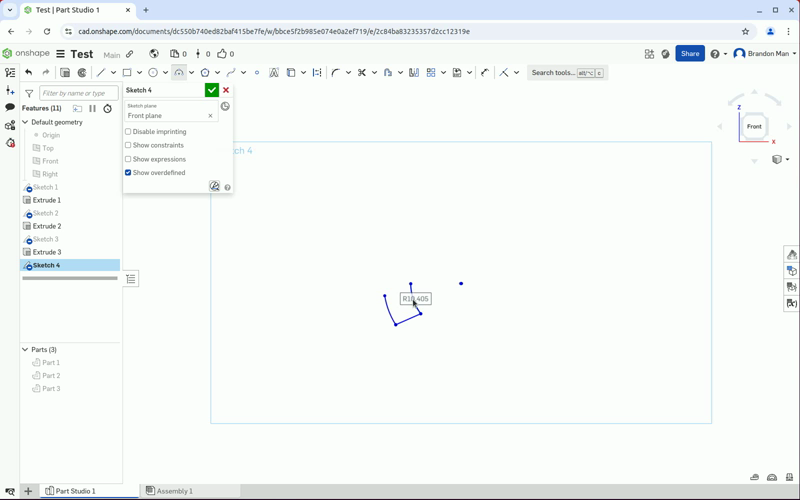
key(l)
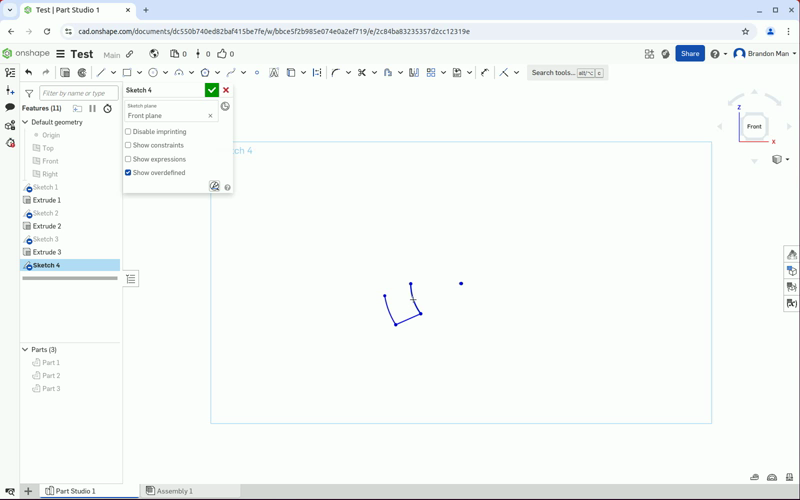
mouse_move(410, 283)
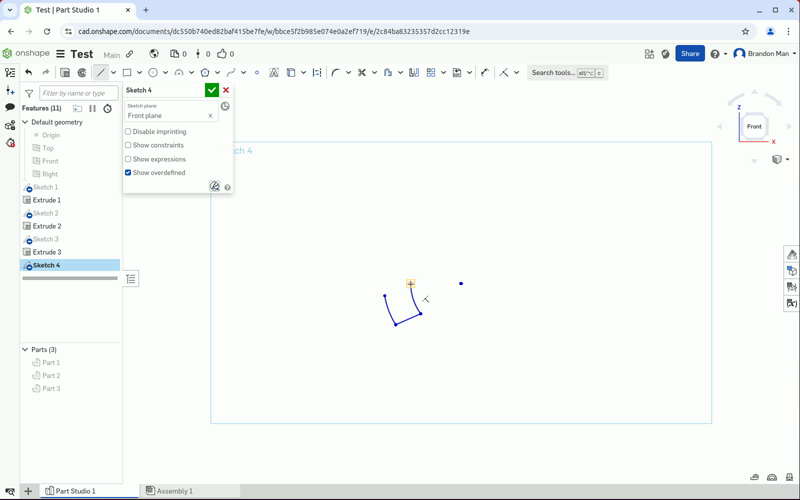
click(410, 283)
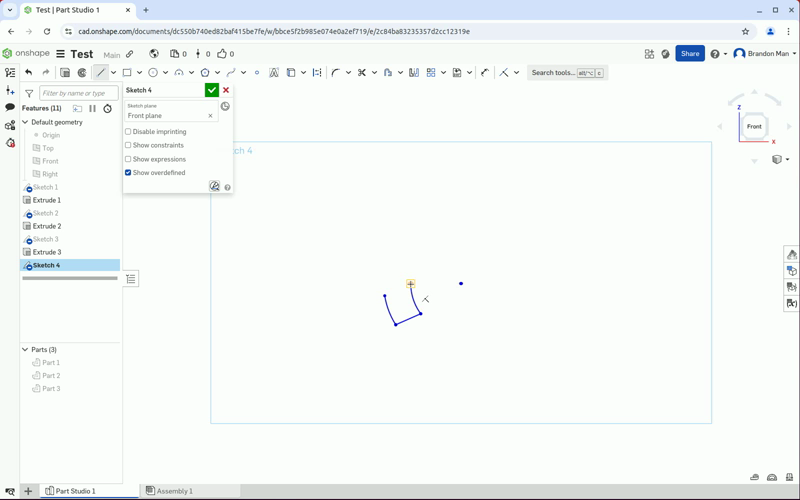
mouse_move(440, 283)
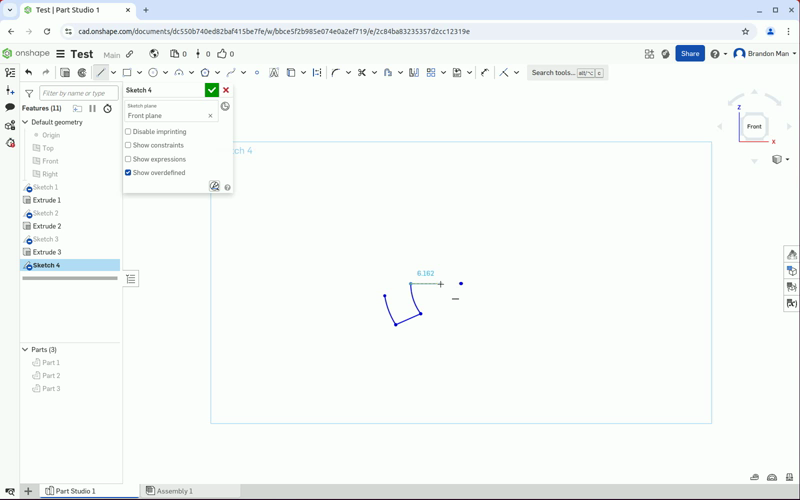
key_down(shift)
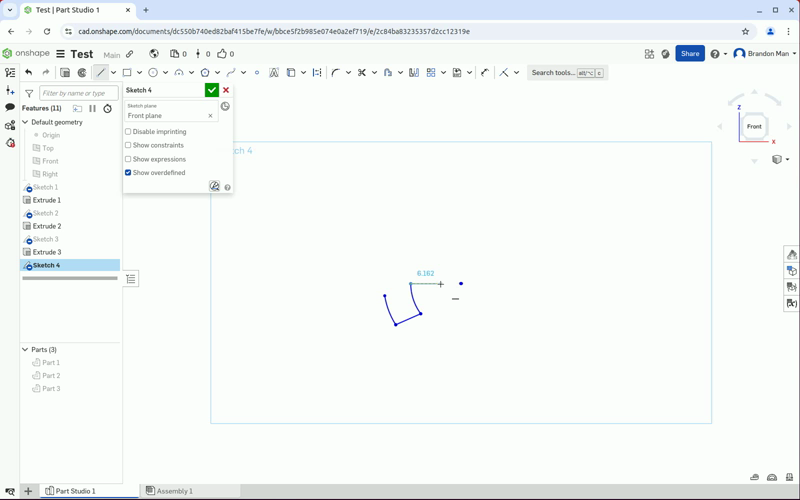
mouse_move(384, 295)
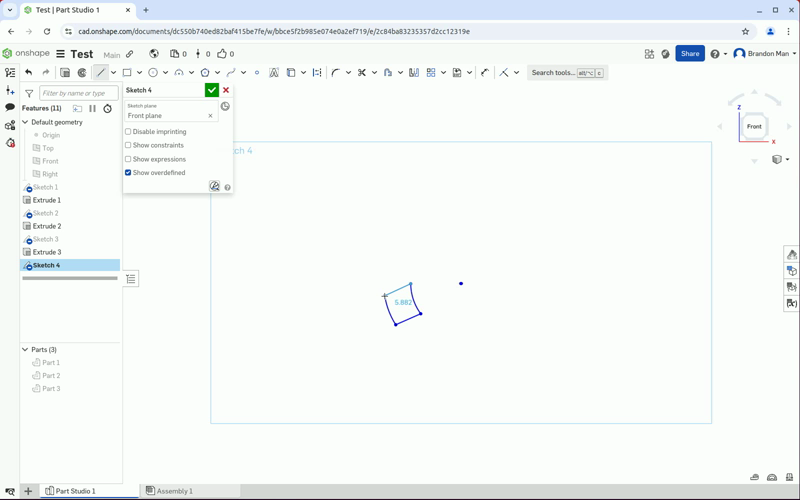
key_up(shift)
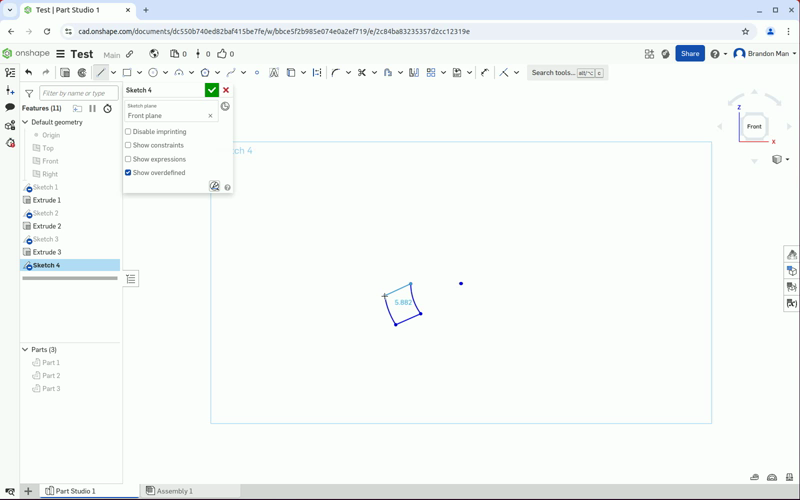
click(384, 295)
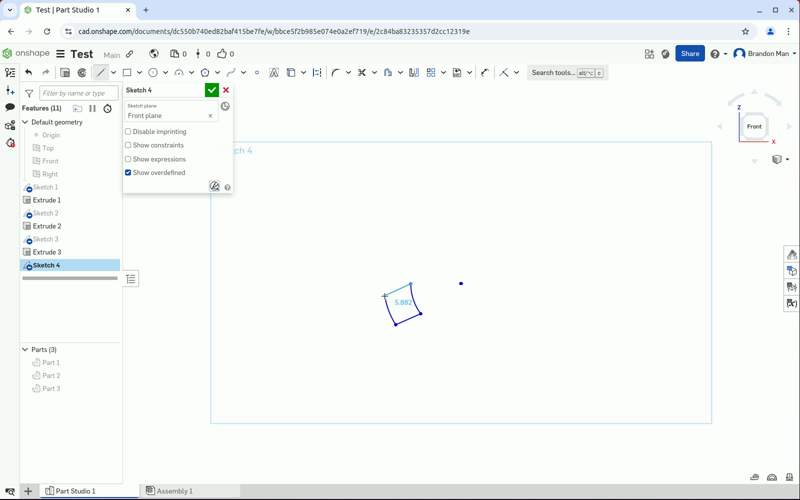
key(esc)
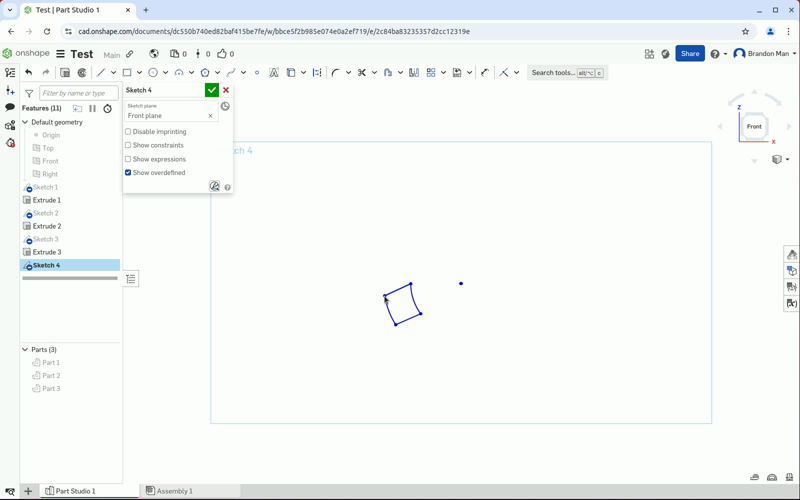
mouse_move(391, 298)
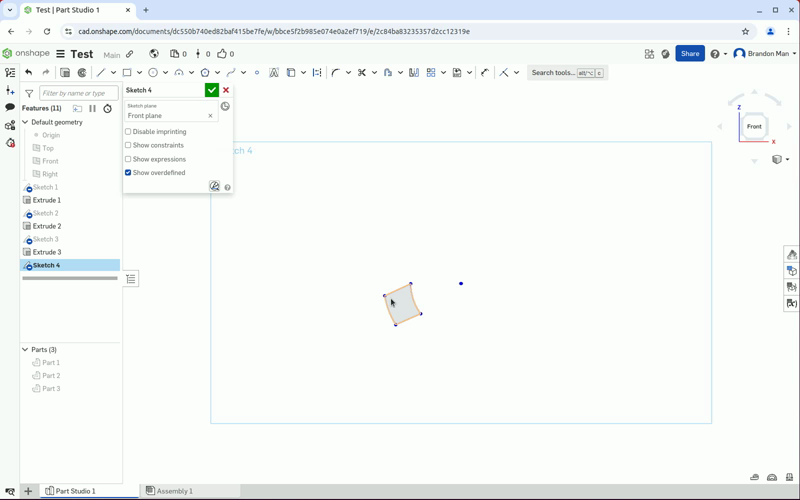
scroll(6)
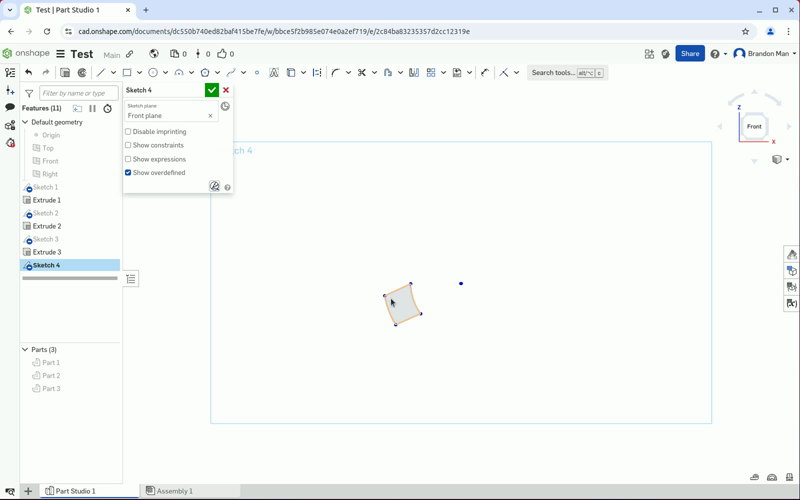
scroll(6)
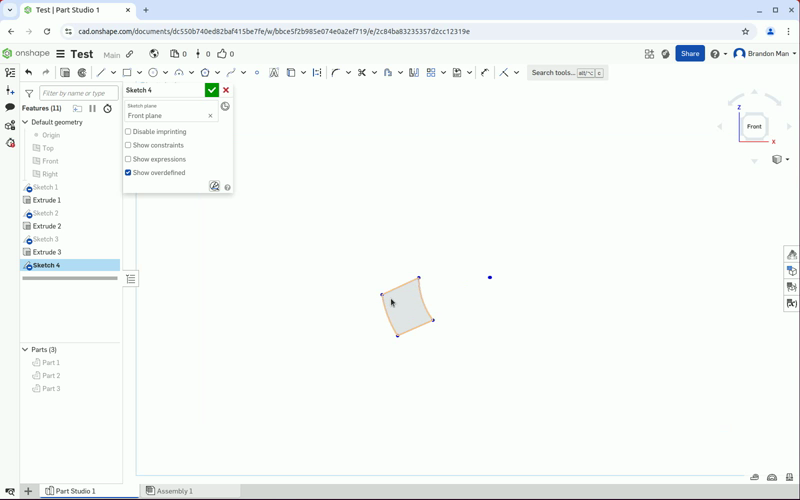
scroll(6)
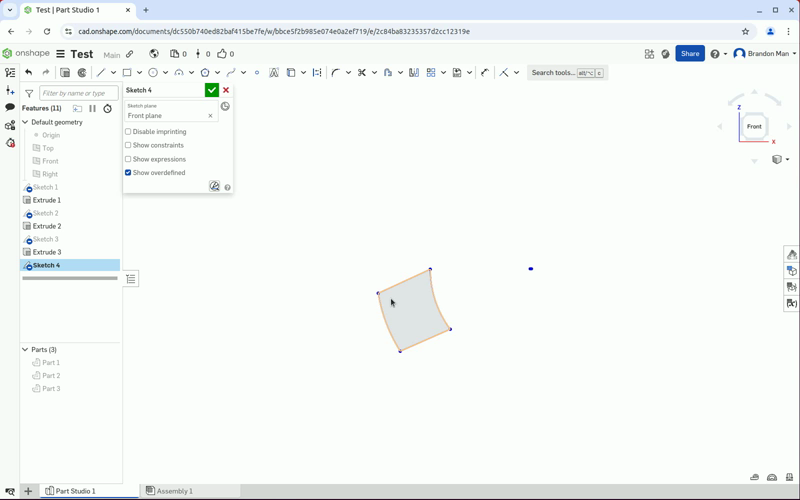
scroll(6)
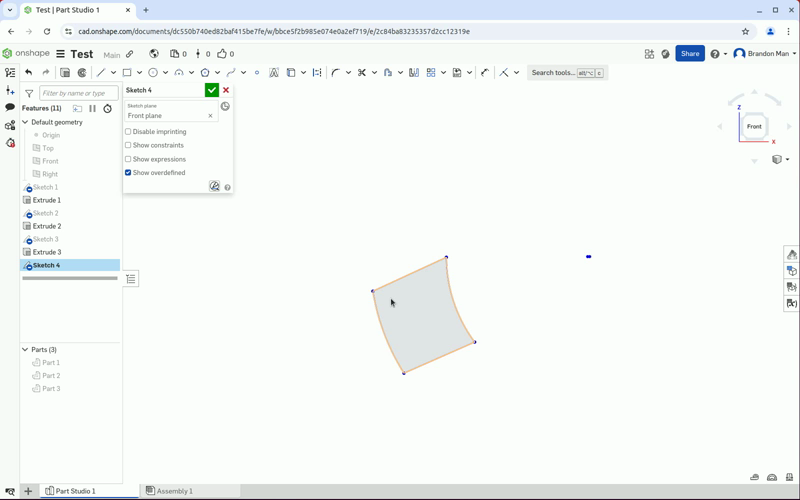
scroll(6)
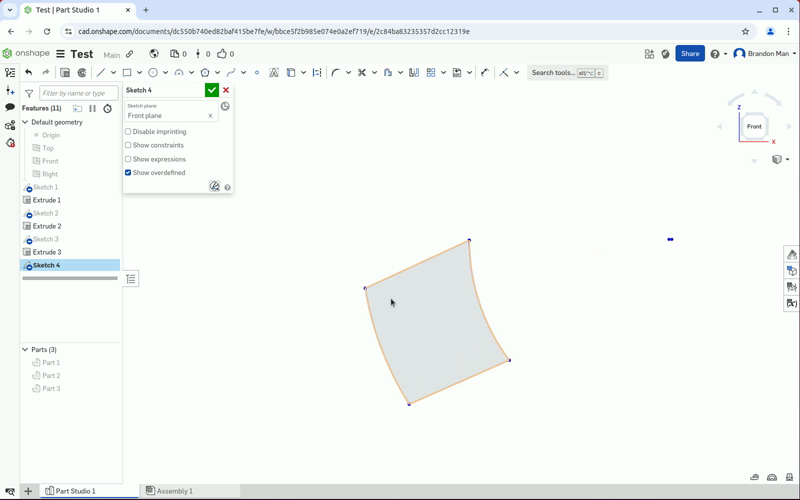
scroll(6)
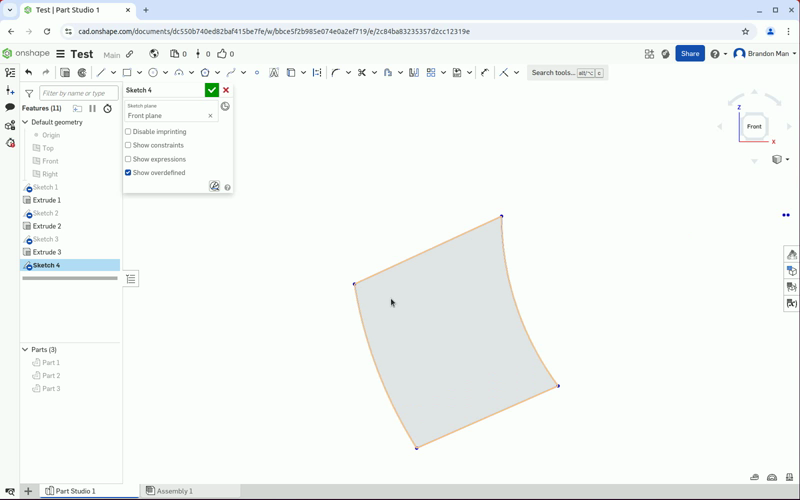
scroll(6)
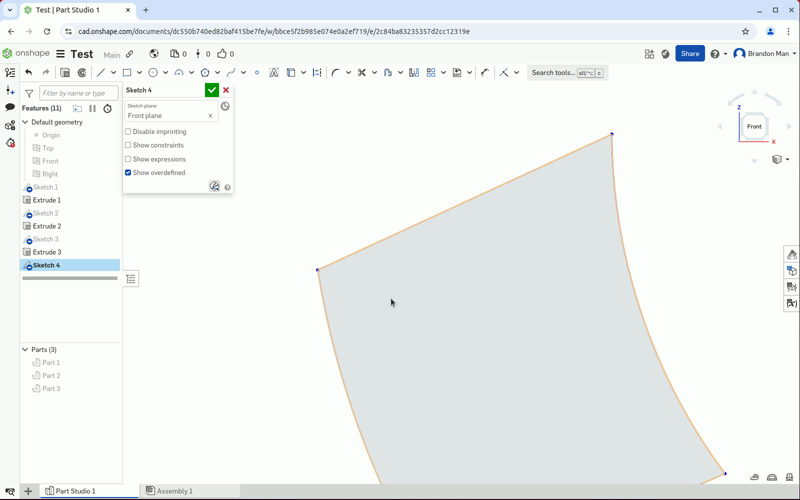
click(391, 298)
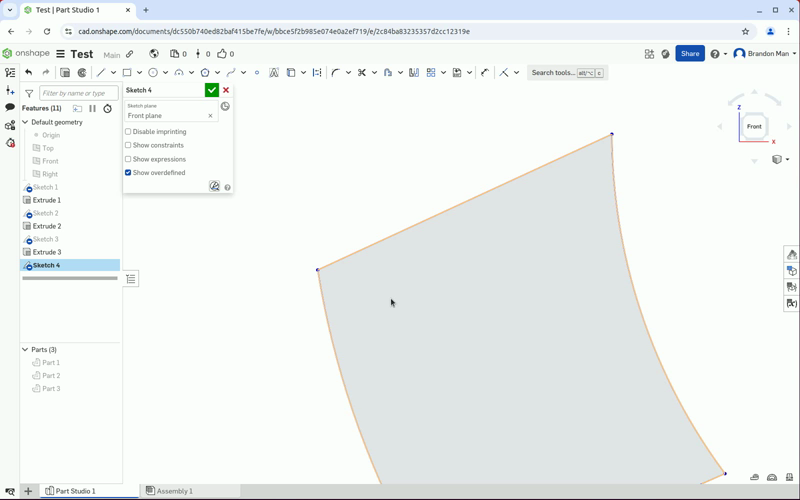
scroll(-6)
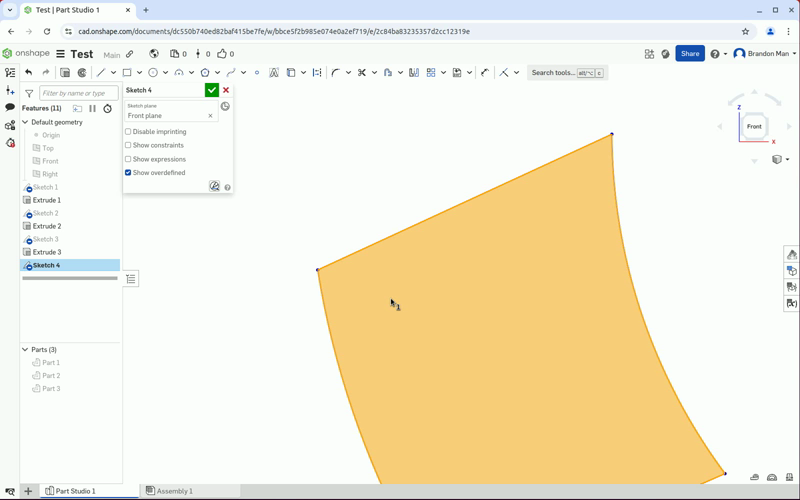
scroll(-6)
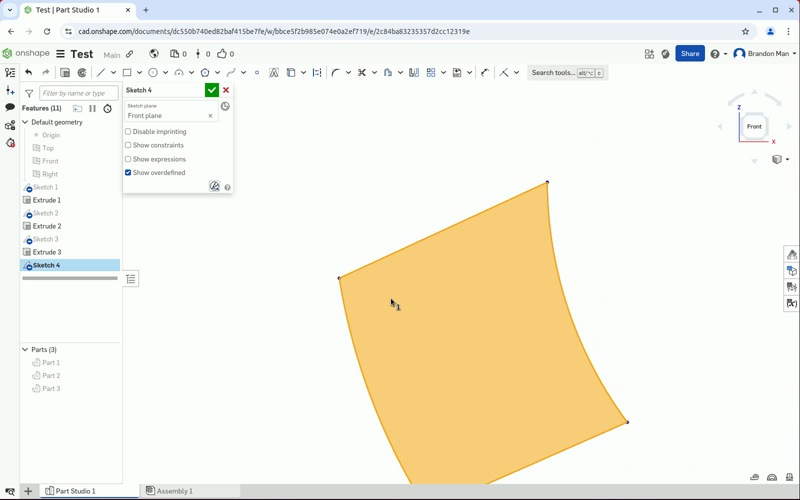
scroll(-6)
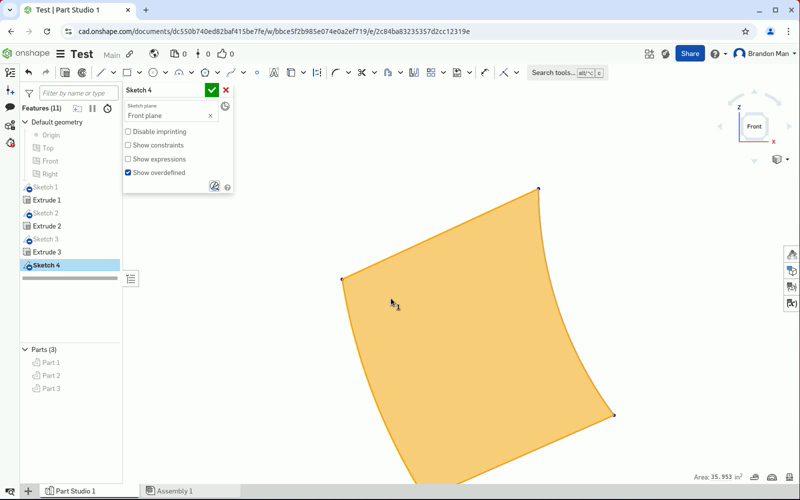
scroll(-6)
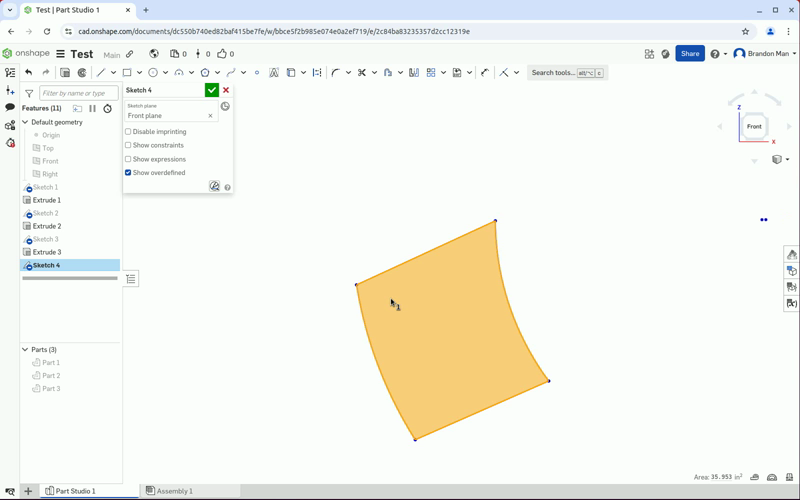
scroll(-6)
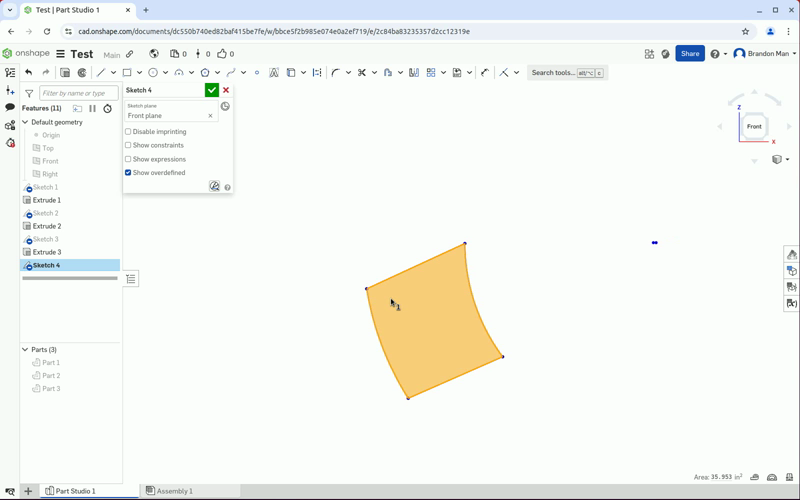
scroll(-6)
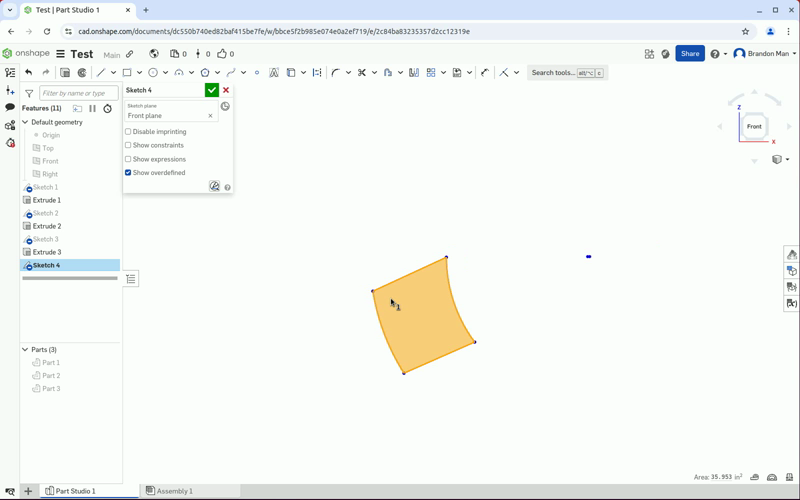
scroll(-6)
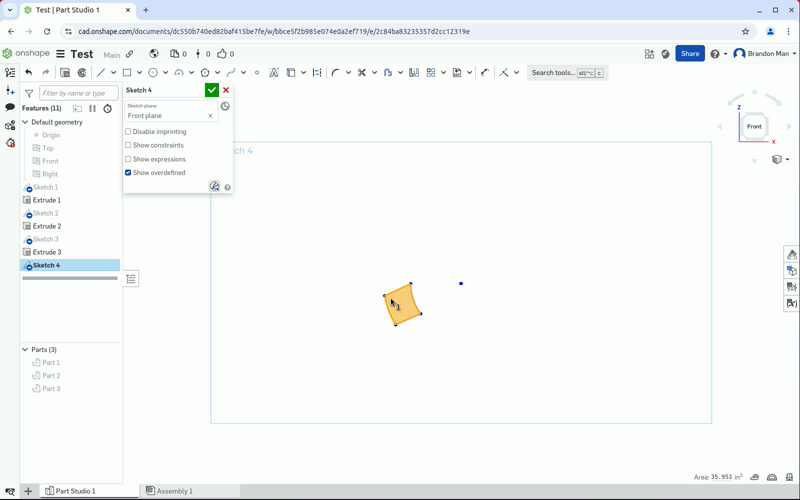
mouse_move(73, 352)
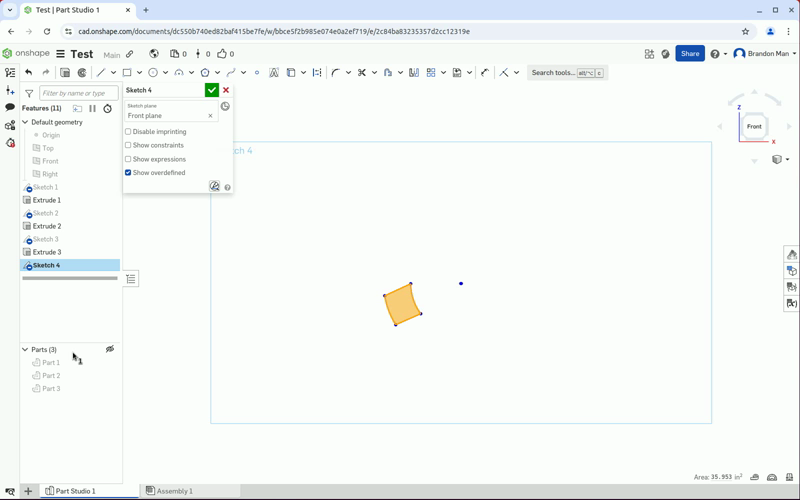
key(shift+y)
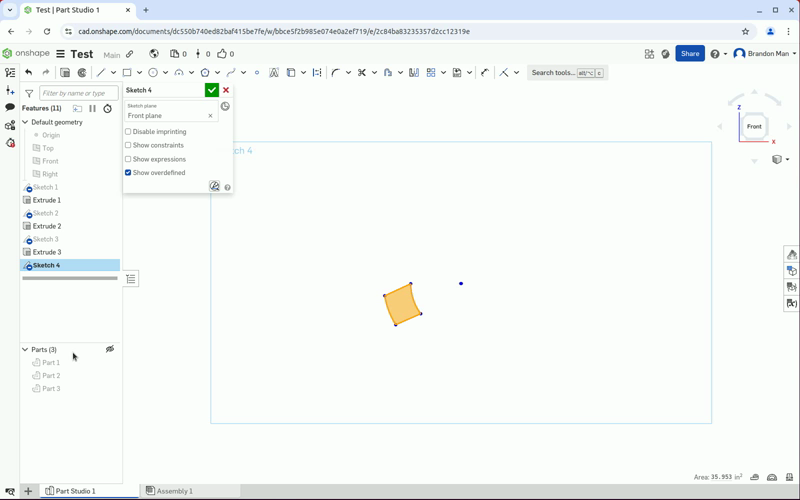
key(shift+e)
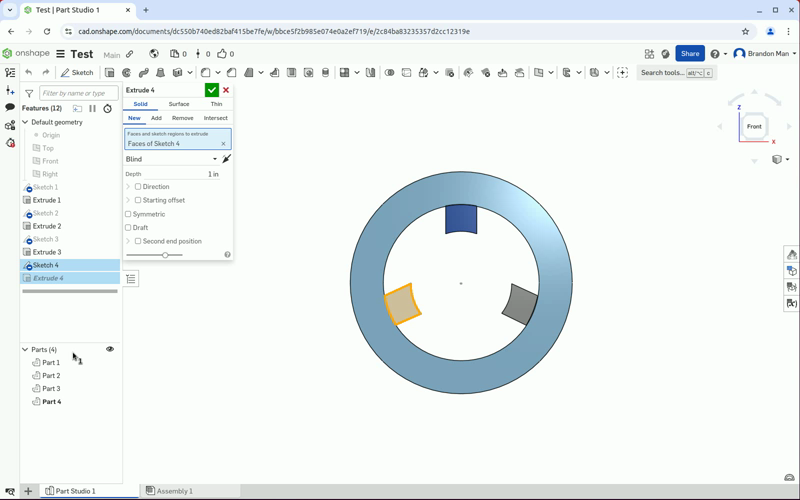
mouse_move(143, 106)
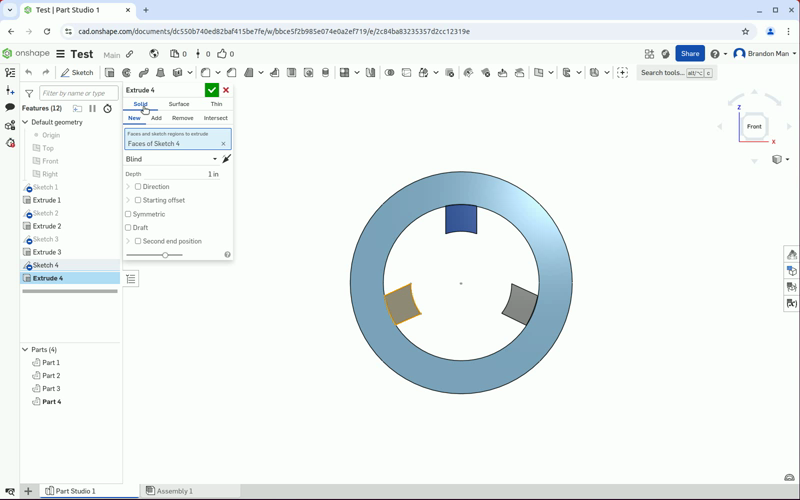
click(143, 106)
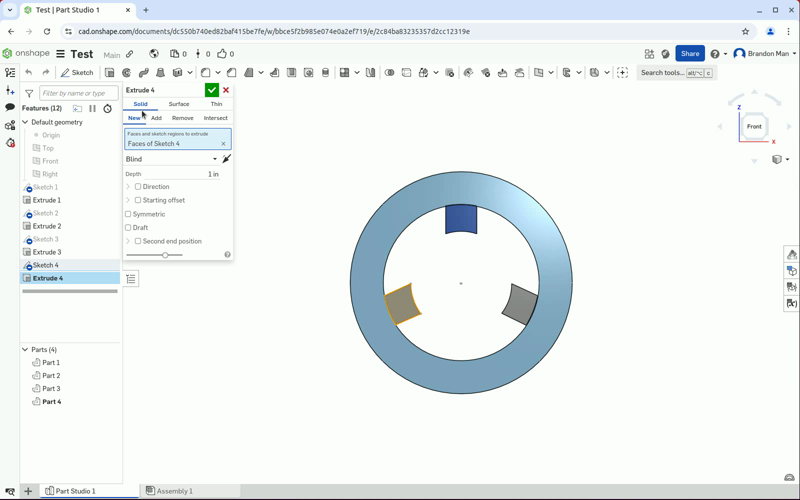
mouse_move(137, 120)
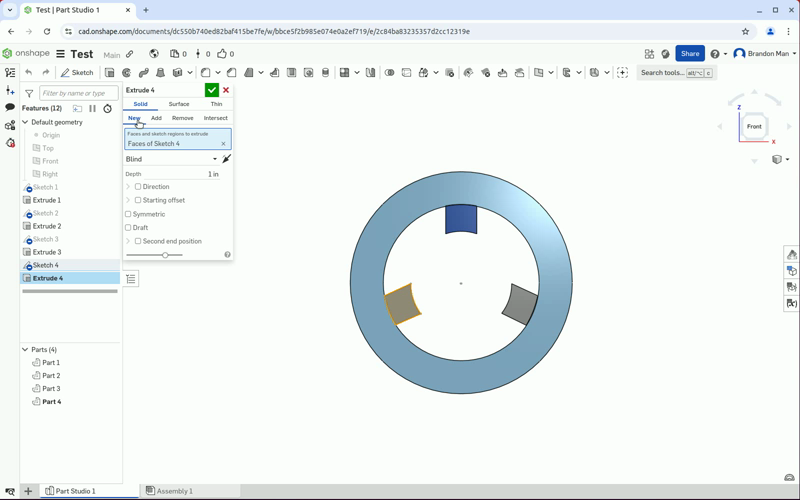
click(137, 120)
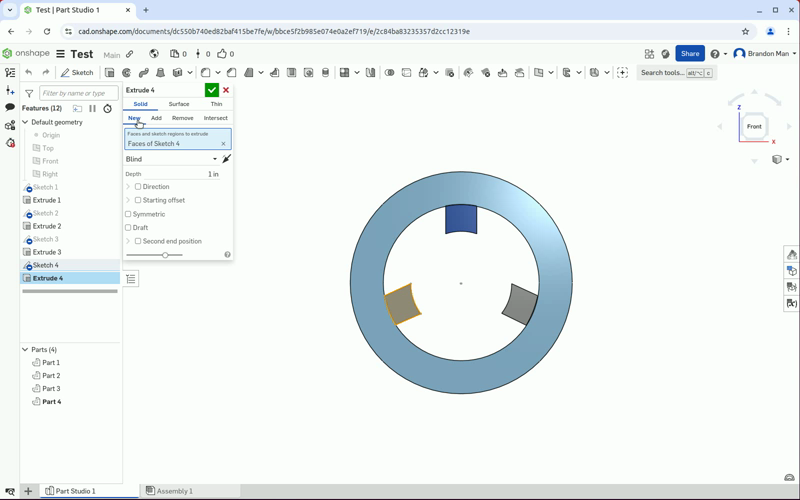
key(tab, 4)
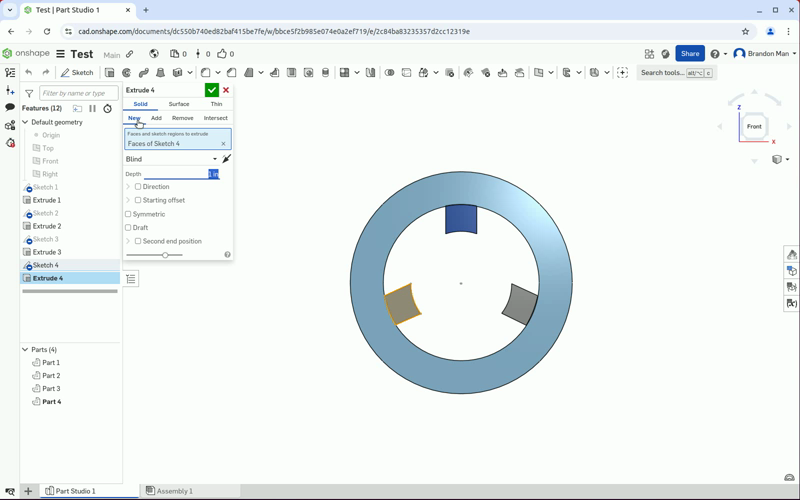
text(7.462)
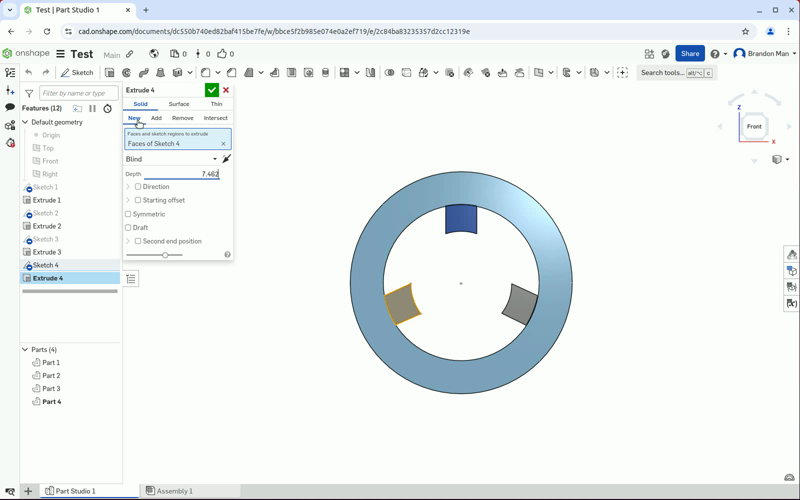
key(enter)
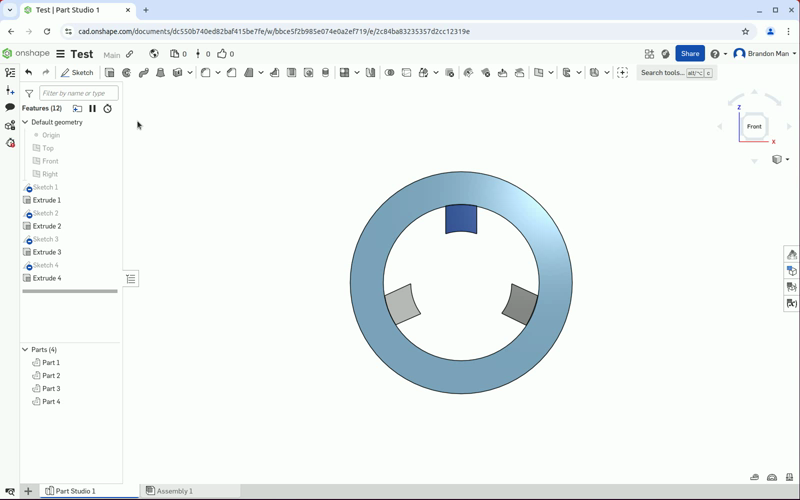
key(shift+h)
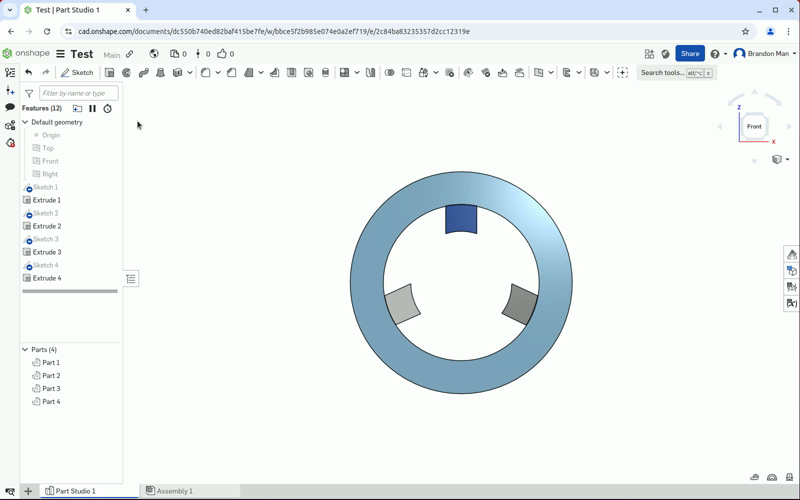
key(shift+h)
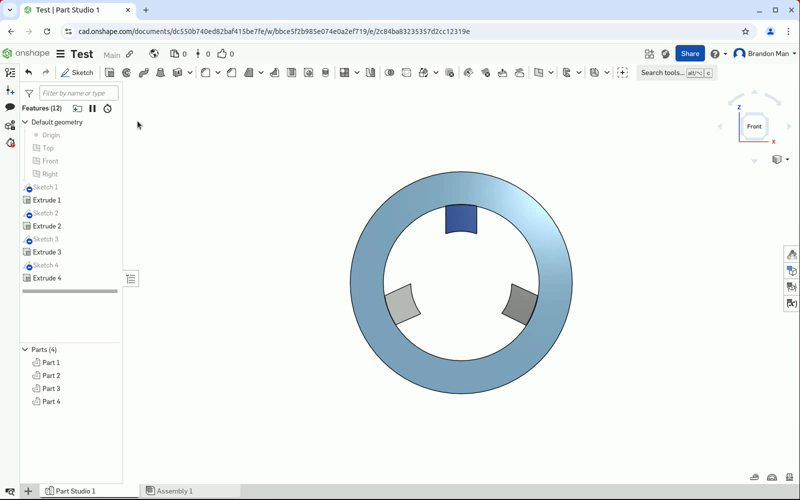
mouse_move(73, 189)
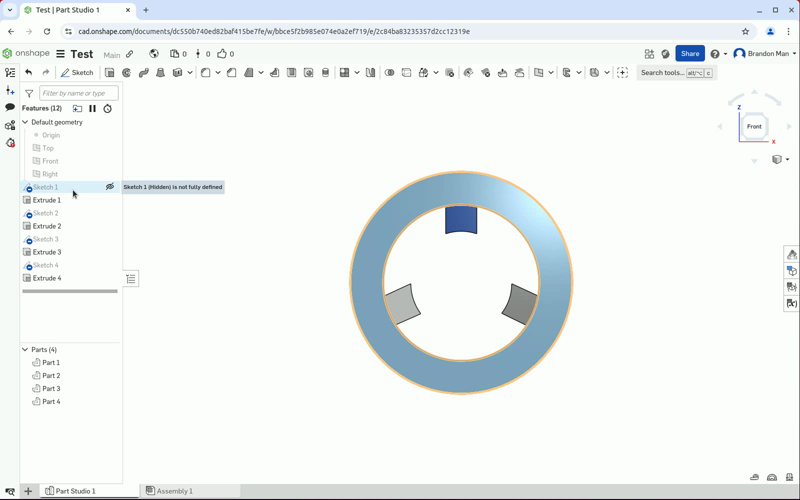
click(73, 189)
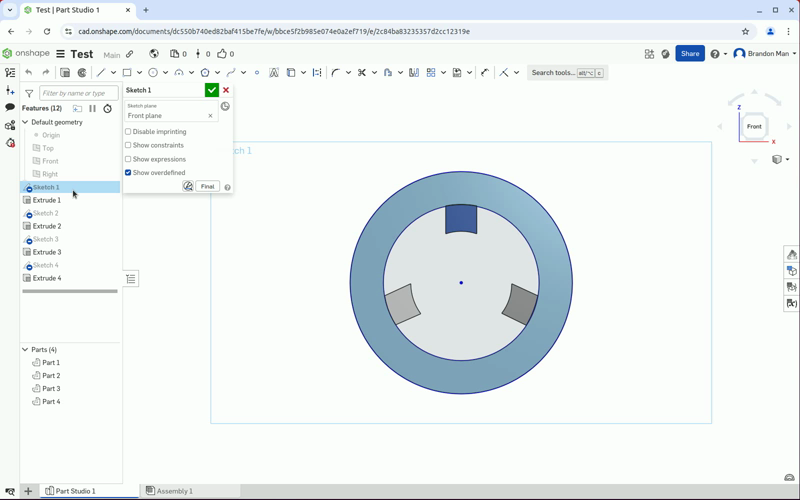
mouse_move(229, 92)
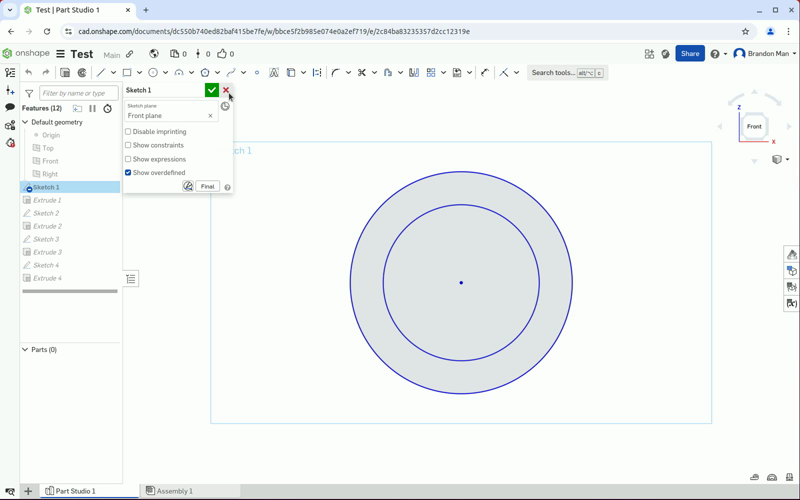
click(229, 92)
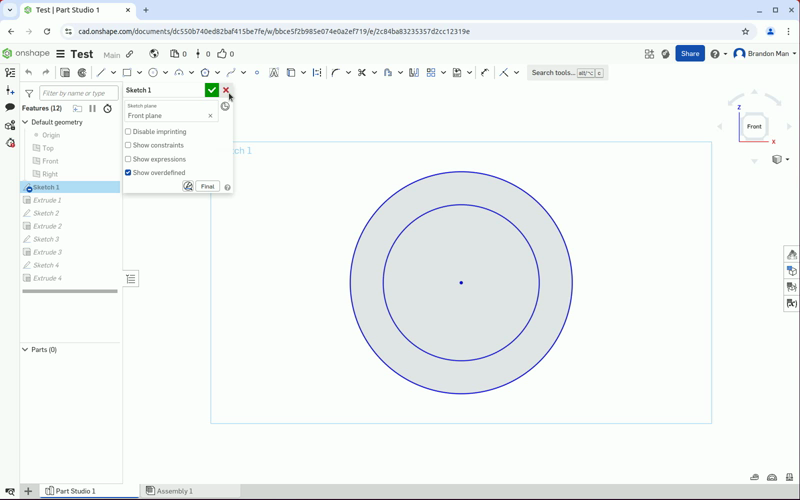
key(shift+s)
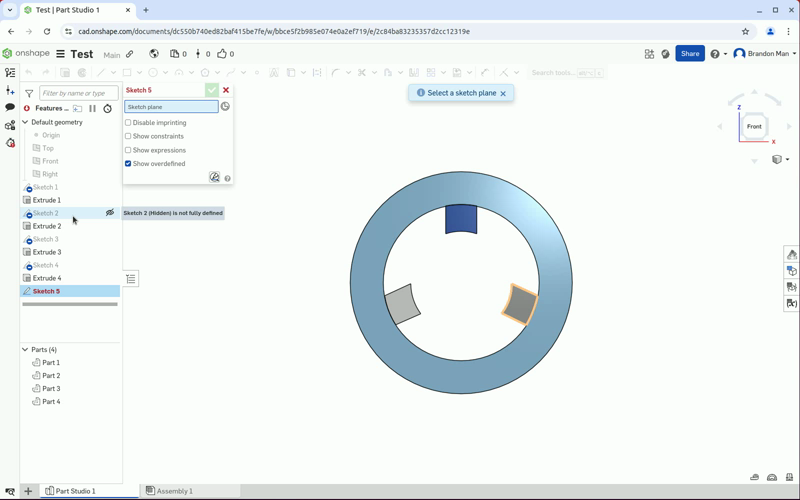
scroll(3)
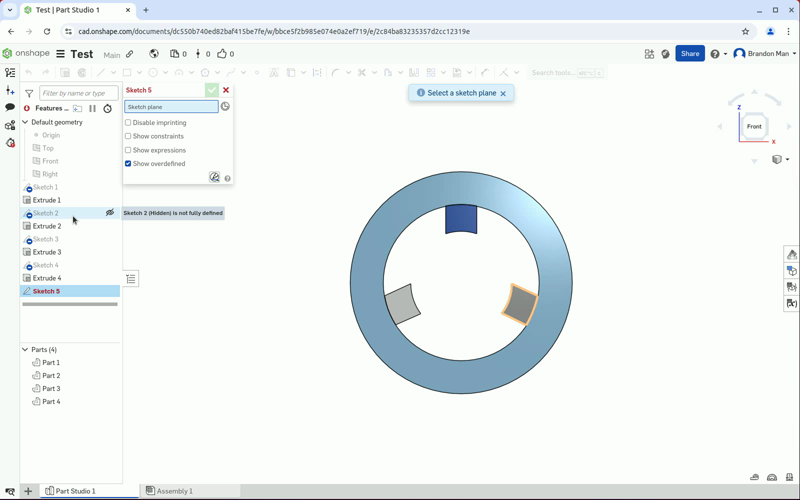
mouse_move(73, 163)
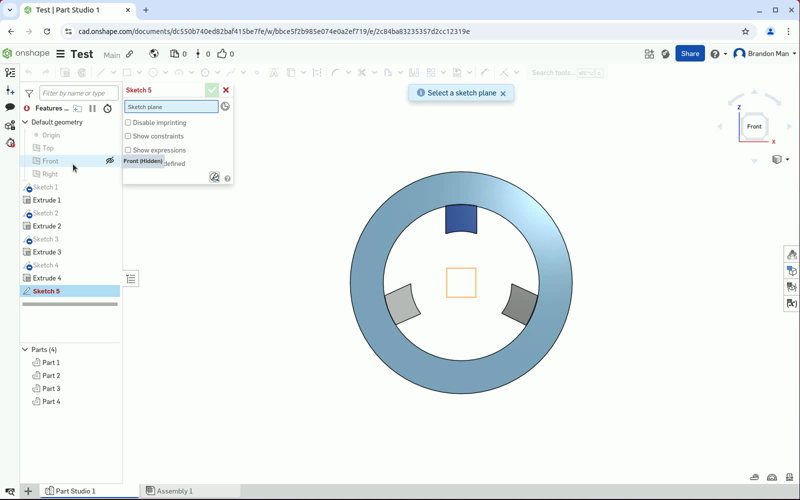
click(73, 163)
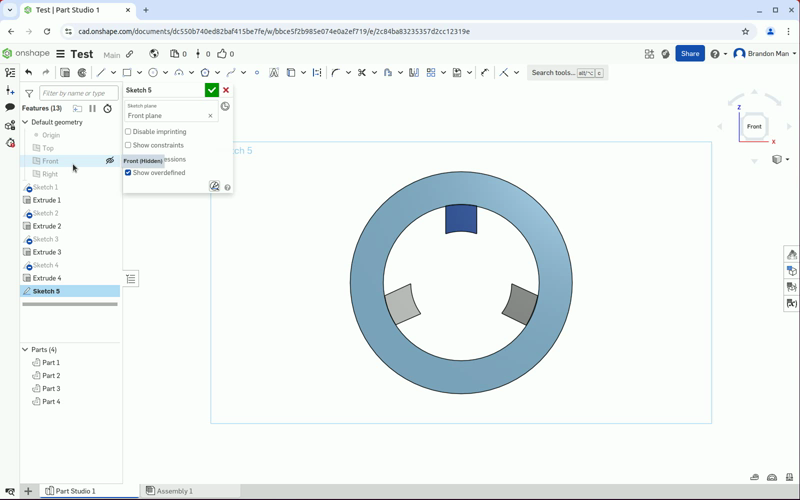
mouse_move(73, 352)
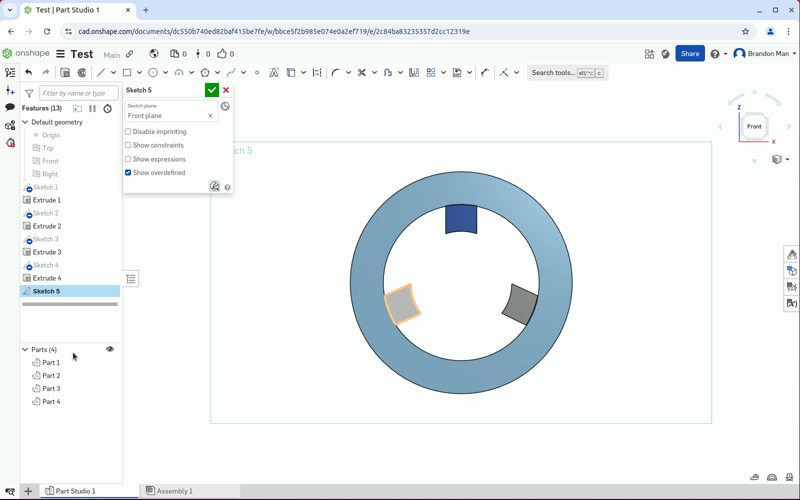
key(y)
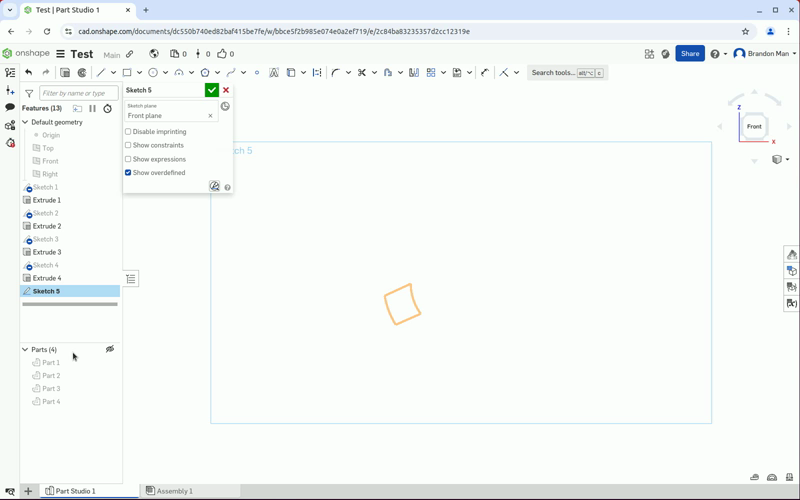
key(c)
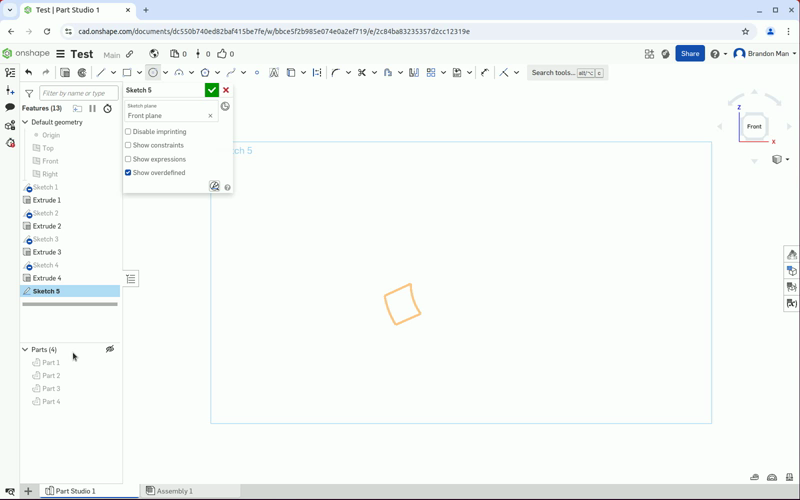
key_down(shift)
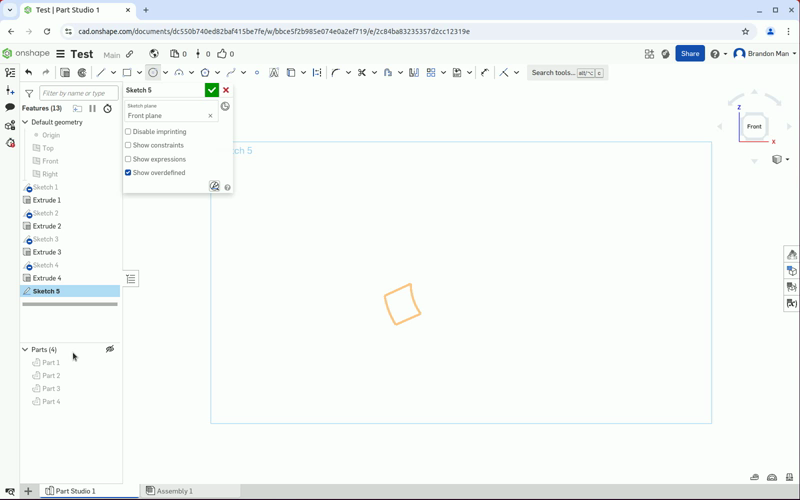
mouse_move(460, 282)
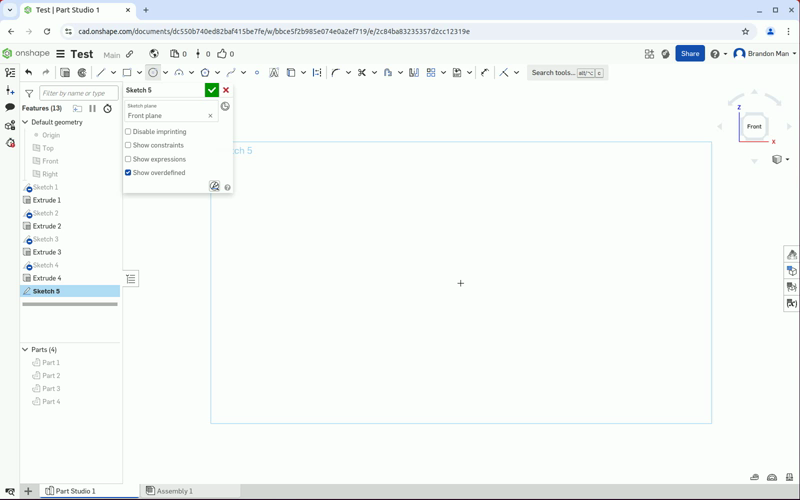
click(460, 282)
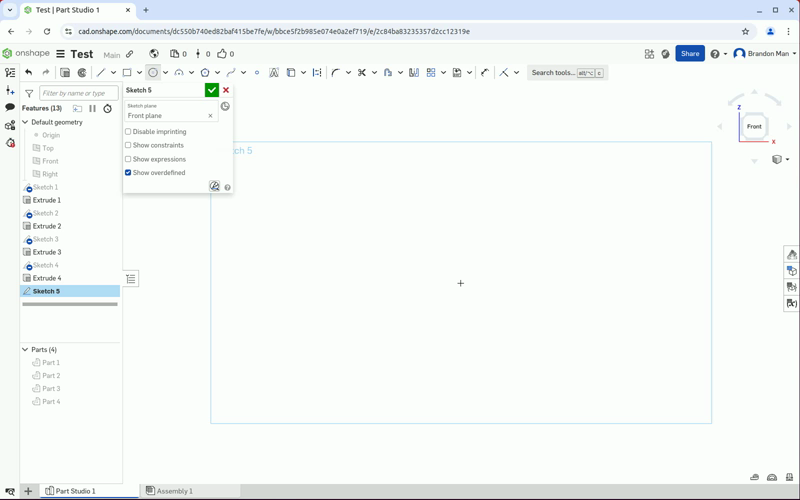
key_up(shift)
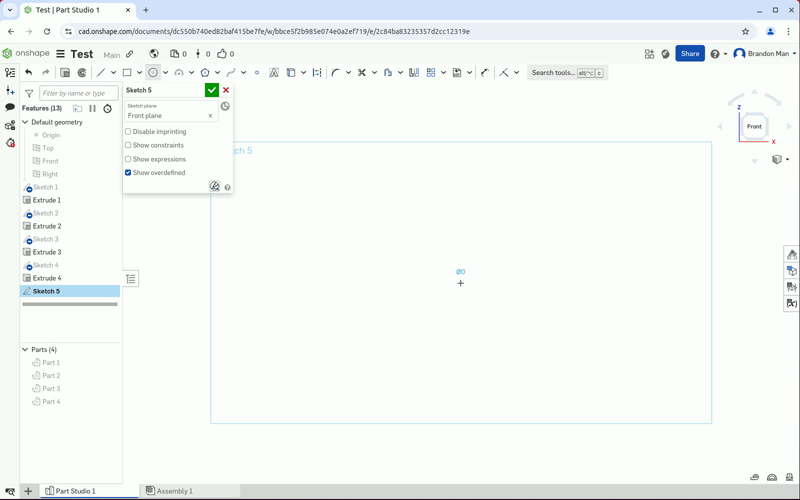
mouse_move(512, 282)
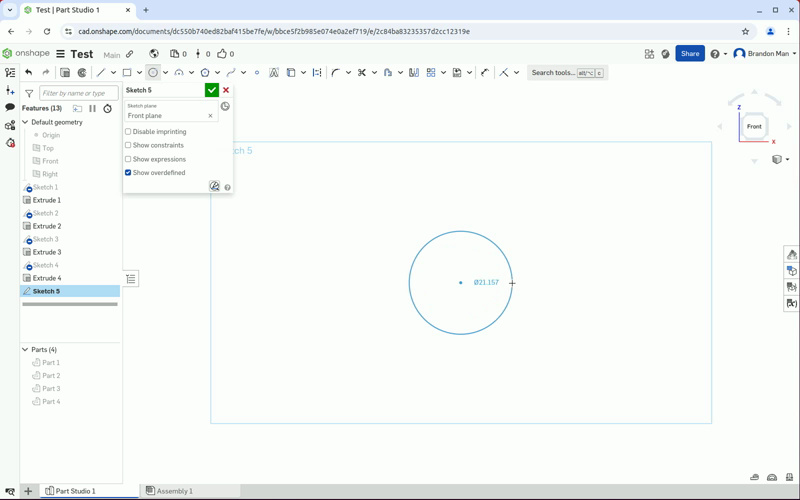
click(512, 282)
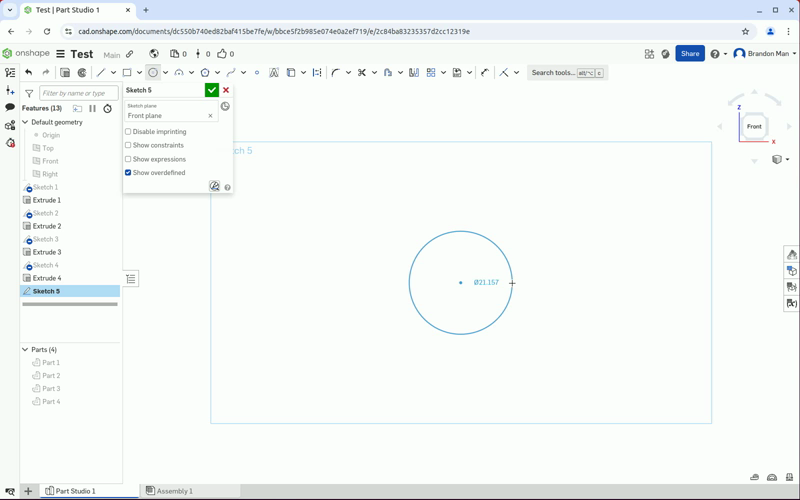
key(esc)
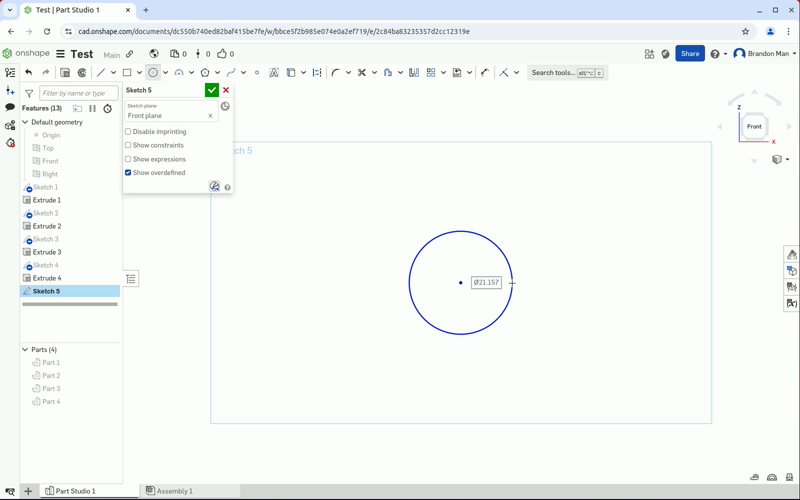
key(c)
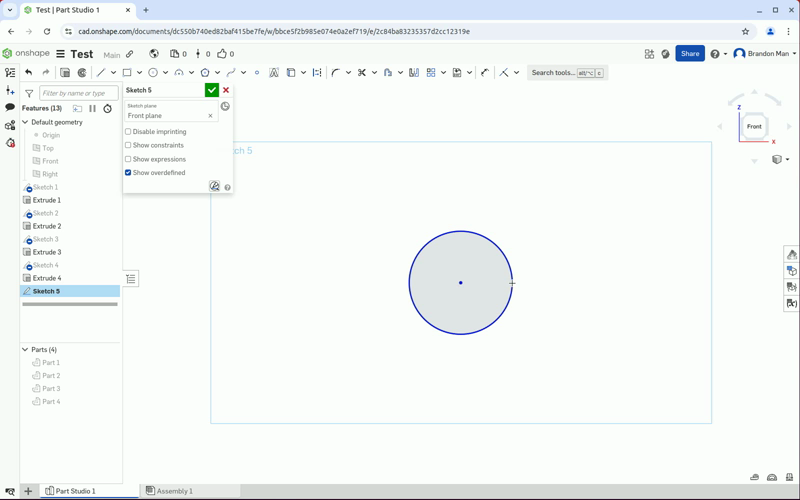
key_down(shift)
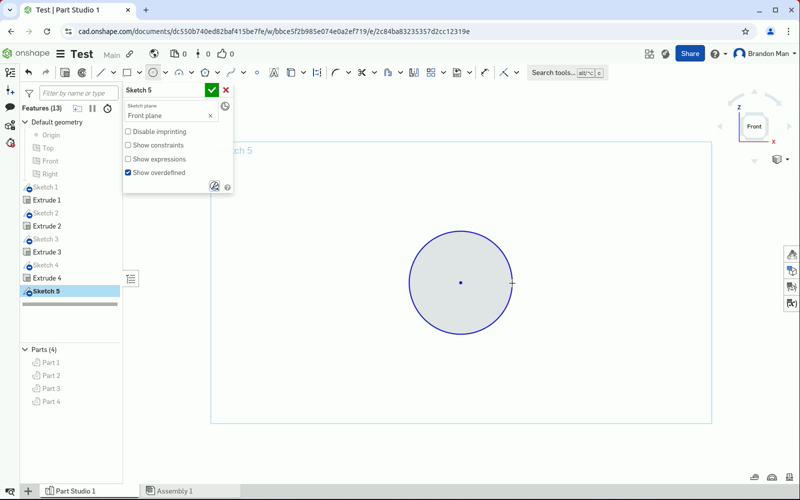
mouse_move(460, 282)
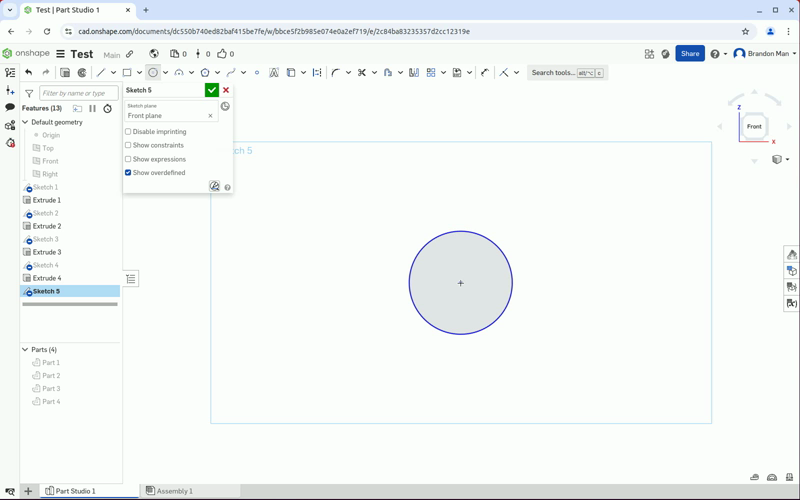
click(460, 282)
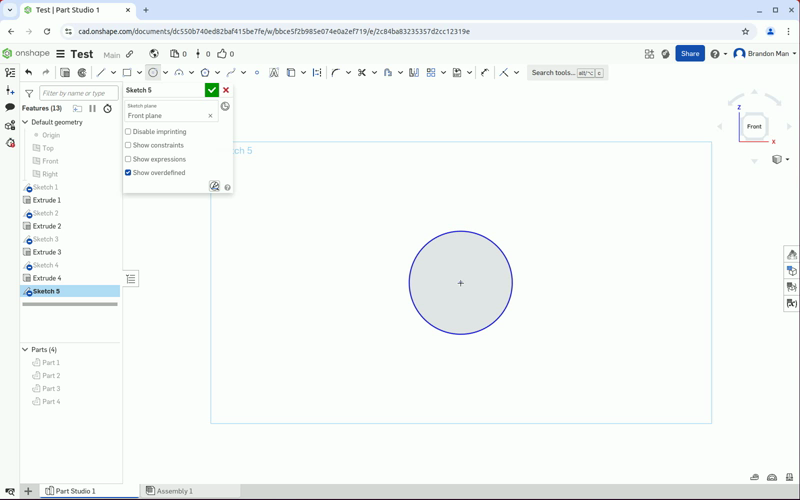
key_up(shift)
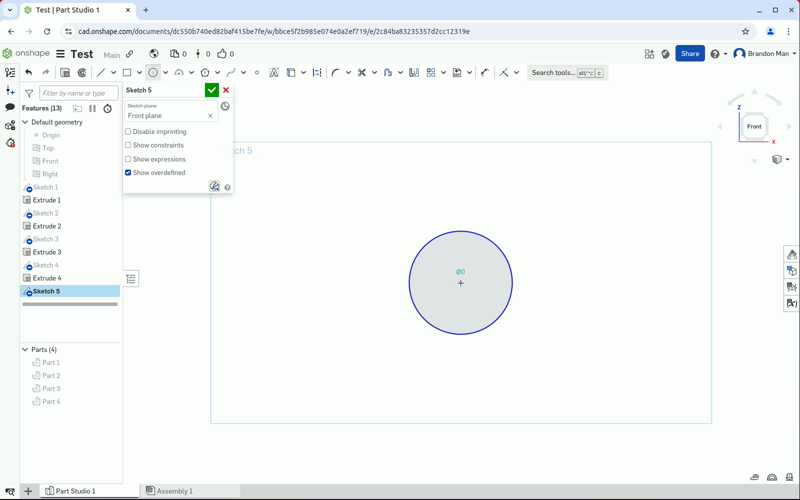
mouse_move(487, 282)
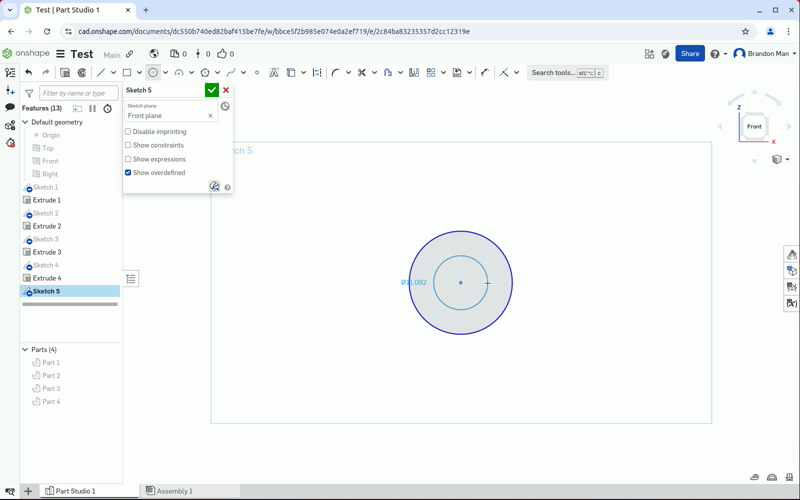
click(487, 282)
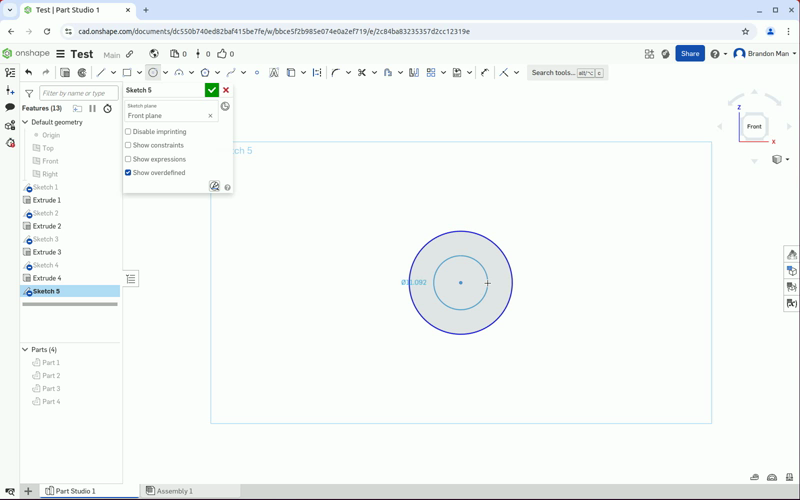
key(esc)
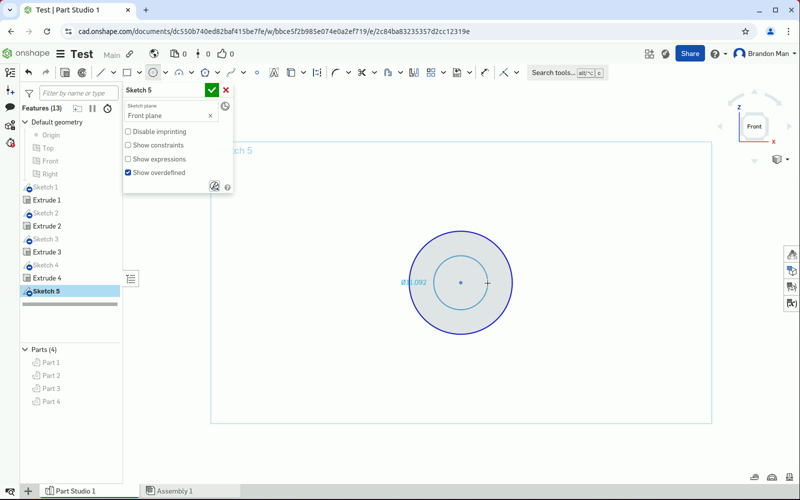
mouse_move(440, 248)
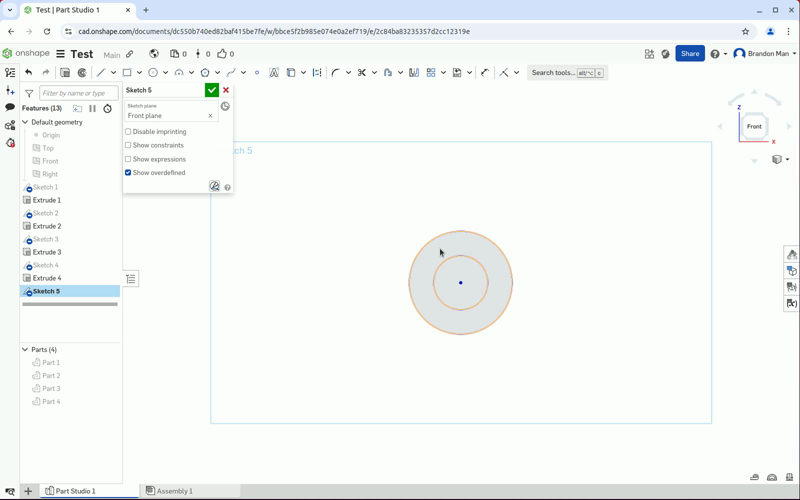
click(440, 248)
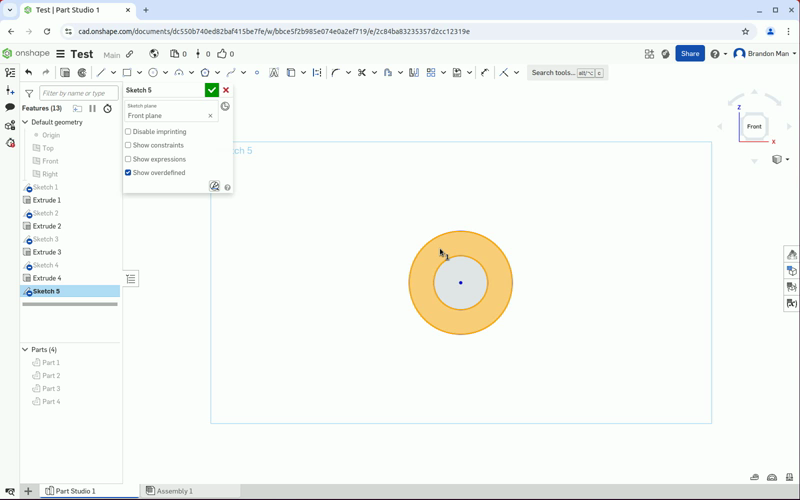
mouse_move(73, 352)
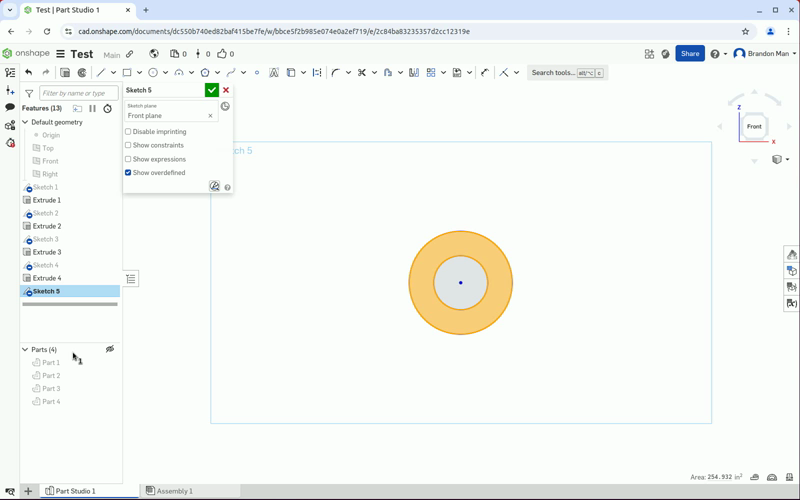
key(shift+y)
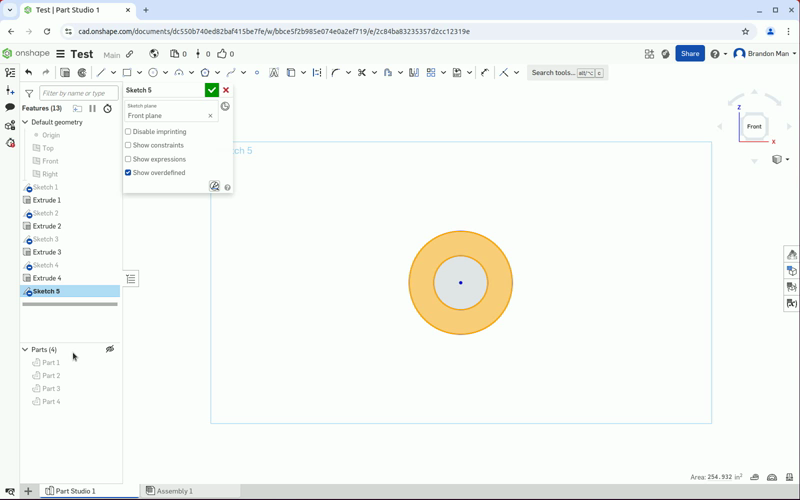
key(shift+e)
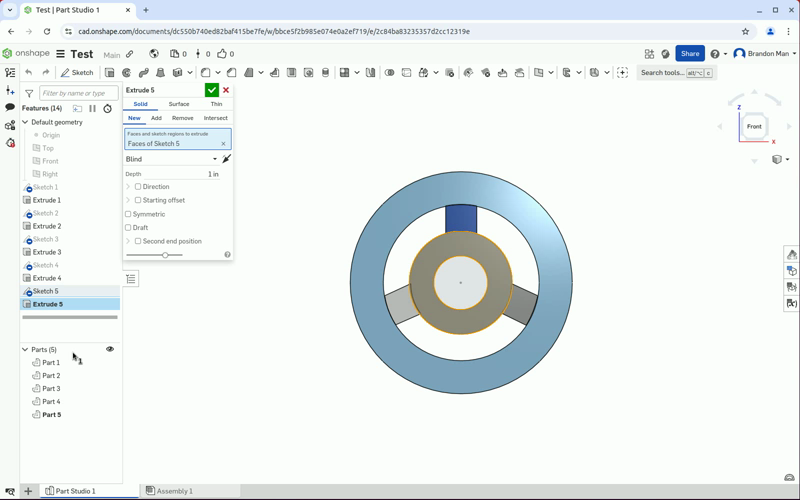
mouse_move(143, 106)
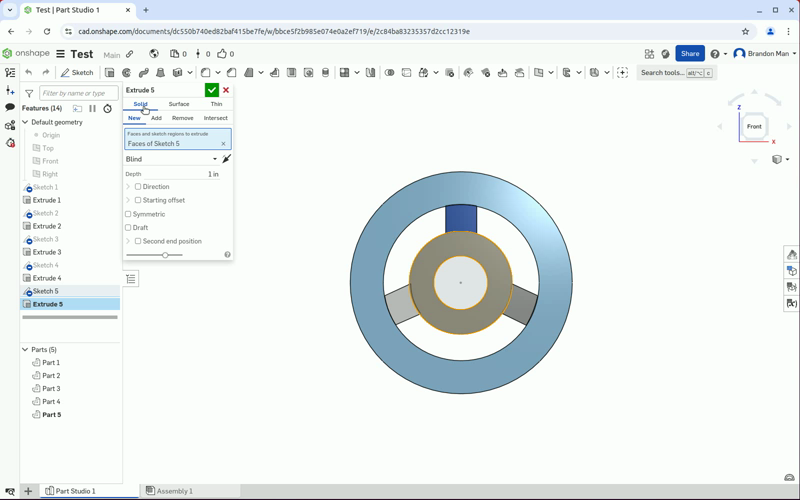
click(143, 106)
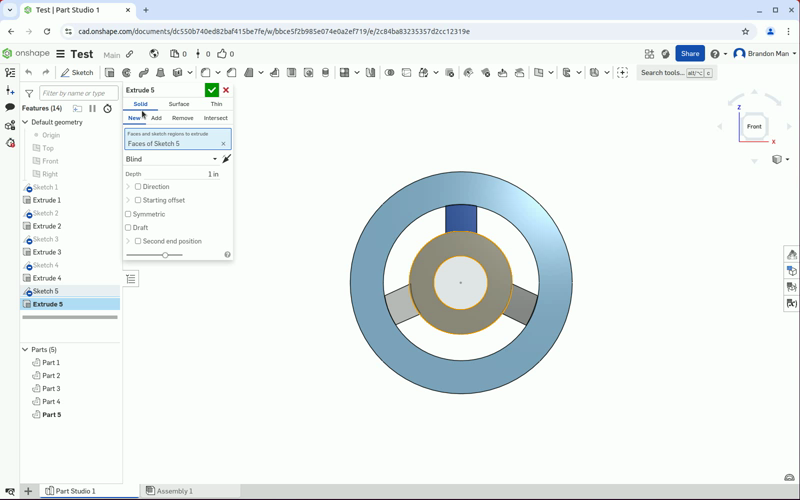
mouse_move(137, 120)
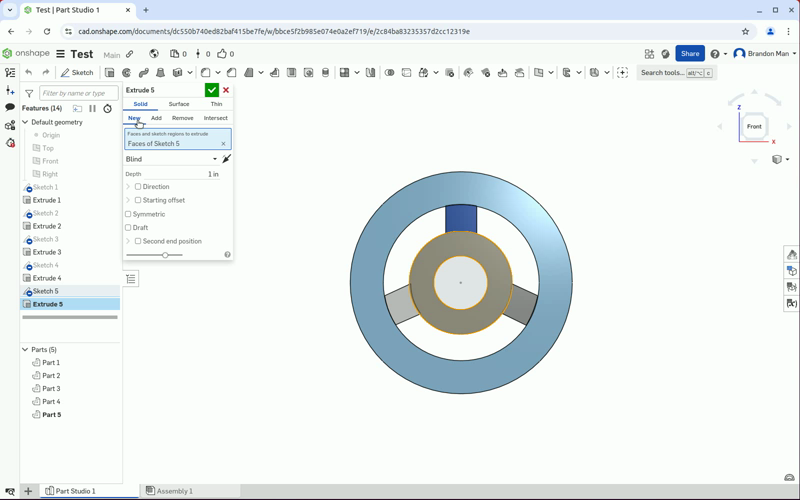
click(137, 120)
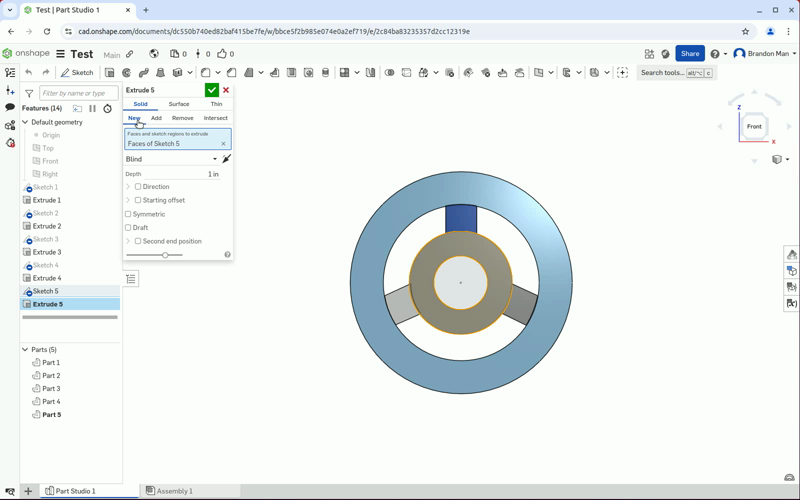
key(tab, 4)
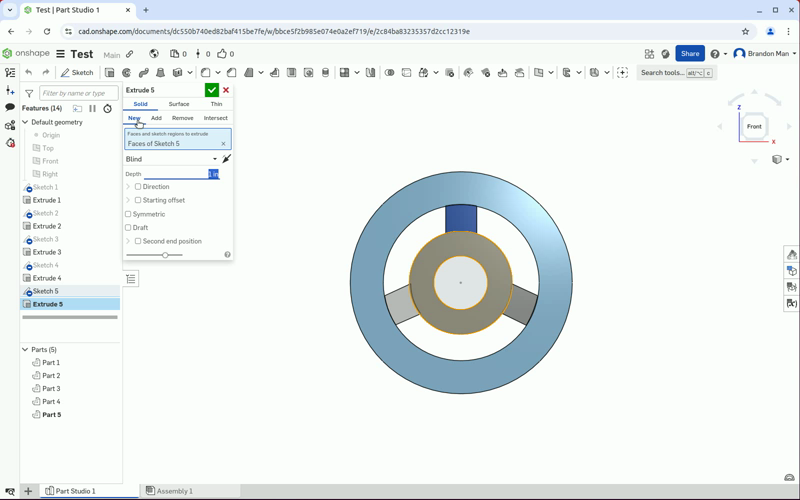
text(7.462)
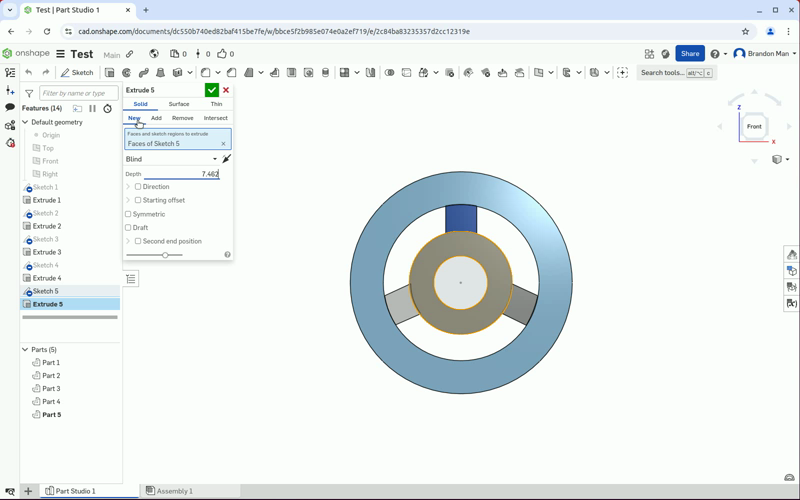
key(enter)
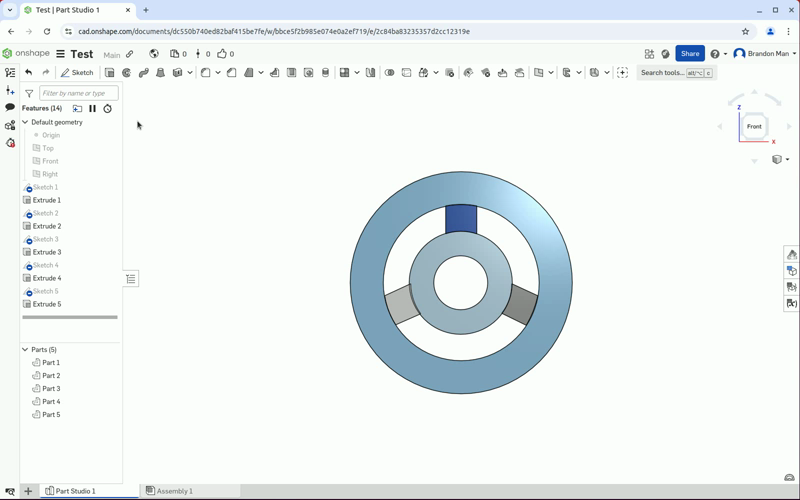
key(shift+h)
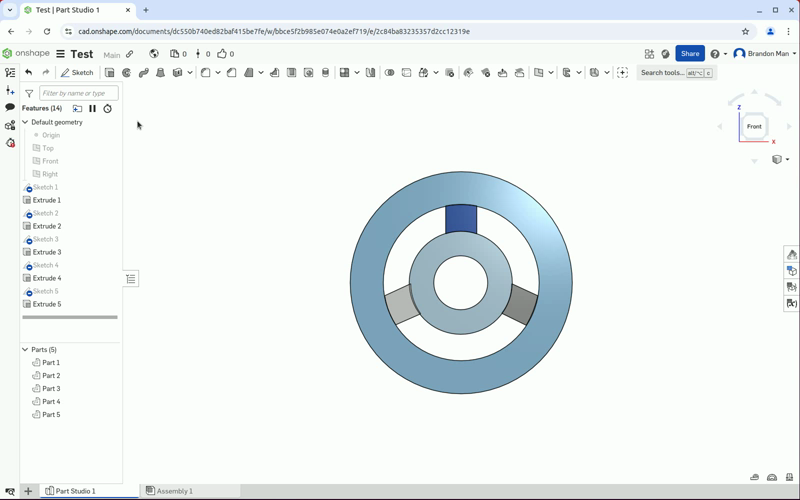
key(shift+h)
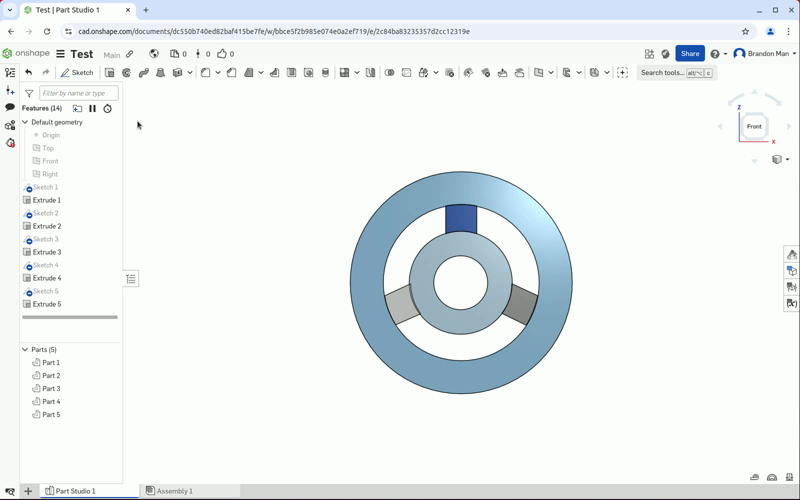
key(shift+7)
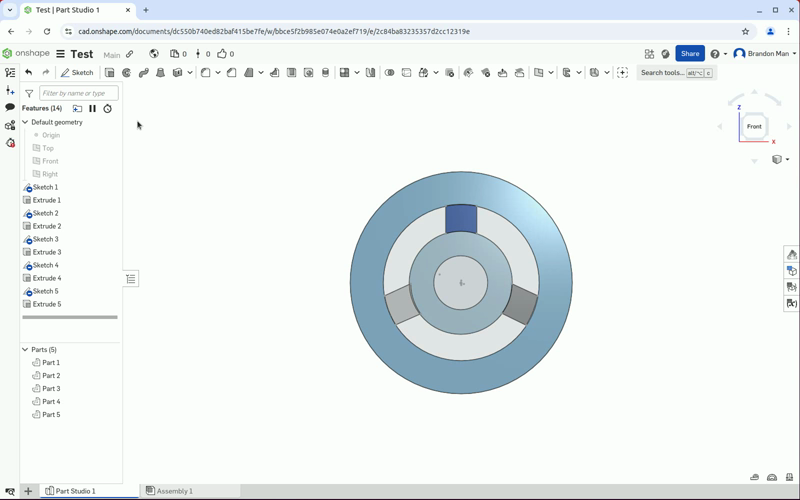
key(left, 2)
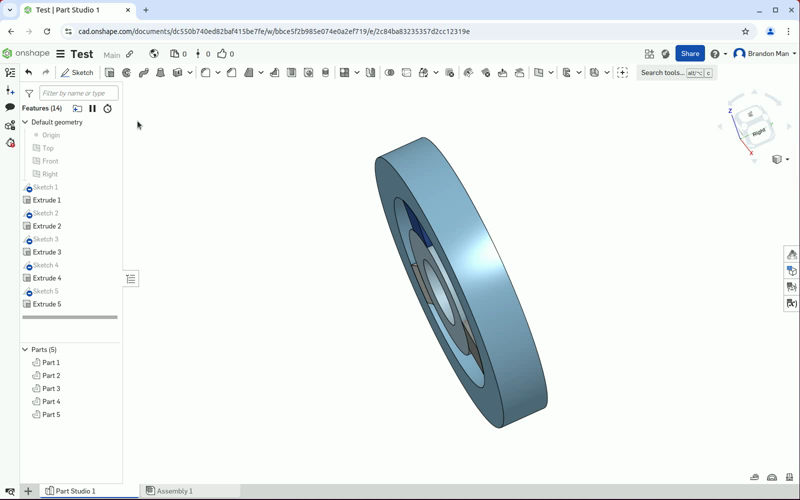
key(down, 2)
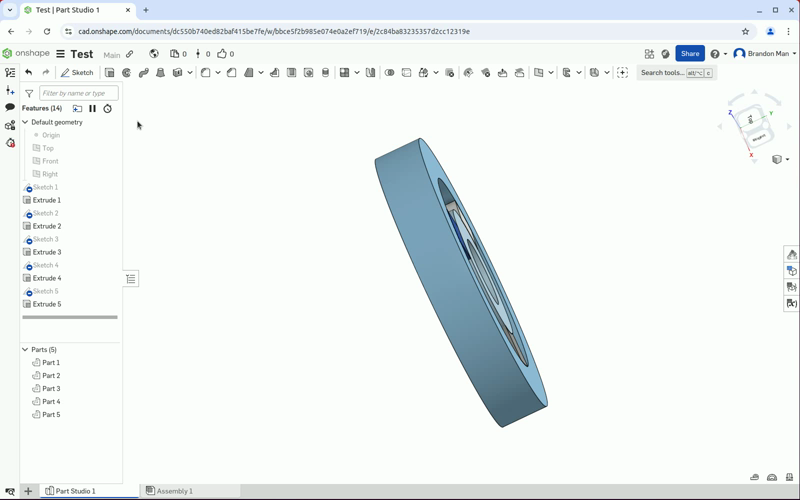
key(up, 2)
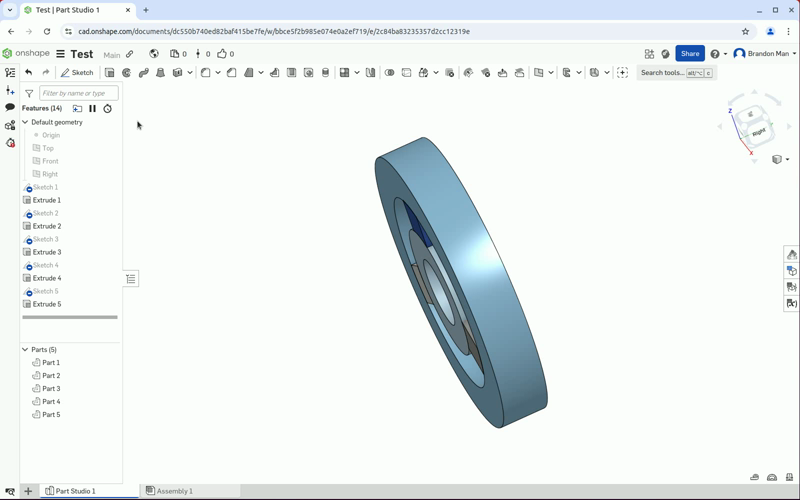
key(right, 2)
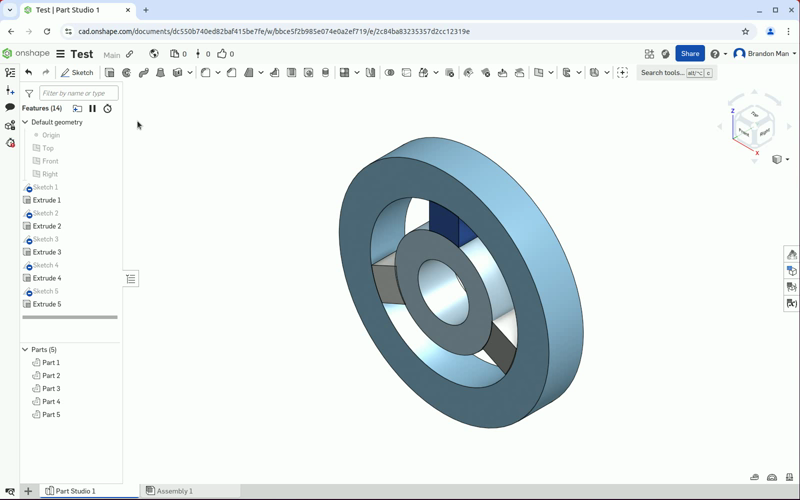
mouse_move(73, 189)
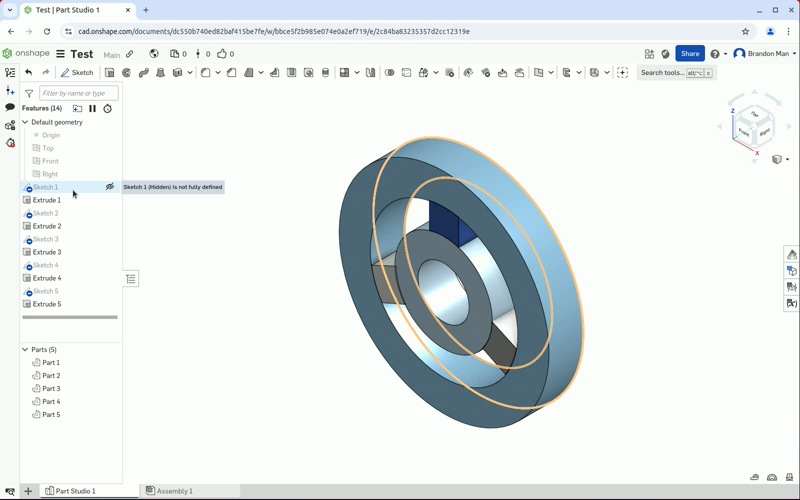
click(73, 189)